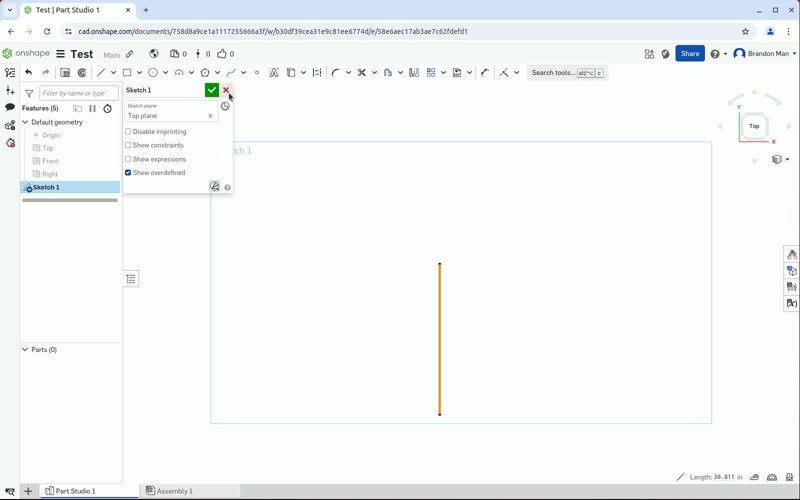
key(shift+h)
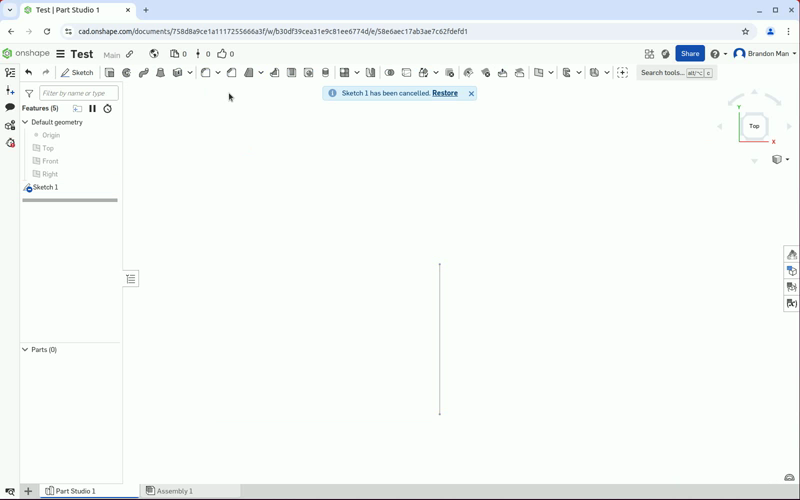
key(shift+s)
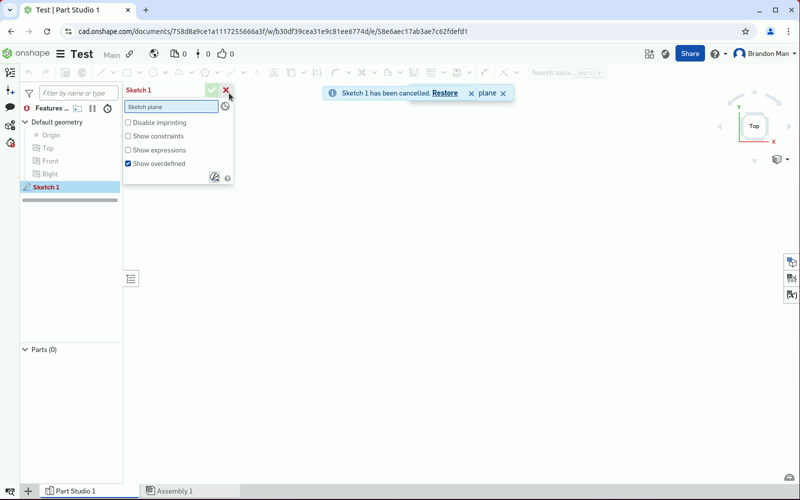
mouse_move(73, 150)
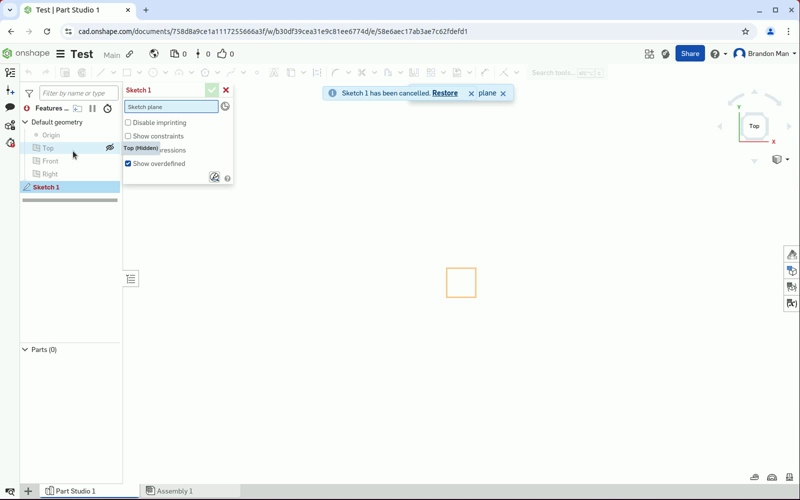
click(73, 150)
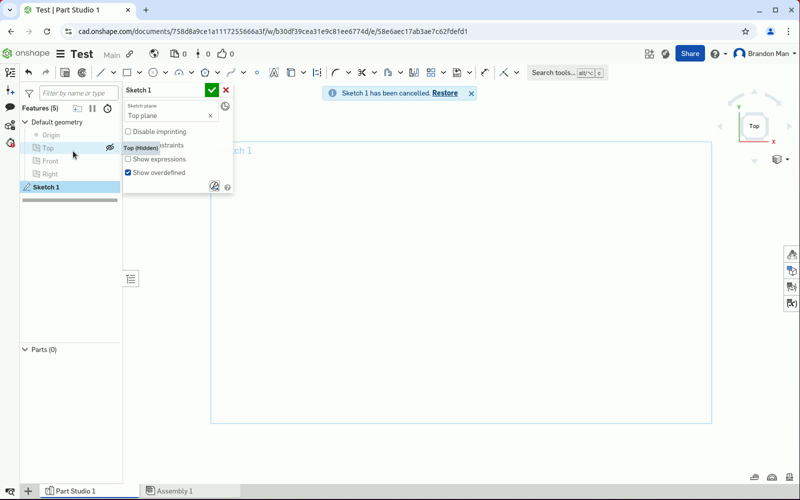
mouse_move(73, 352)
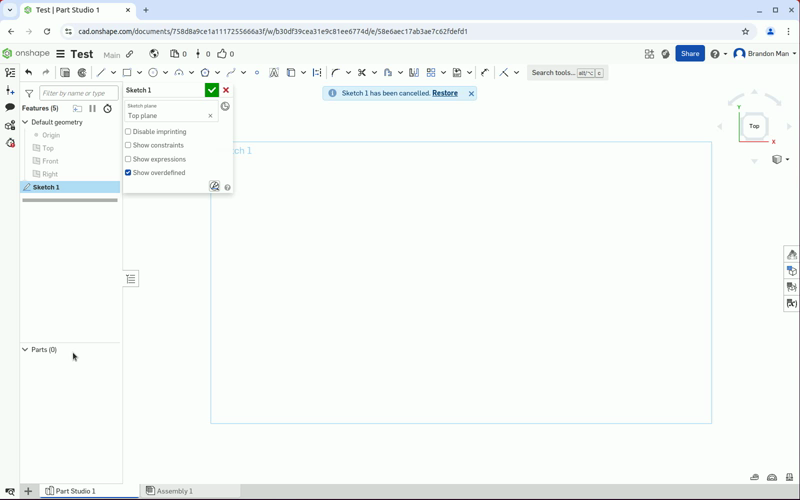
key(y)
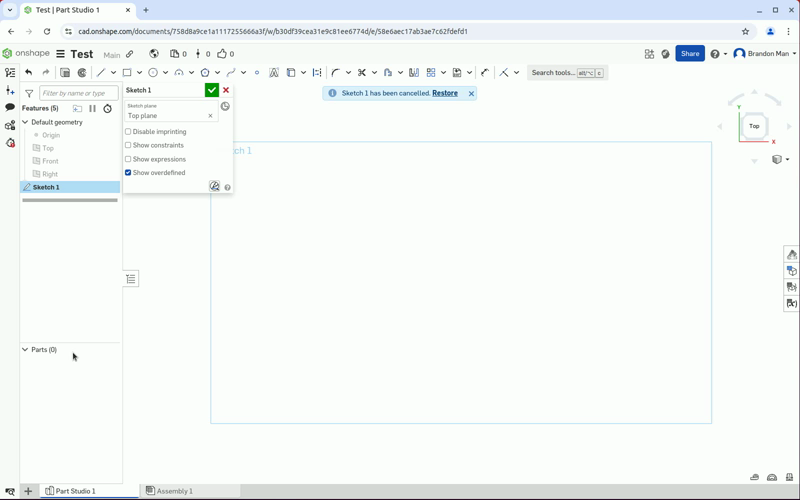
key(l)
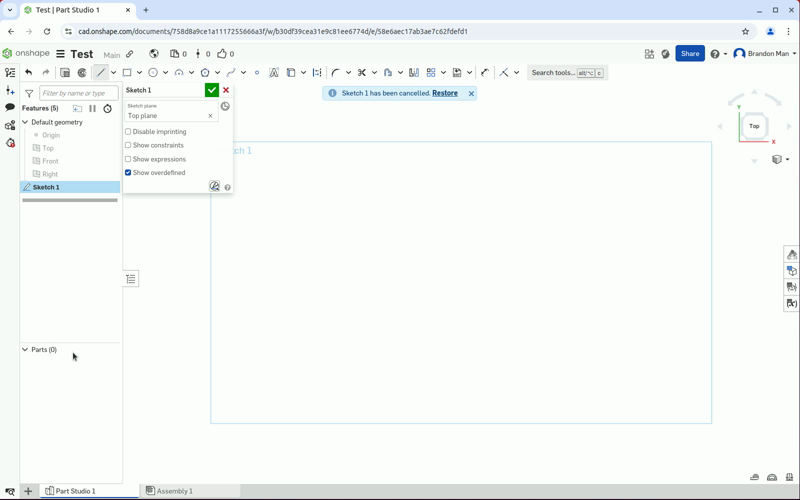
key_down(shift)
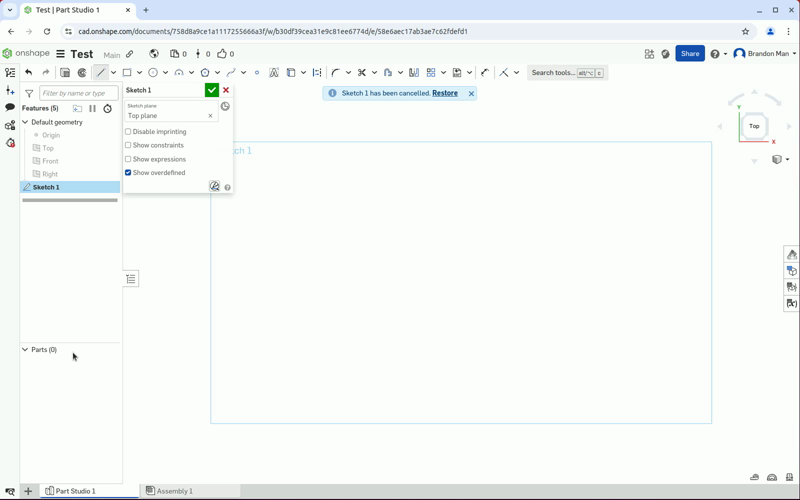
mouse_move(401, 335)
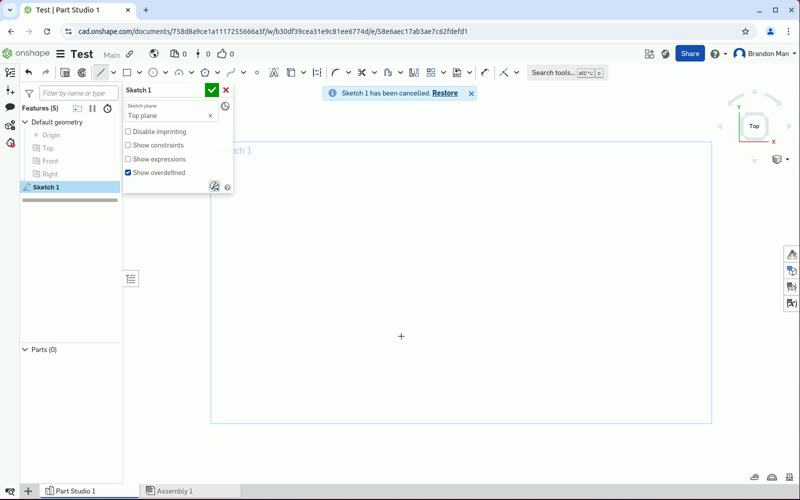
click(401, 335)
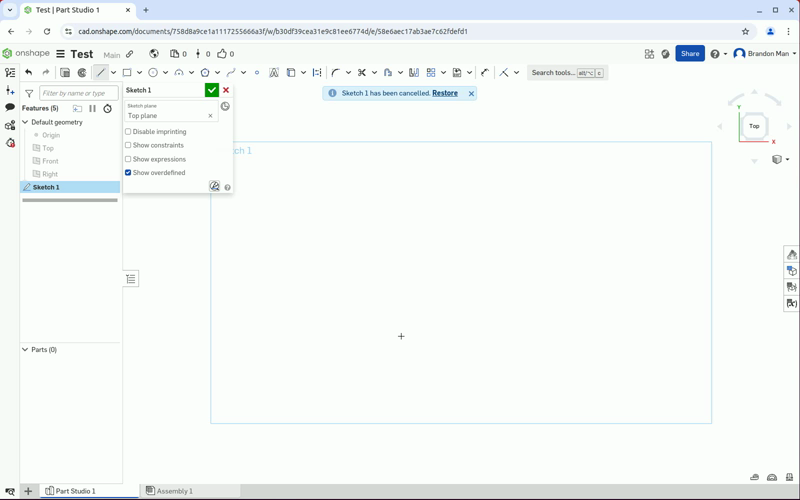
key_up(shift)
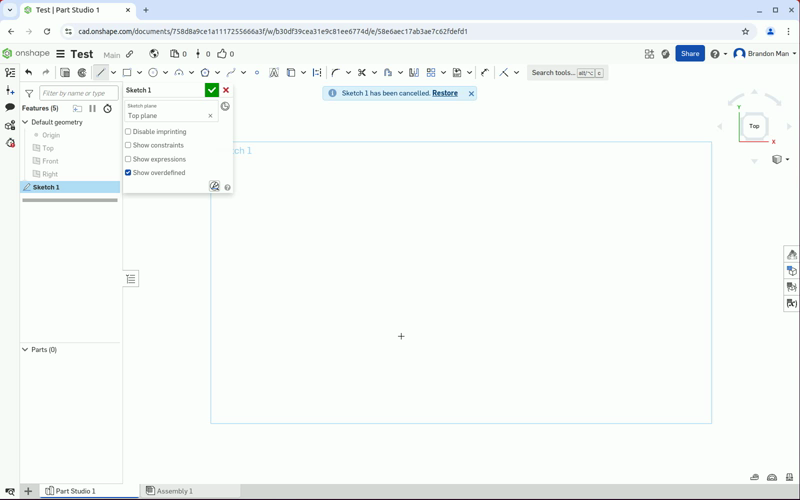
key_down(shift)
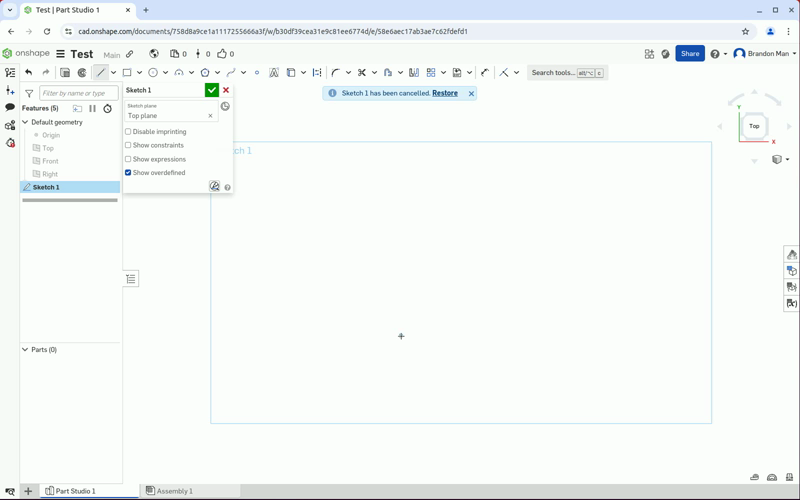
mouse_move(520, 335)
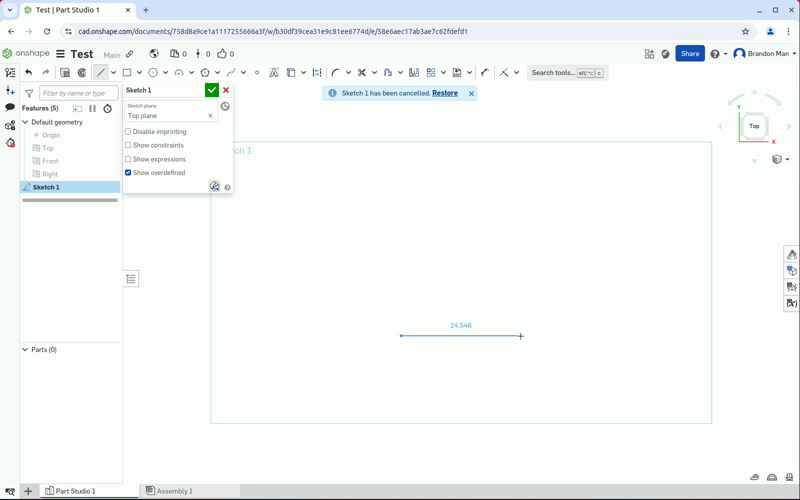
click(520, 335)
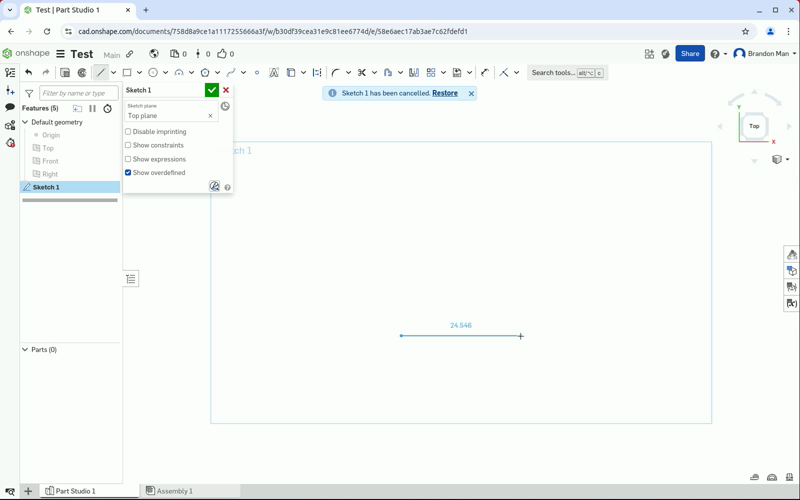
key_up(shift)
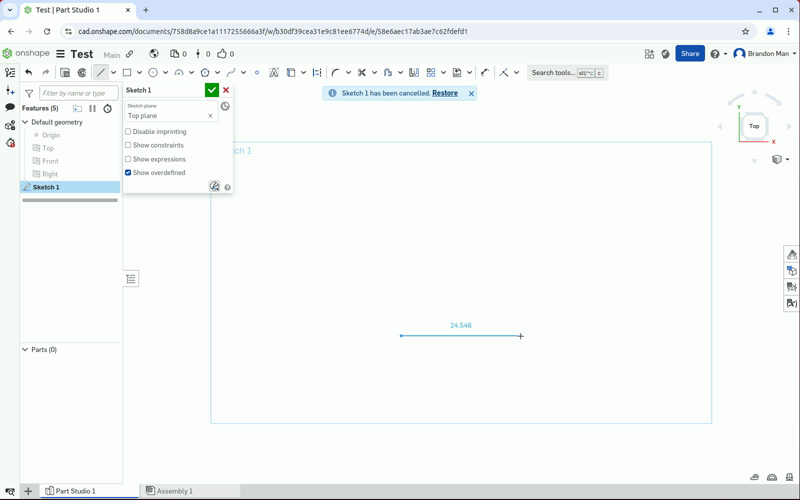
key_down(shift)
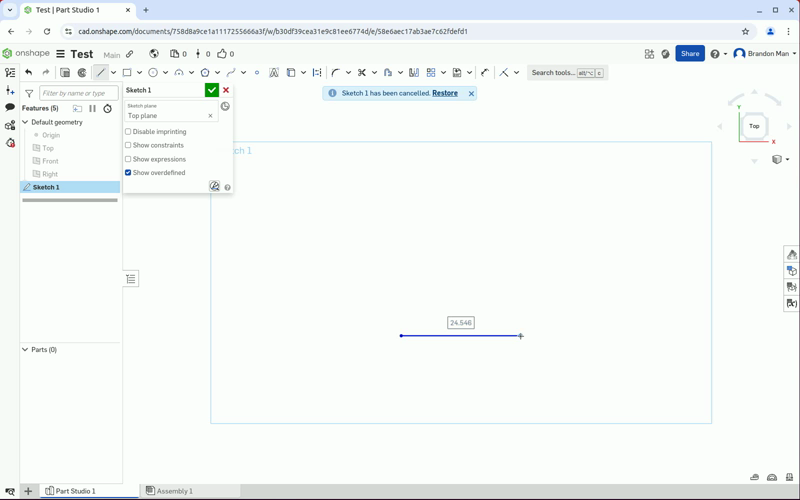
mouse_move(520, 230)
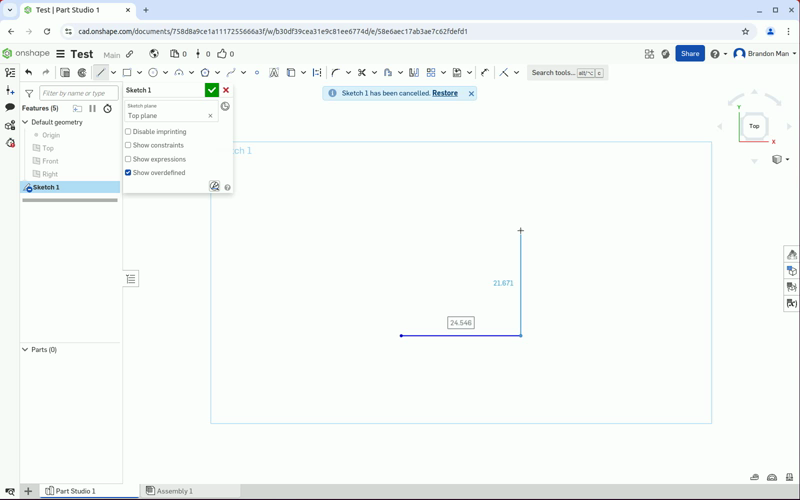
click(520, 230)
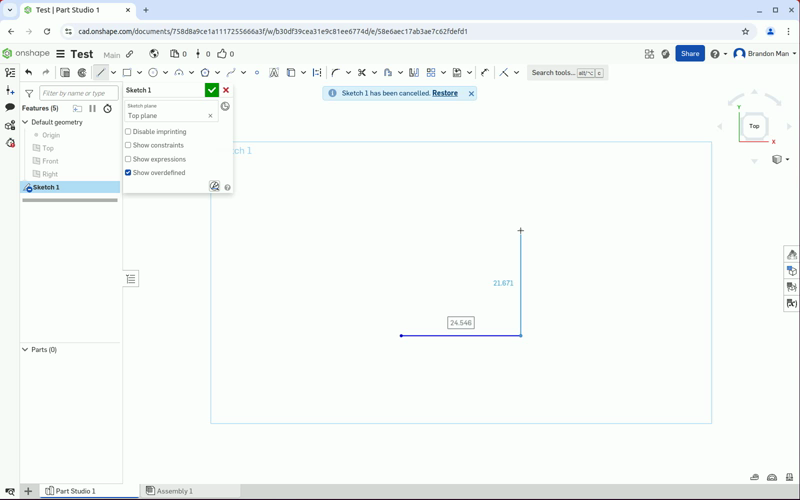
key_up(shift)
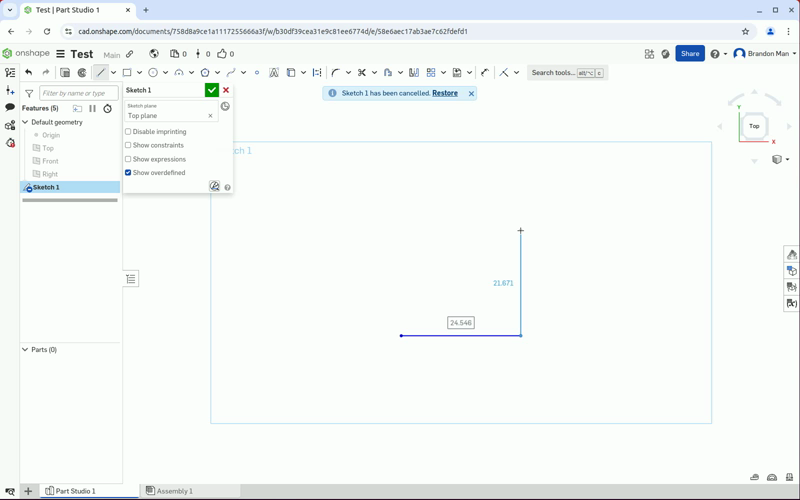
key_down(shift)
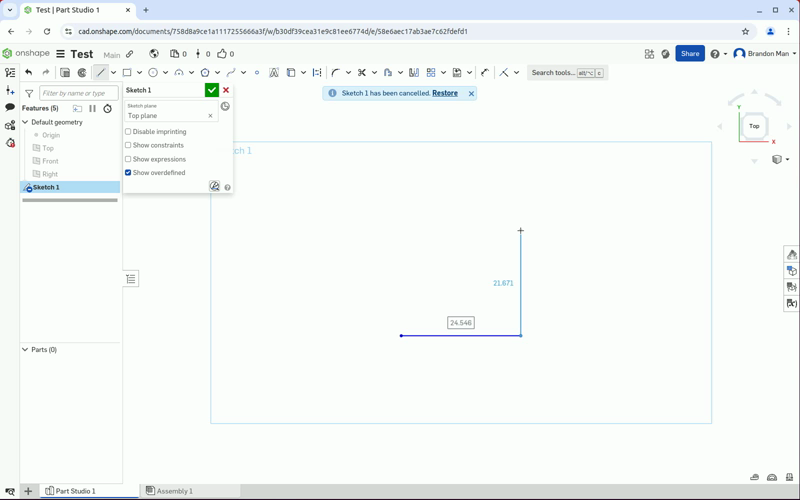
mouse_move(401, 230)
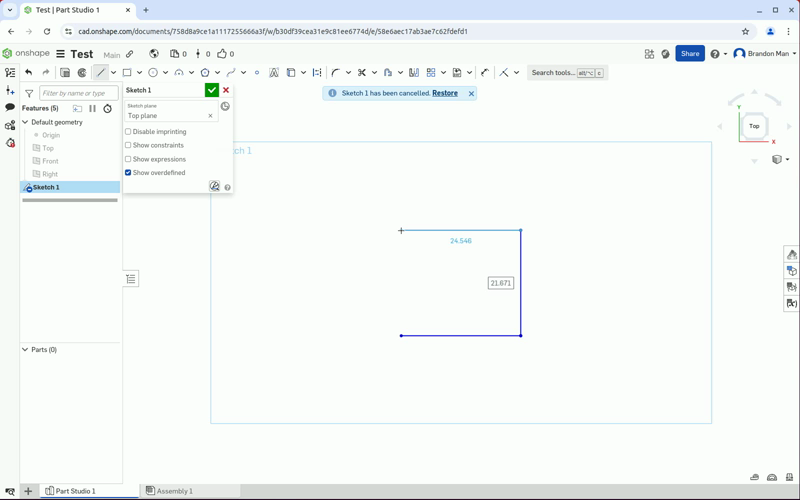
click(401, 230)
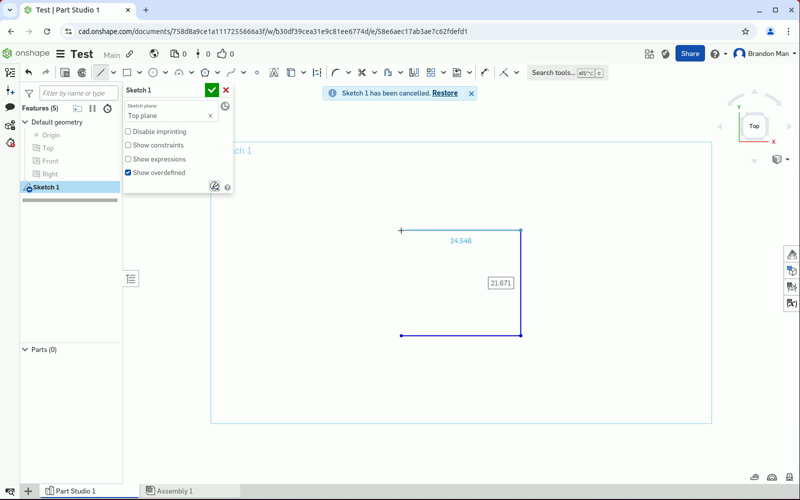
key_up(shift)
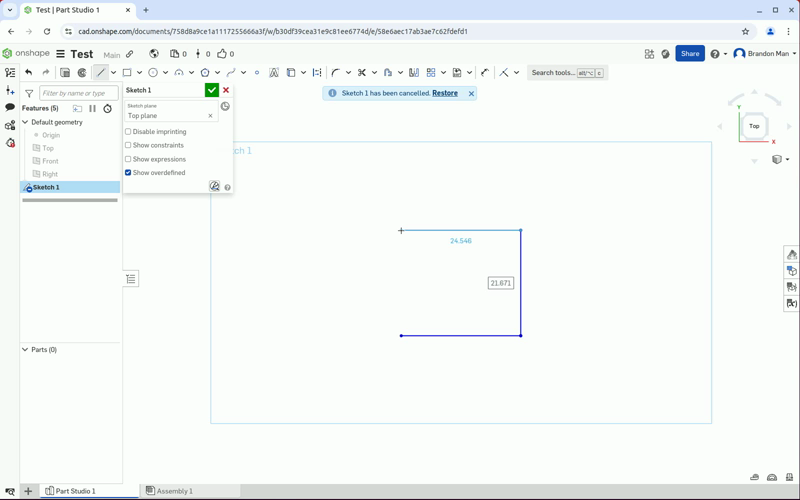
key_down(shift)
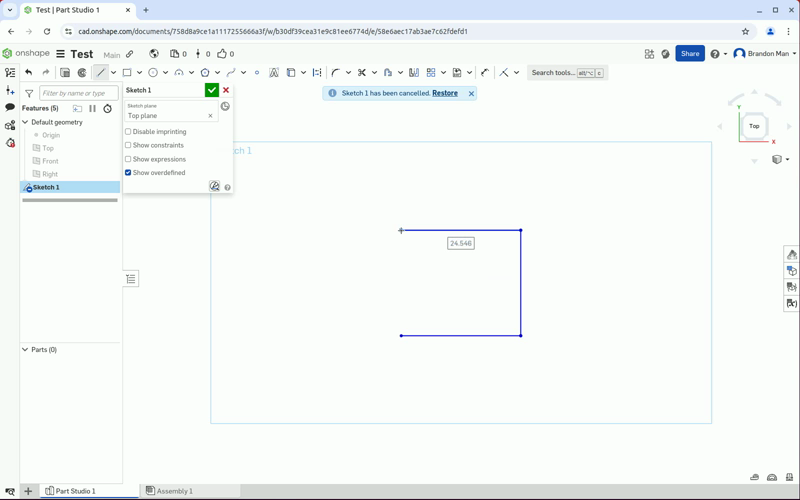
mouse_move(401, 335)
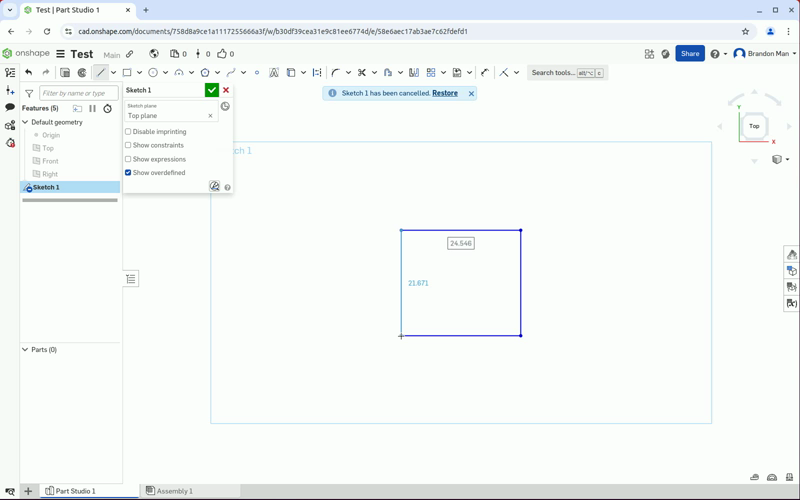
key_up(shift)
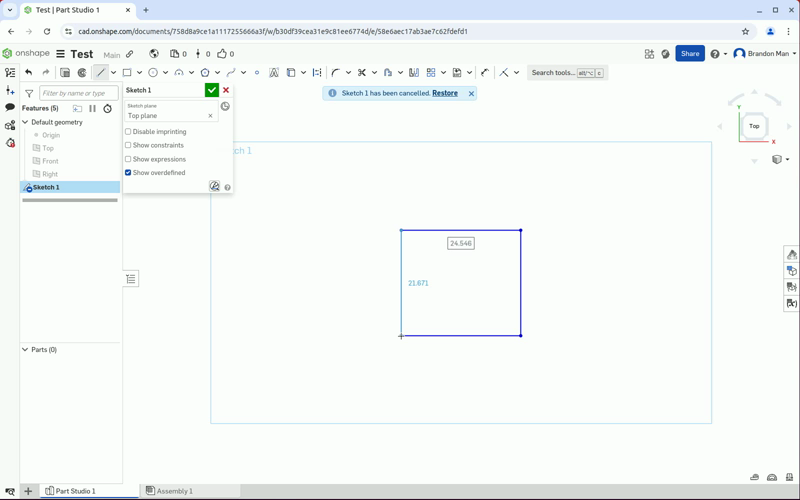
click(401, 335)
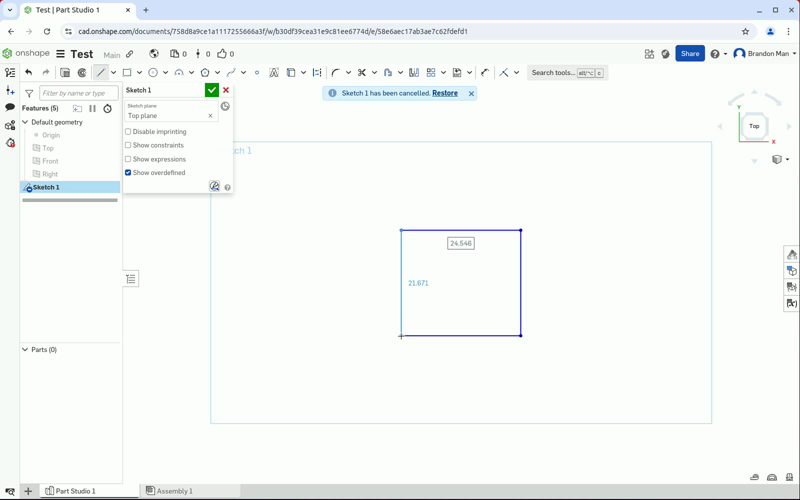
key(esc)
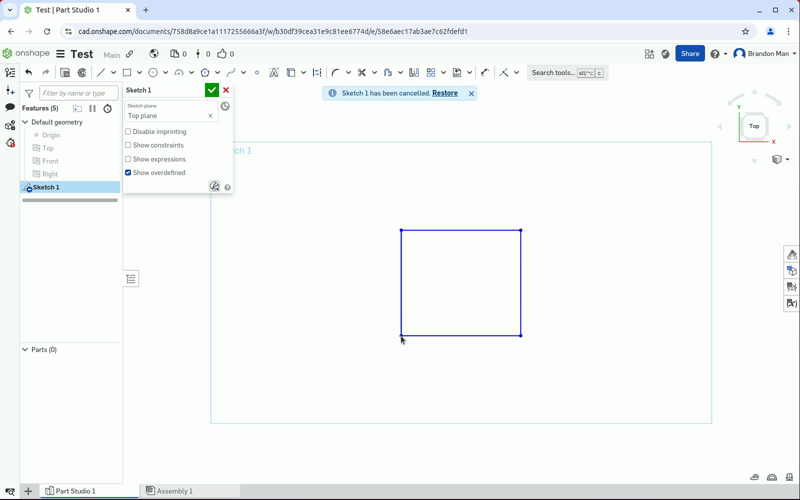
mouse_move(428, 311)
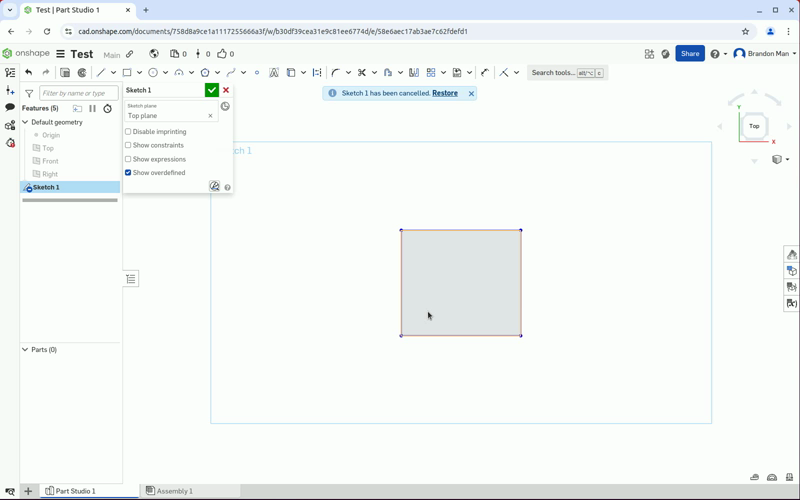
click(428, 311)
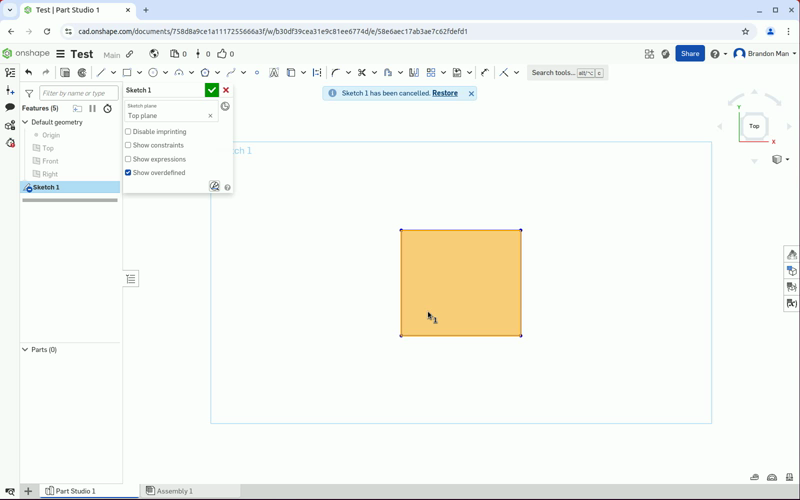
mouse_move(73, 352)
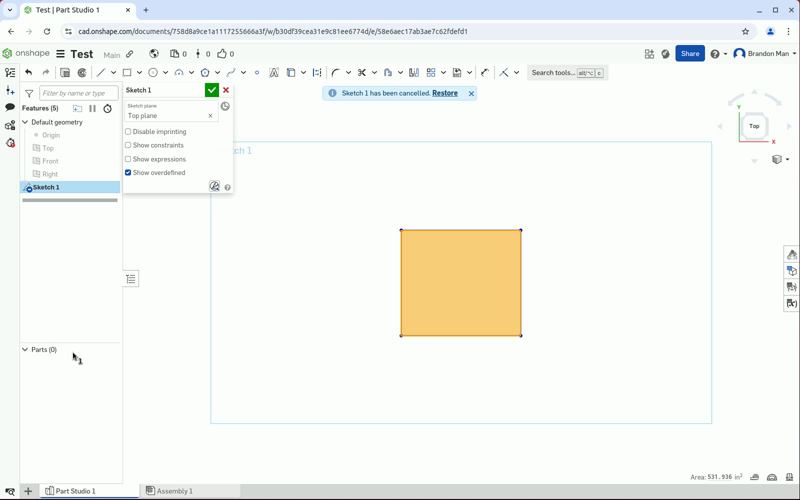
key(shift+y)
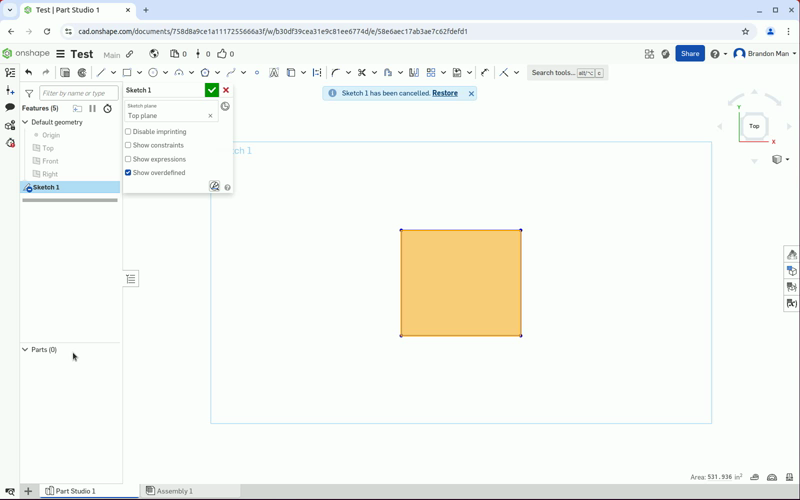
key(shift+e)
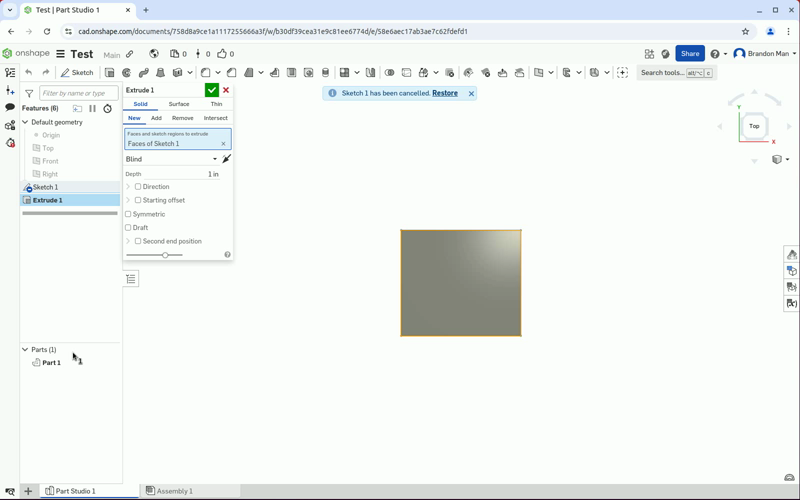
mouse_move(143, 106)
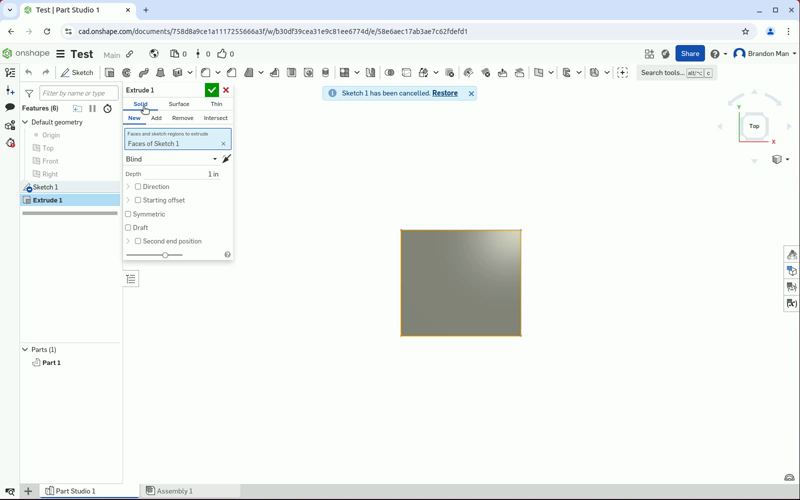
click(143, 106)
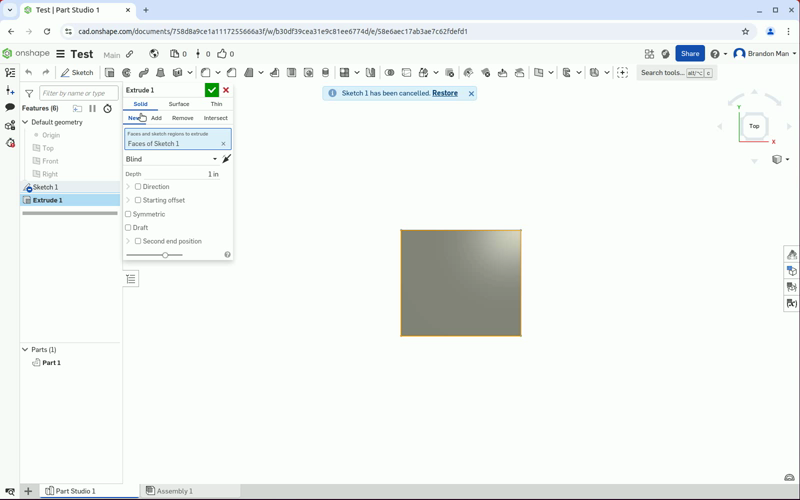
mouse_move(137, 120)
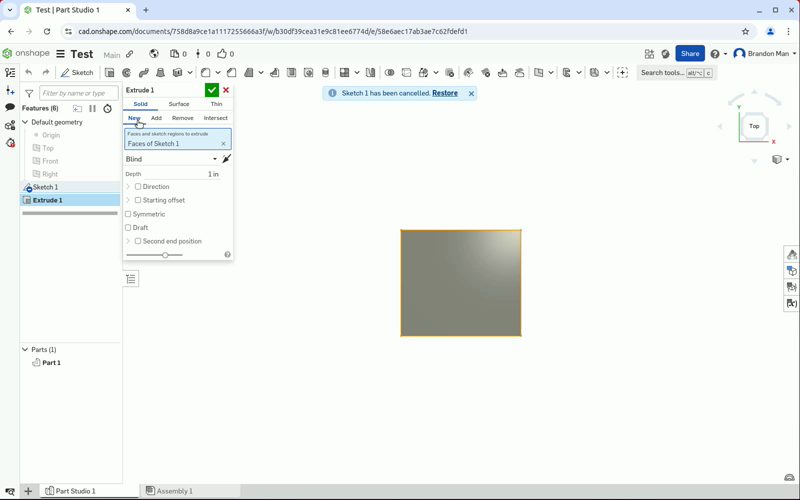
click(137, 120)
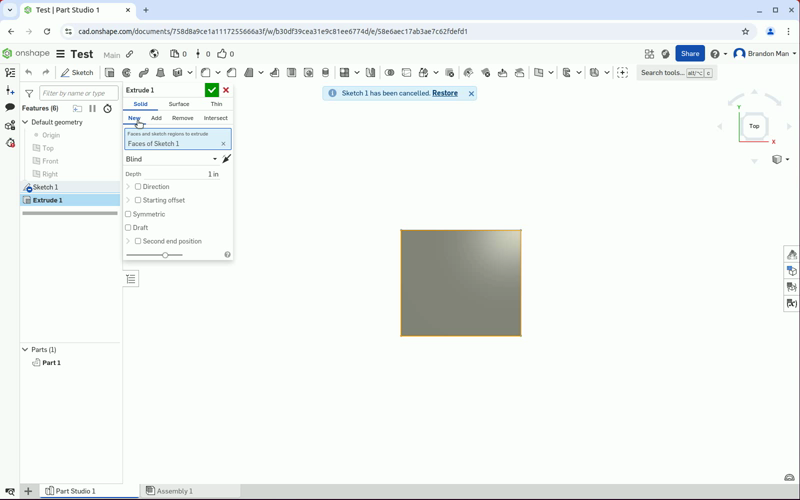
key(tab, 4)
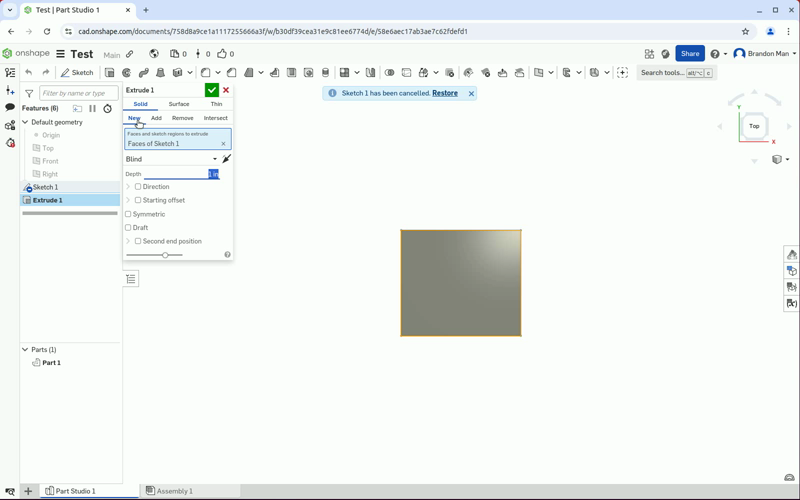
text(23.108)
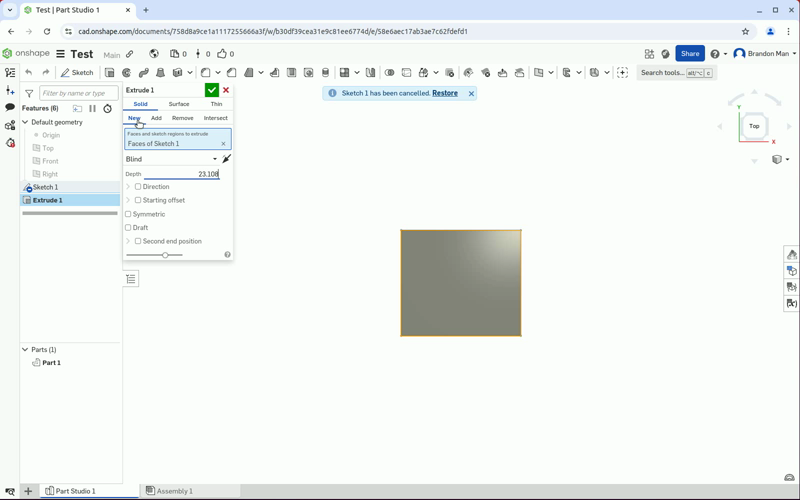
key(enter)
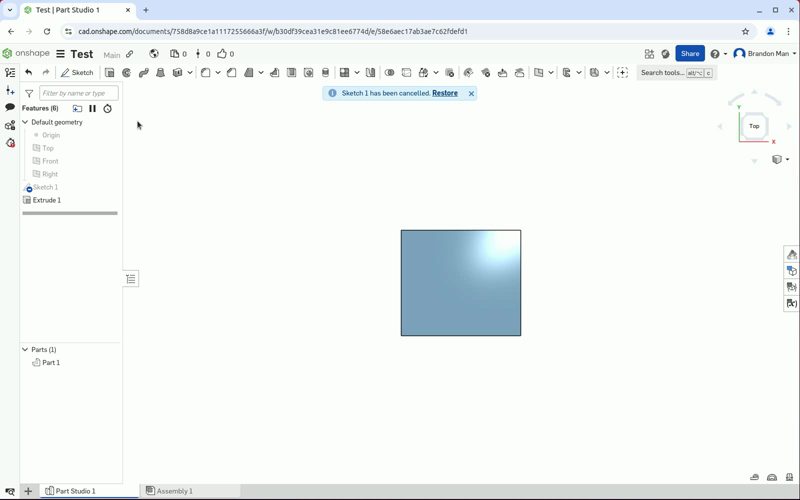
key(shift+h)
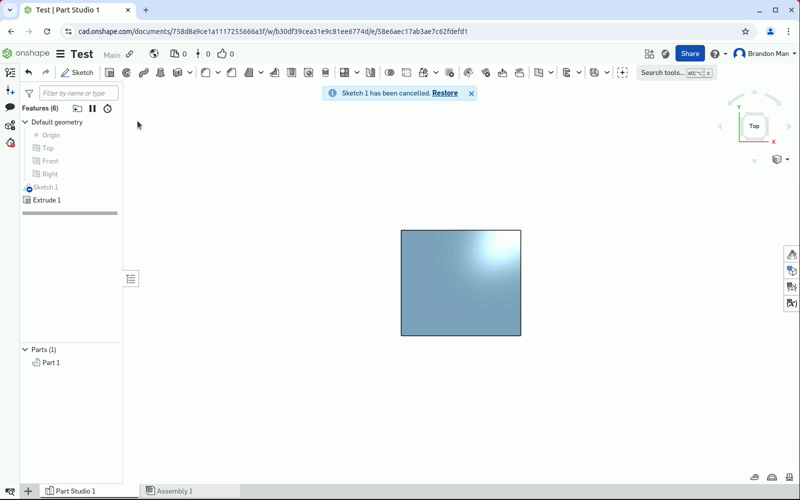
key(shift+h)
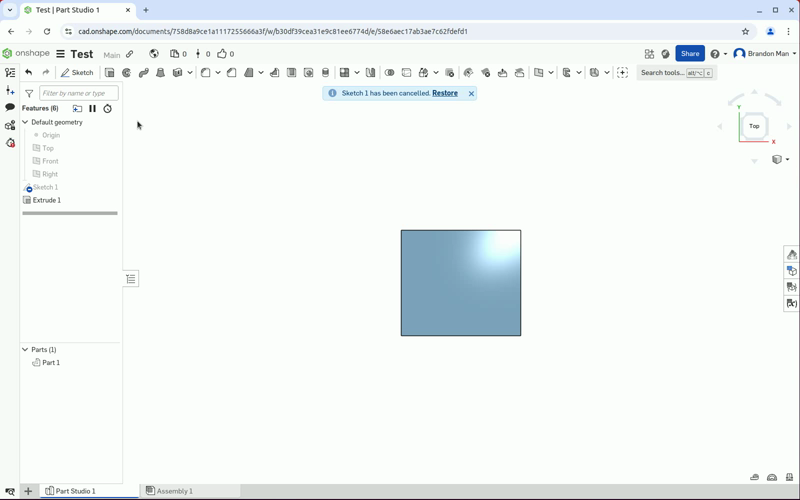
mouse_move(73, 189)
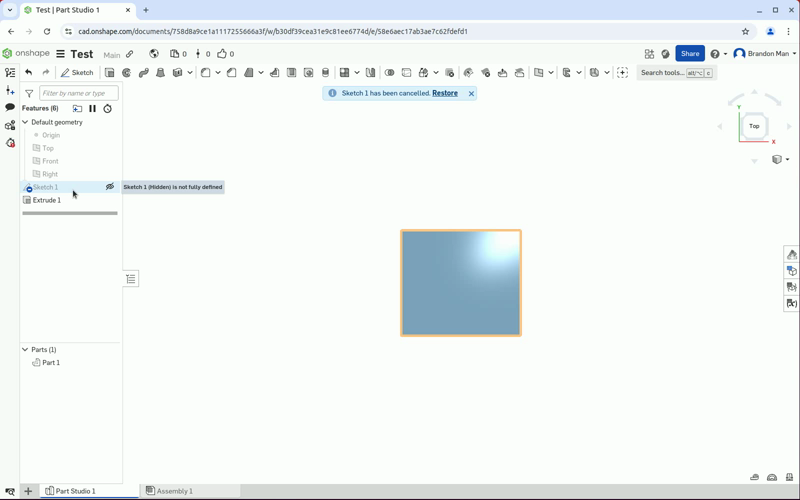
click(73, 189)
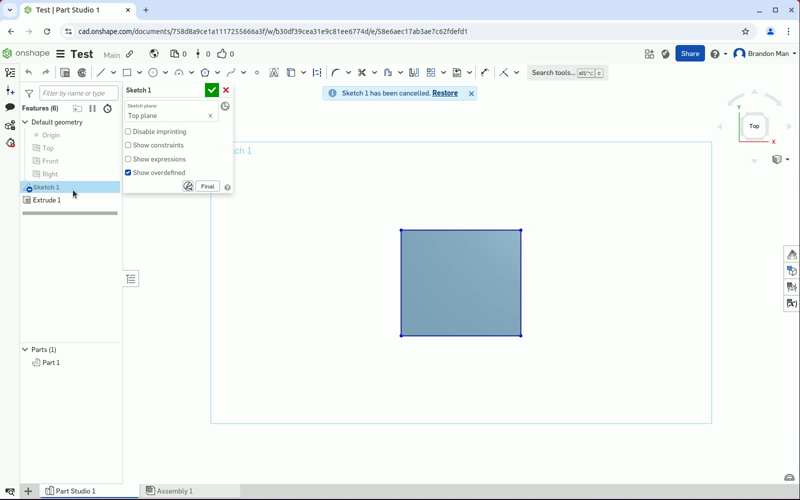
mouse_move(229, 92)
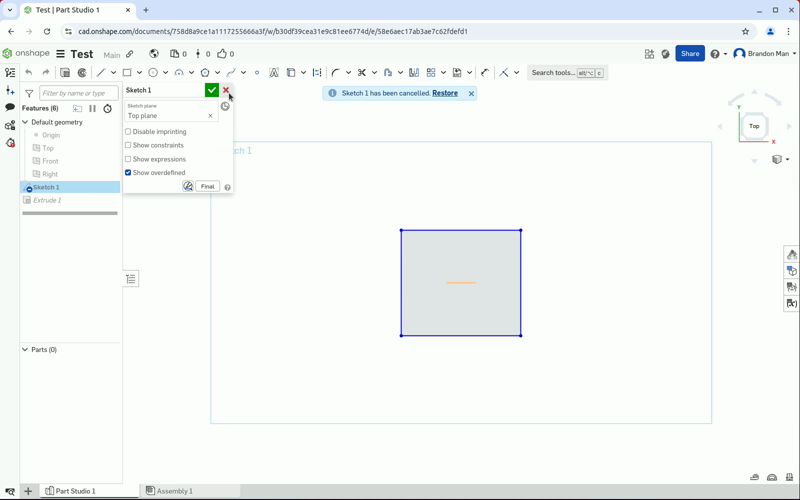
click(229, 92)
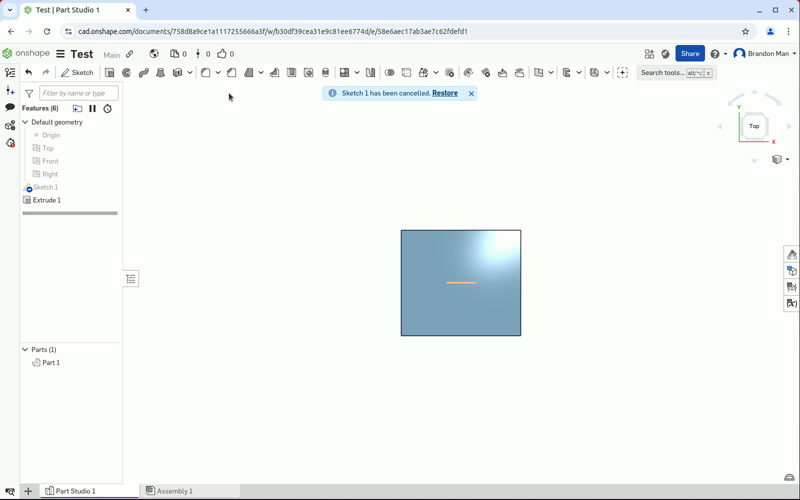
mouse_move(73, 352)
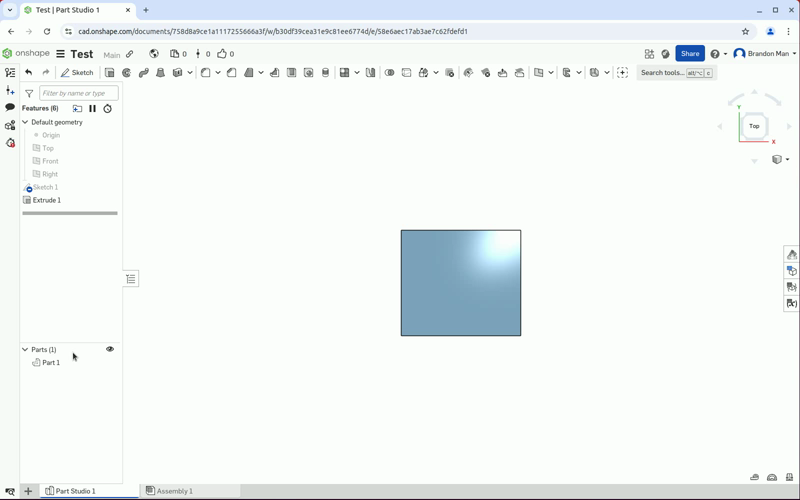
key(y)
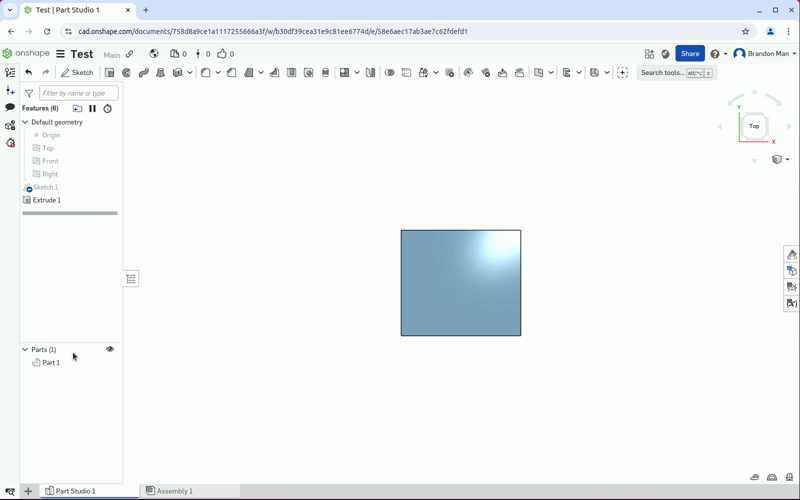
key(shift+p)
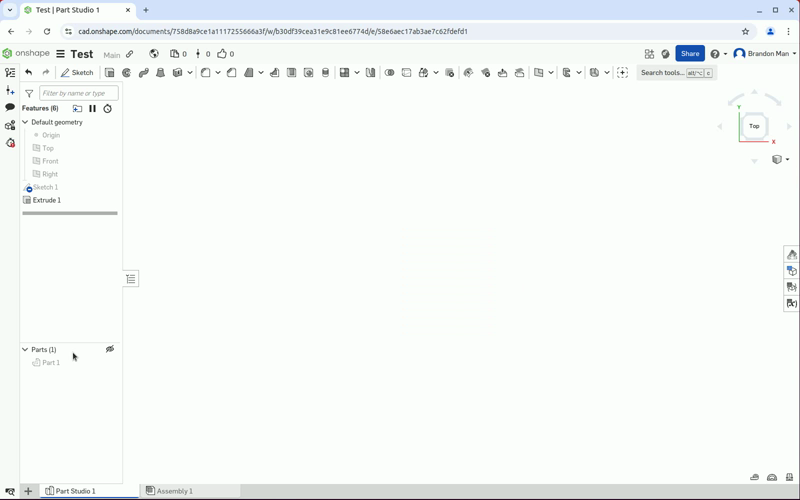
key(space)
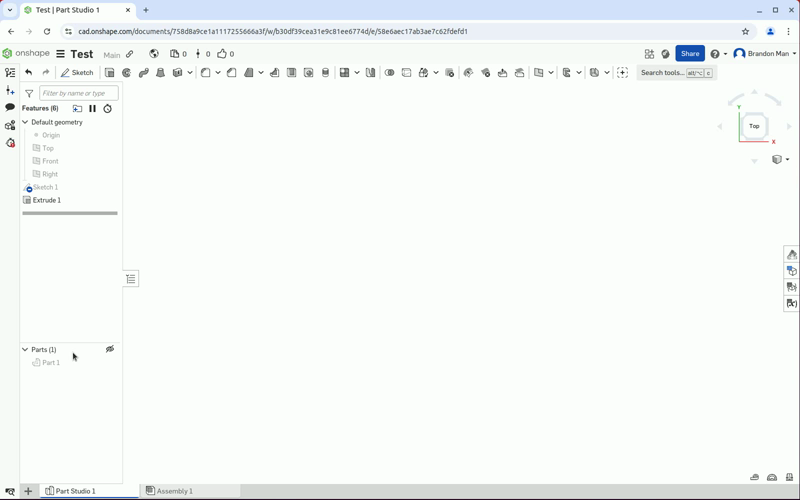
key_down(shift)
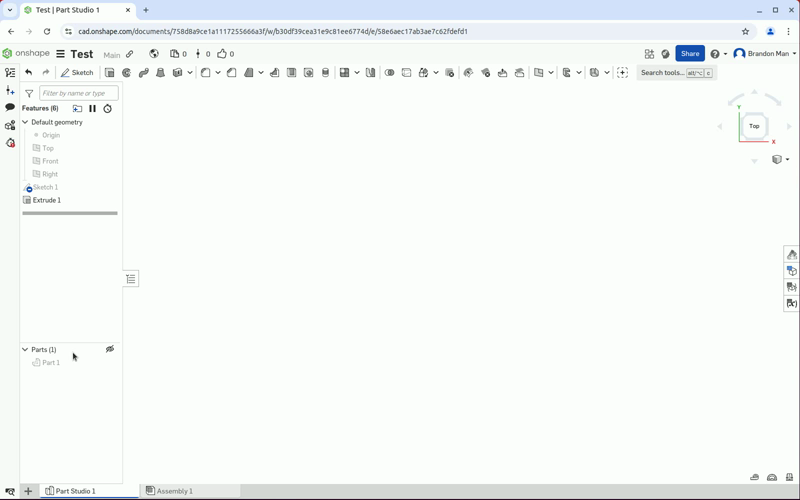
key(up)
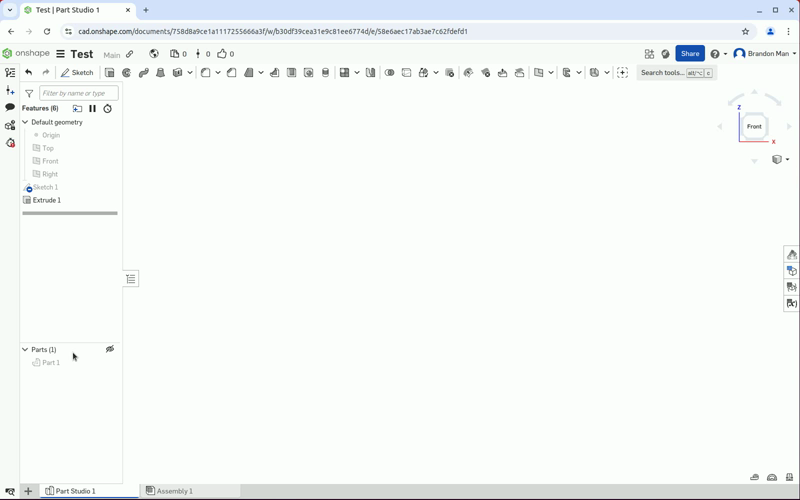
key_up(shift)
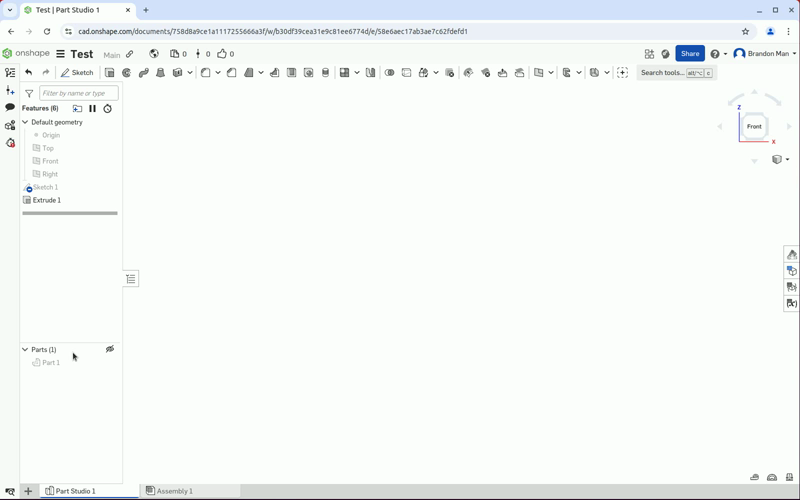
key(space)
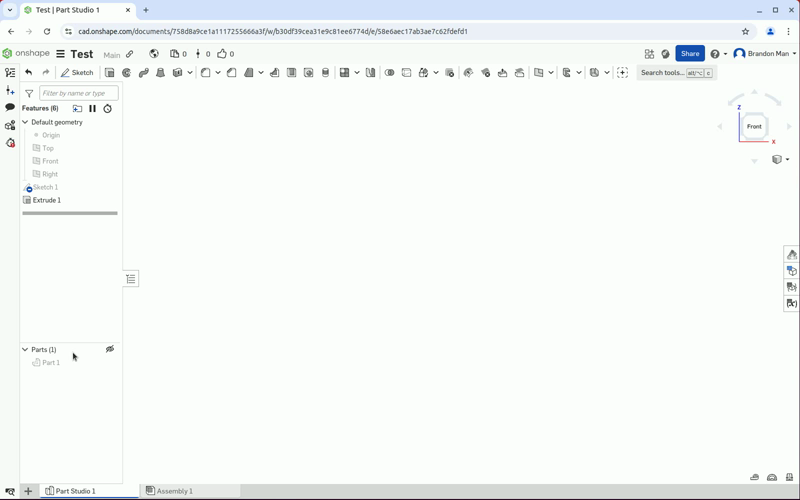
key_down(shift)
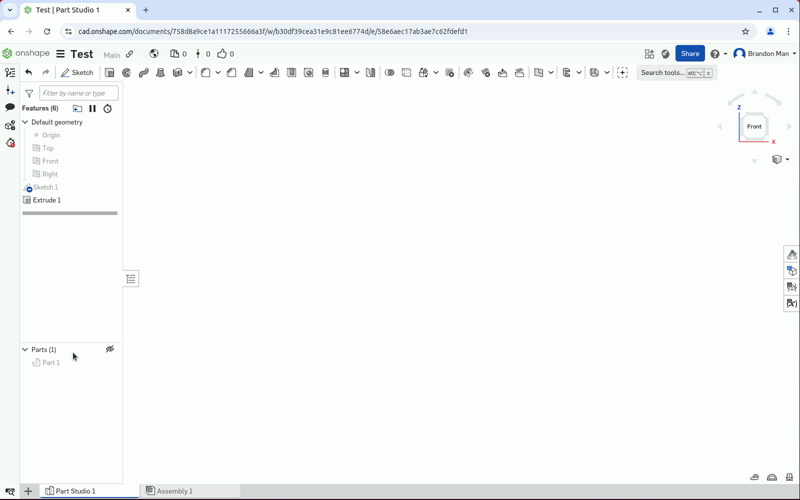
key(left)
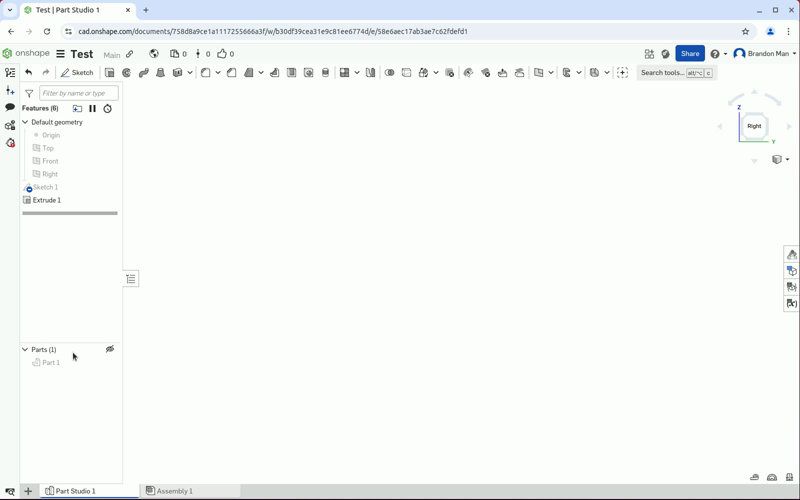
key_up(shift)
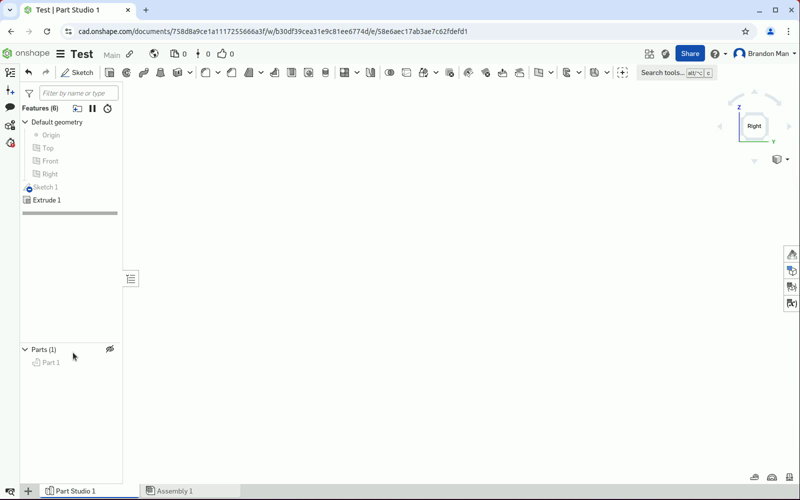
mouse_move(73, 352)
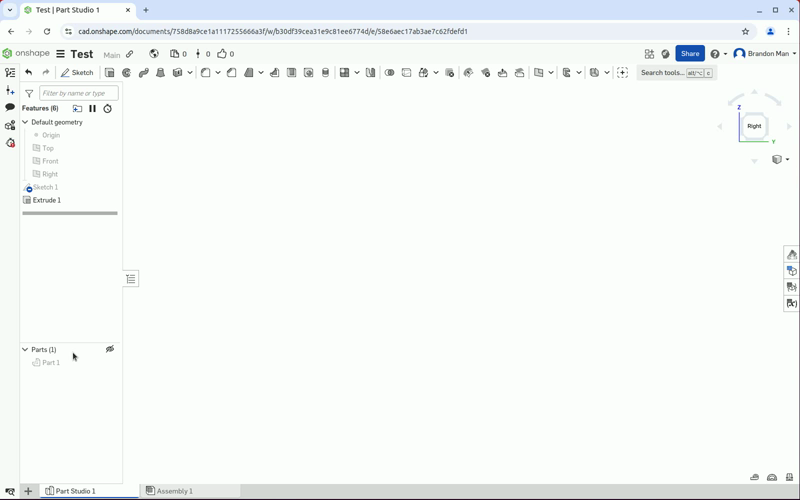
key(shift+y)
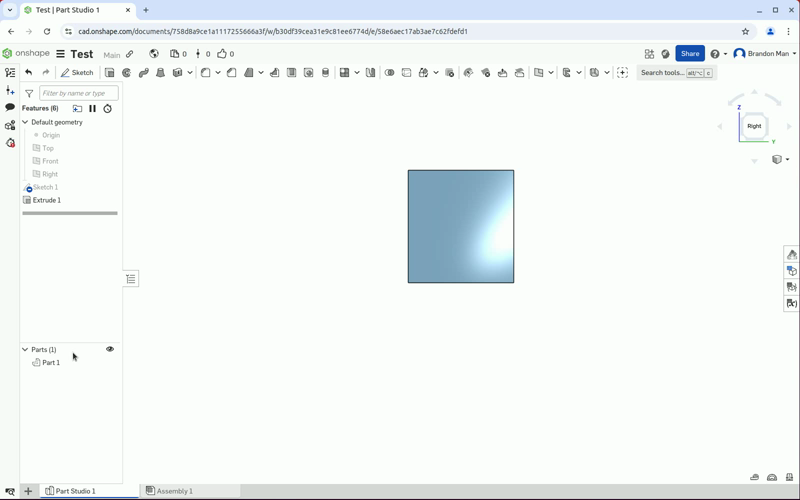
mouse_move(541, 75)
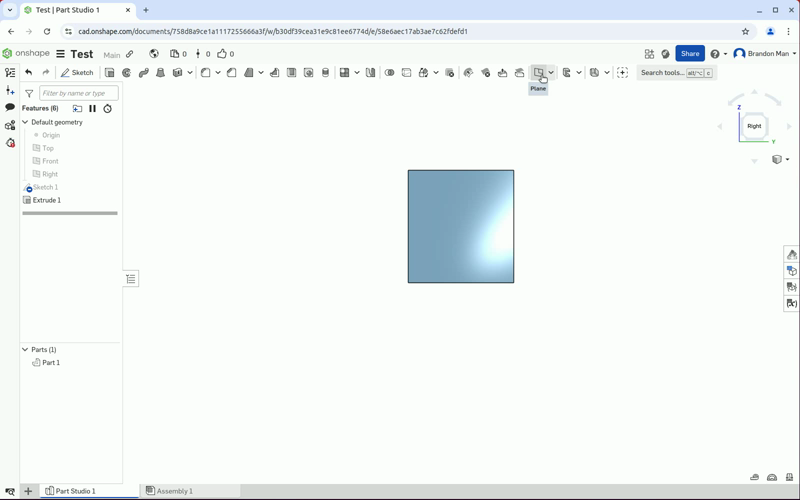
click(541, 75)
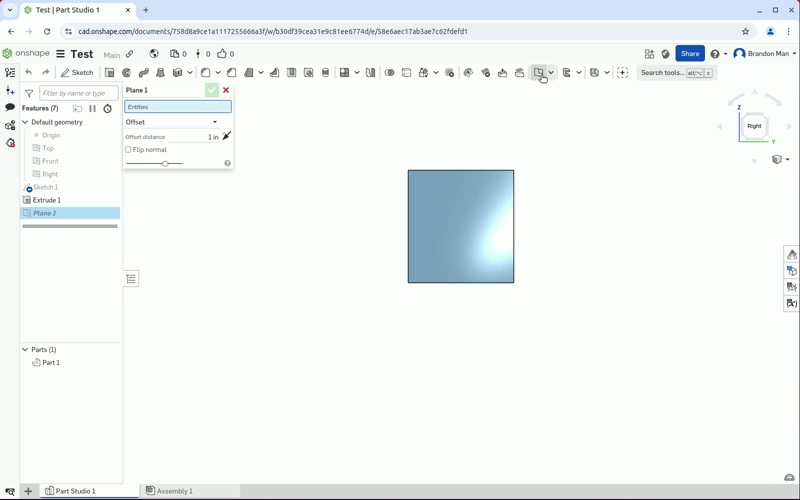
mouse_move(73, 176)
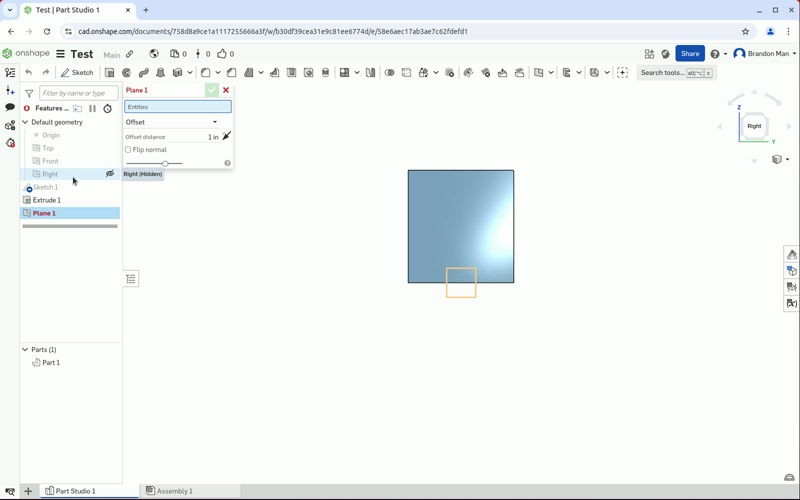
click(73, 176)
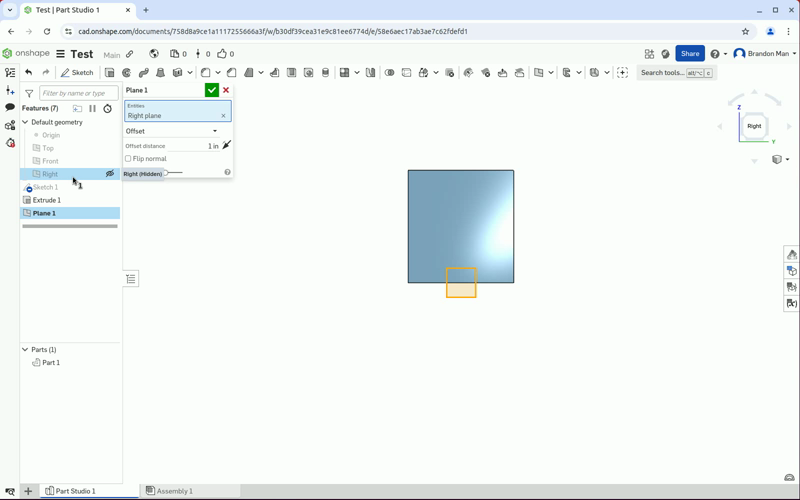
key(tab, 2)
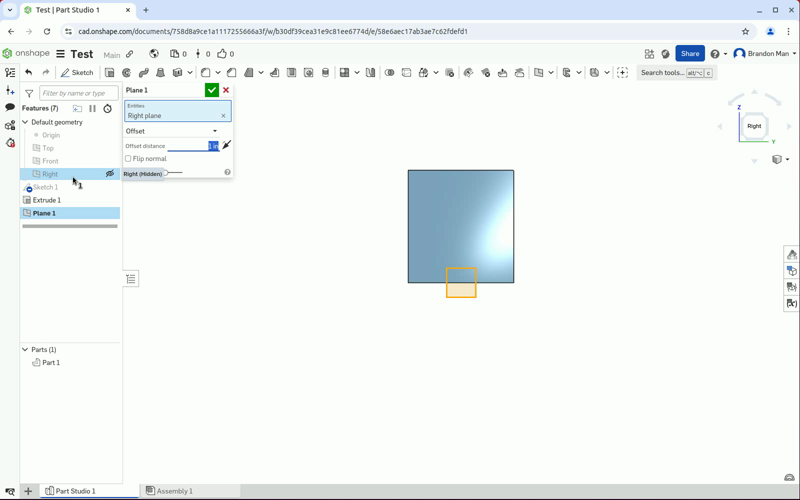
text(12.263)
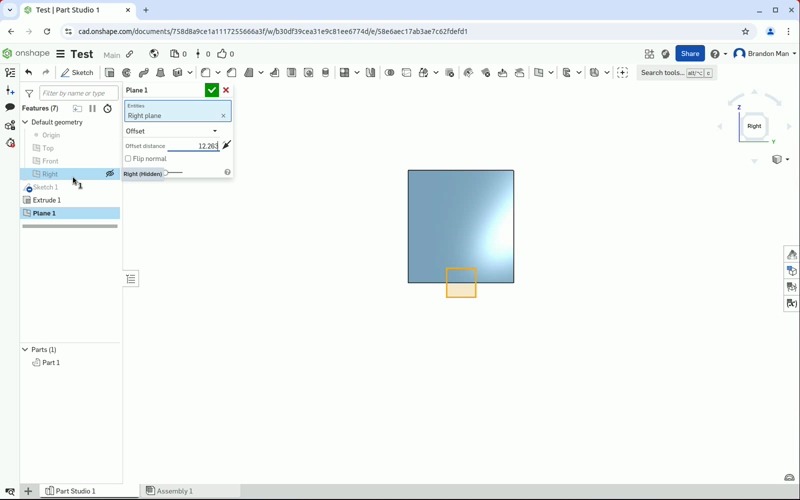
key(enter, 2)
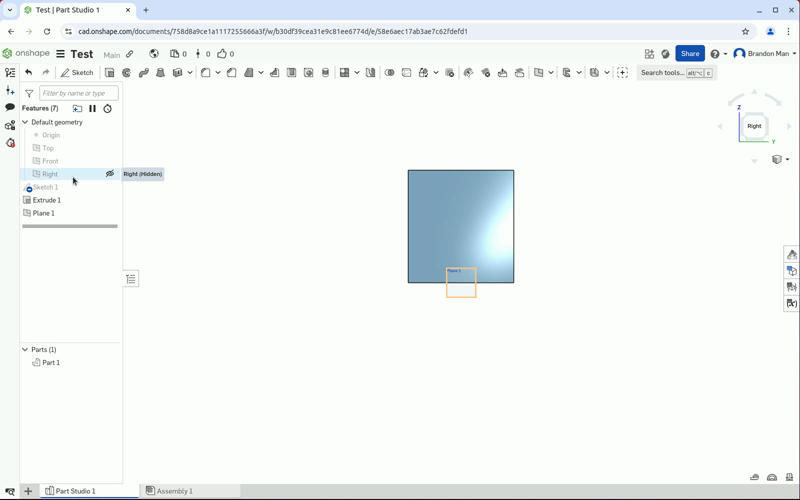
key(shift+s)
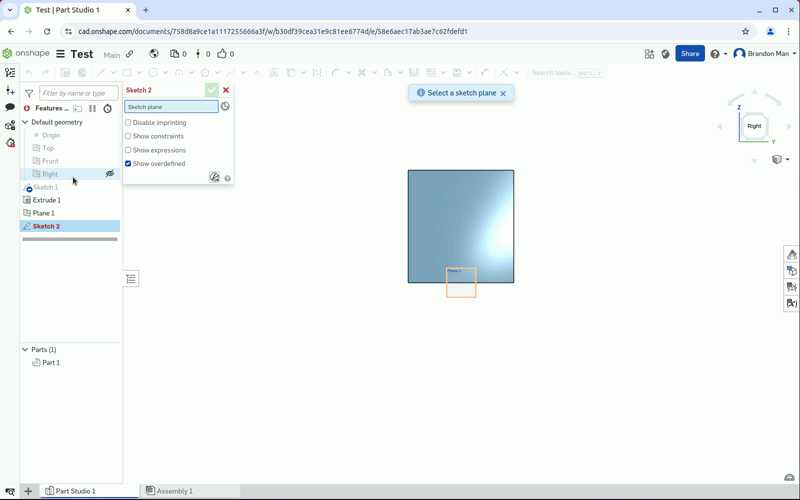
mouse_move(73, 215)
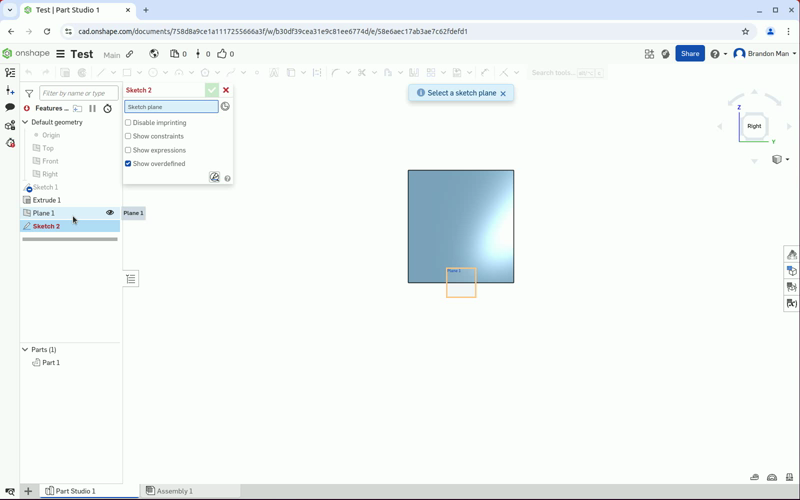
click(73, 215)
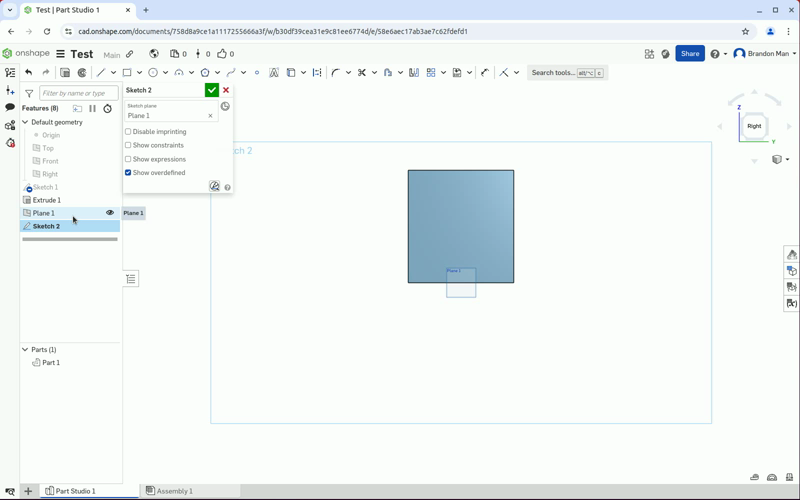
mouse_move(73, 352)
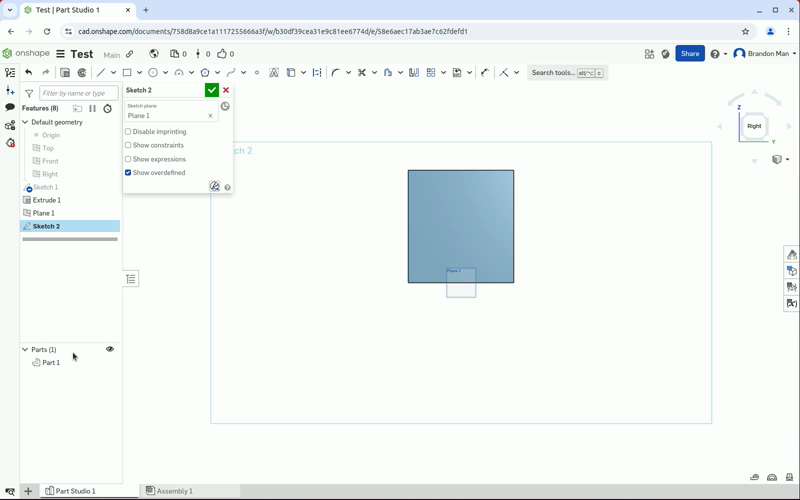
key(y)
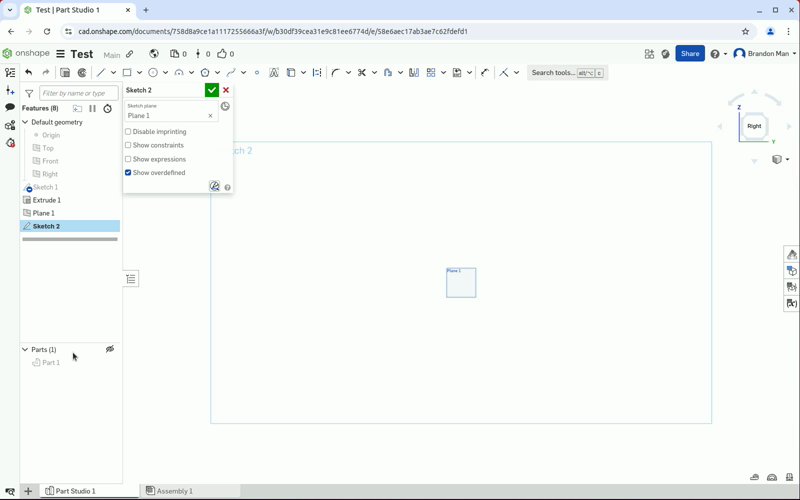
key(l)
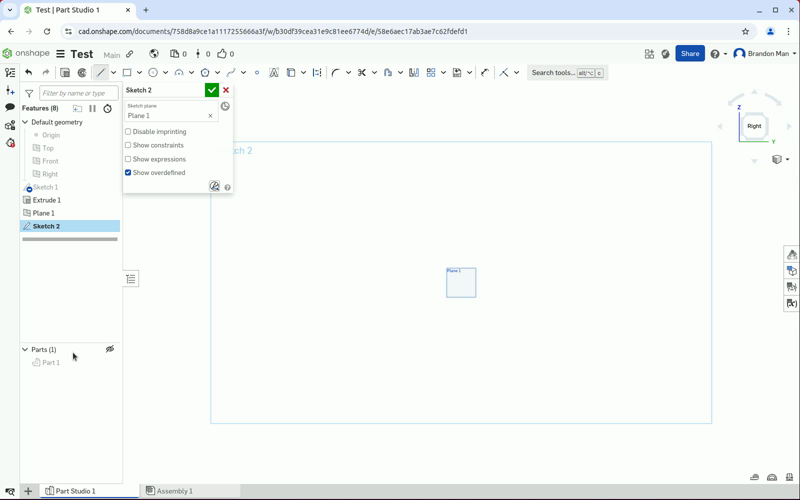
key_down(shift)
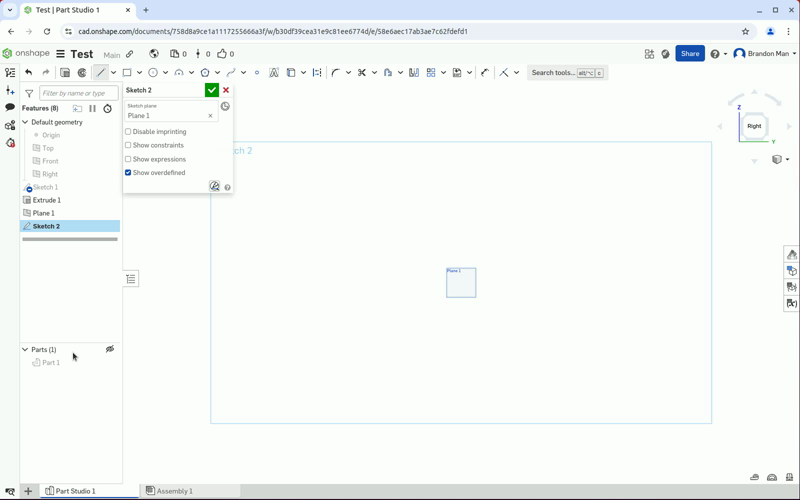
mouse_move(417, 274)
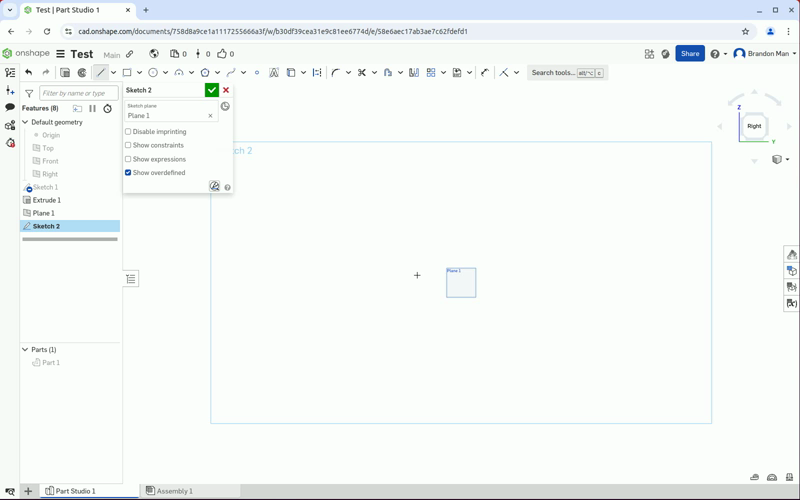
click(417, 274)
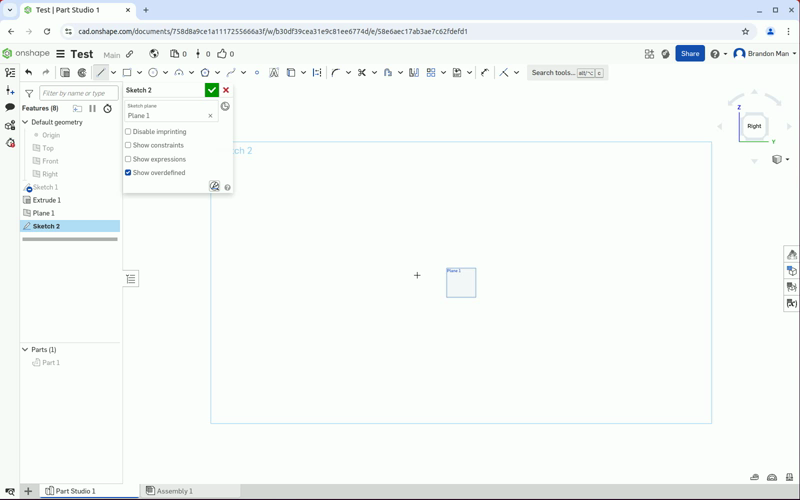
key_up(shift)
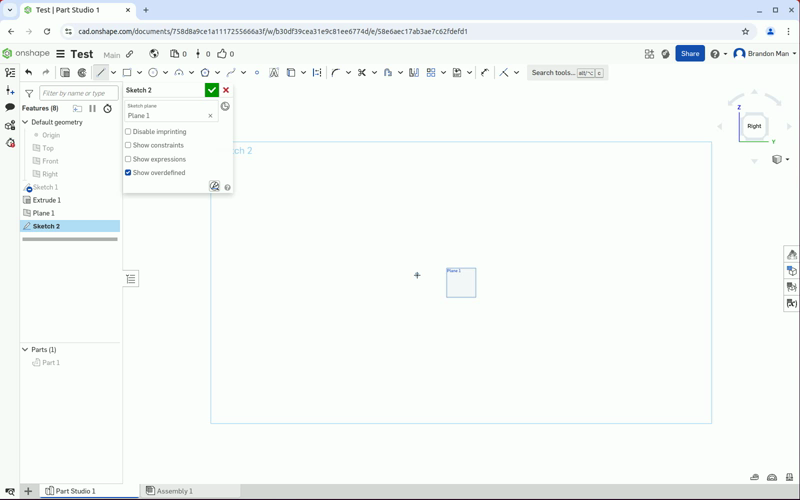
key_down(shift)
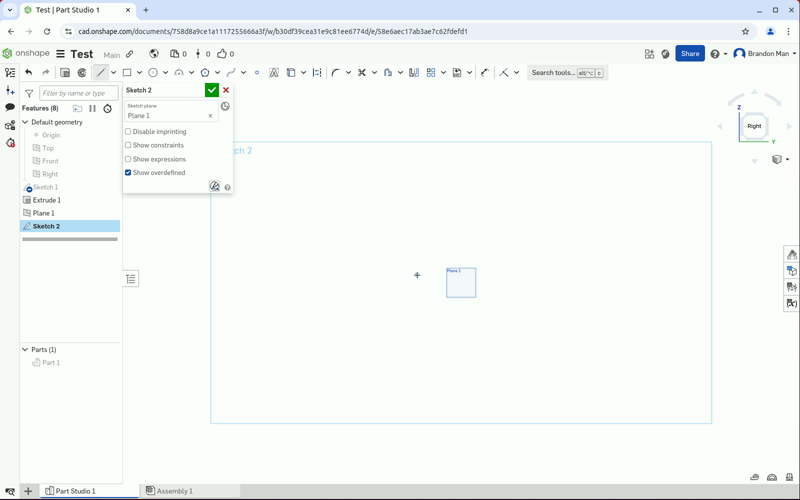
mouse_move(503, 274)
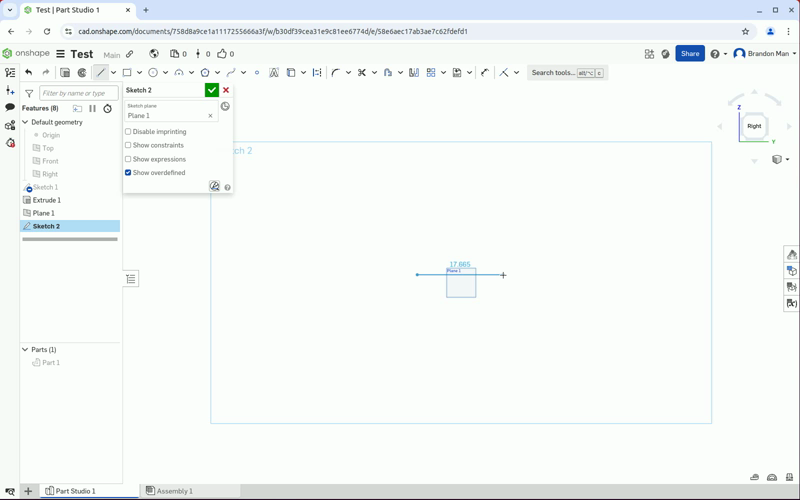
click(503, 274)
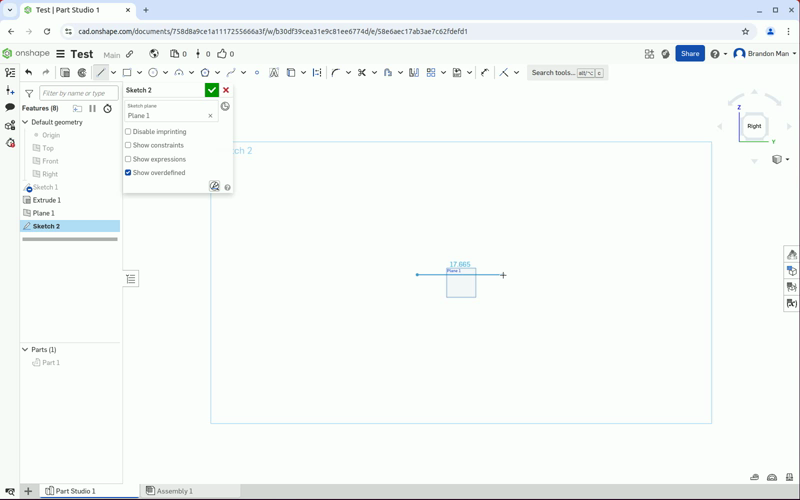
key_up(shift)
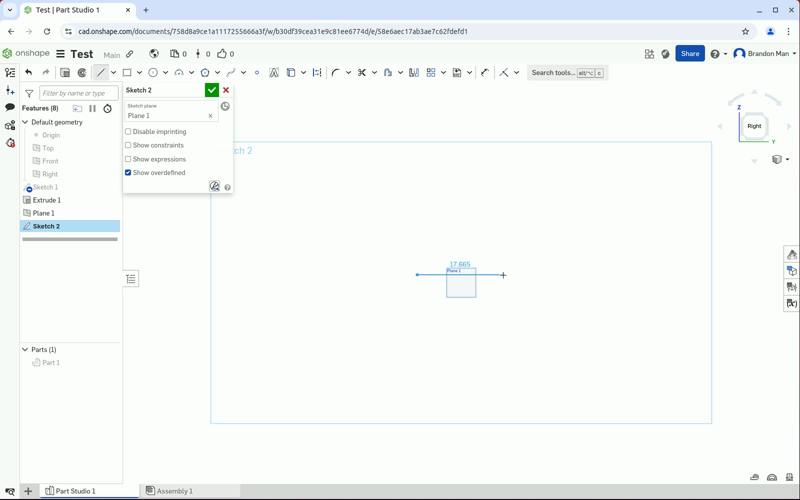
key_down(shift)
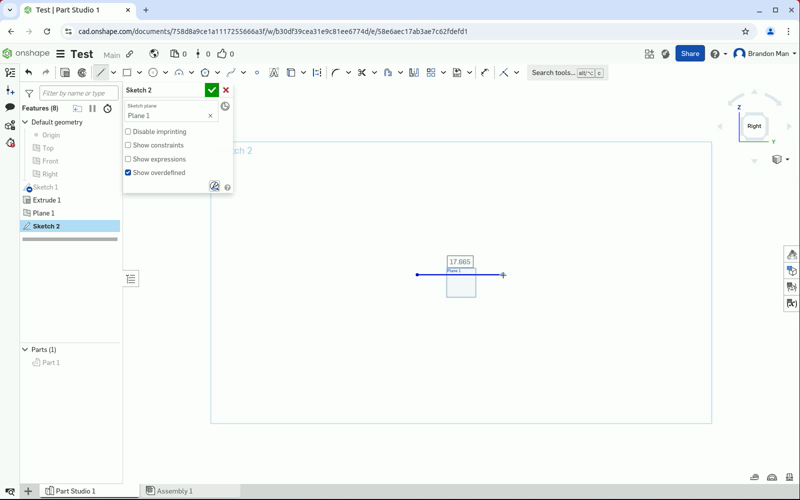
mouse_move(533, 274)
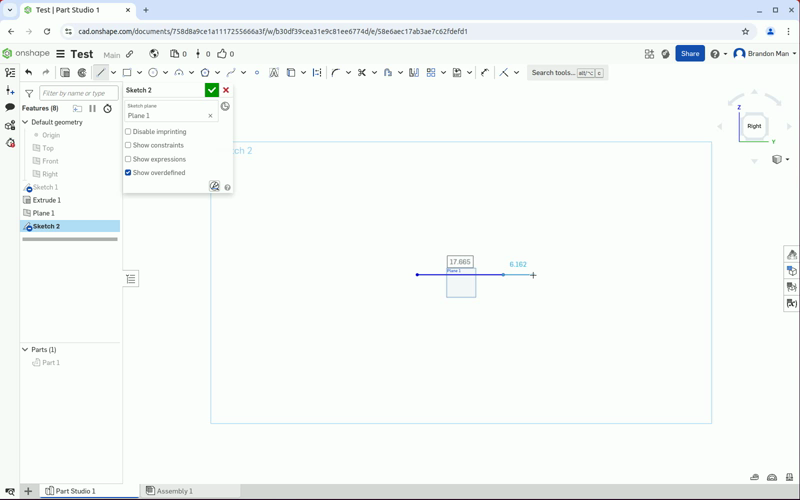
mouse_move(503, 246)
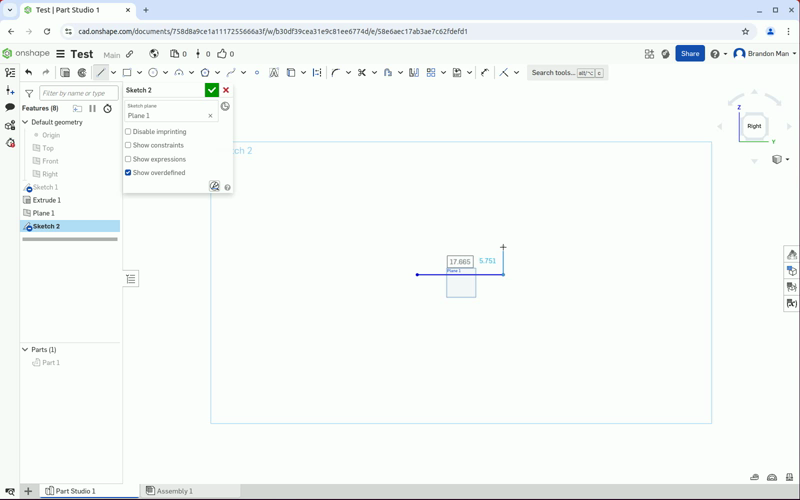
click(503, 246)
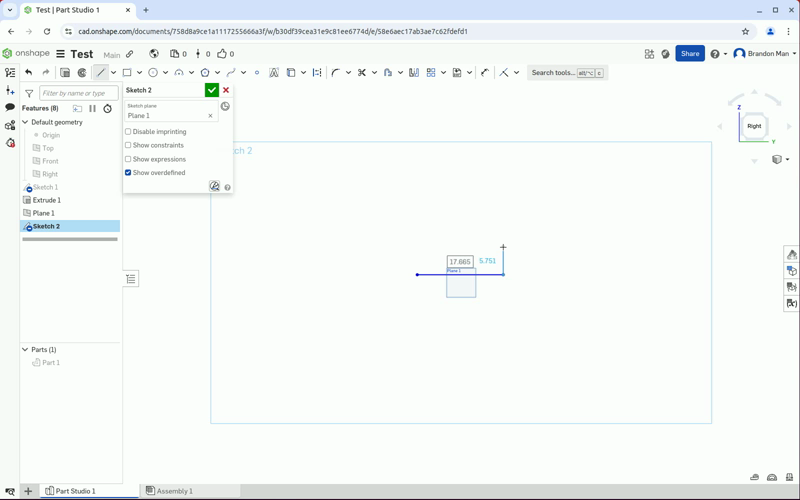
key_up(shift)
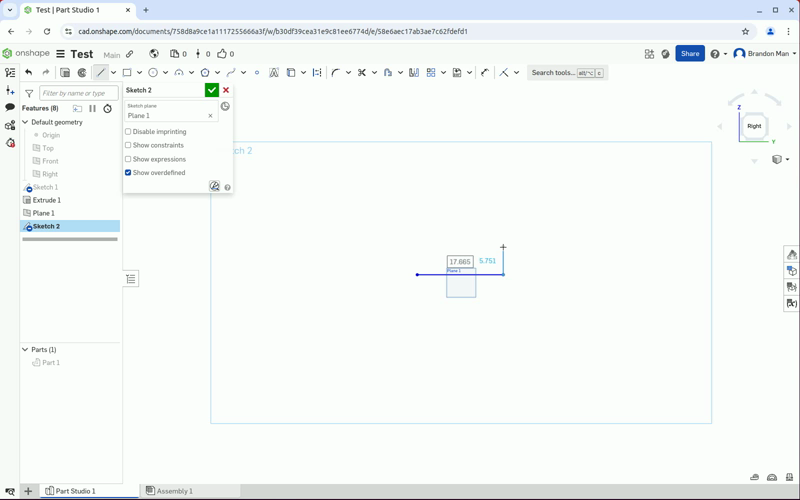
key(esc)
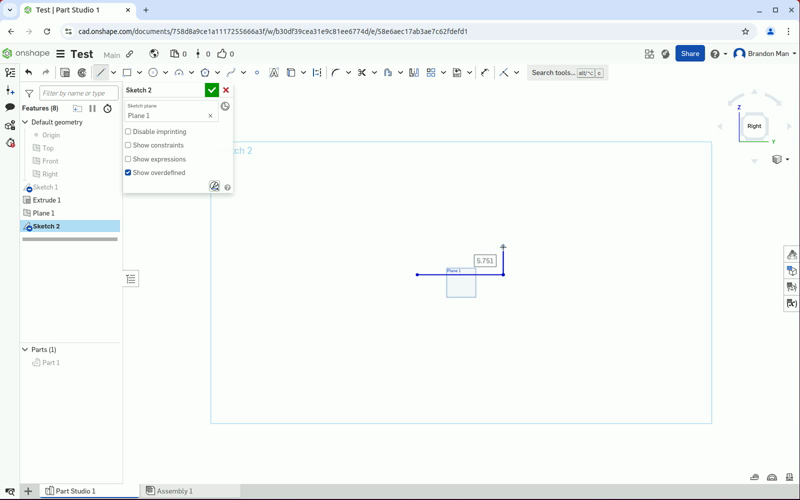
key(a)
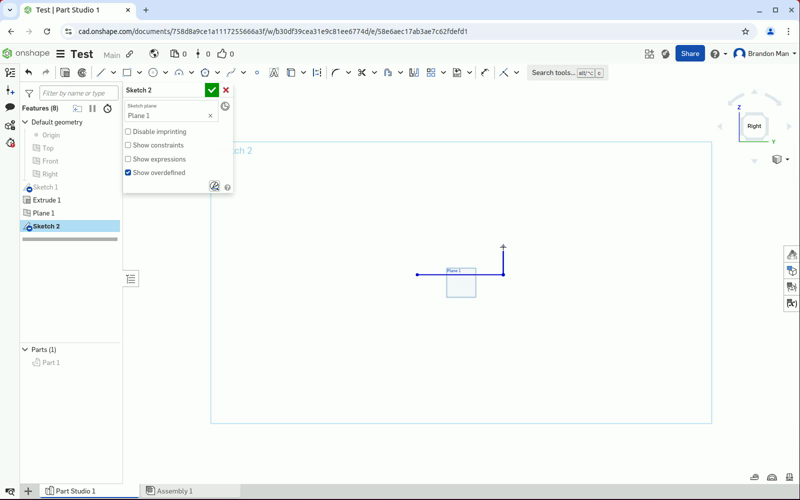
mouse_move(503, 246)
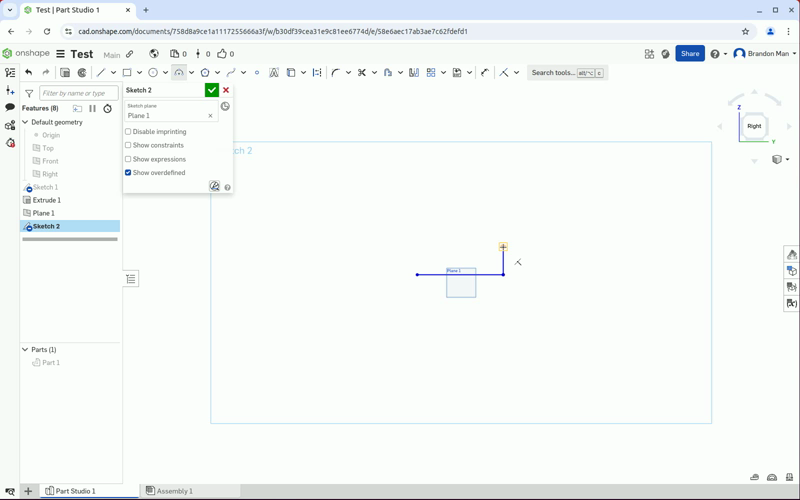
click(503, 246)
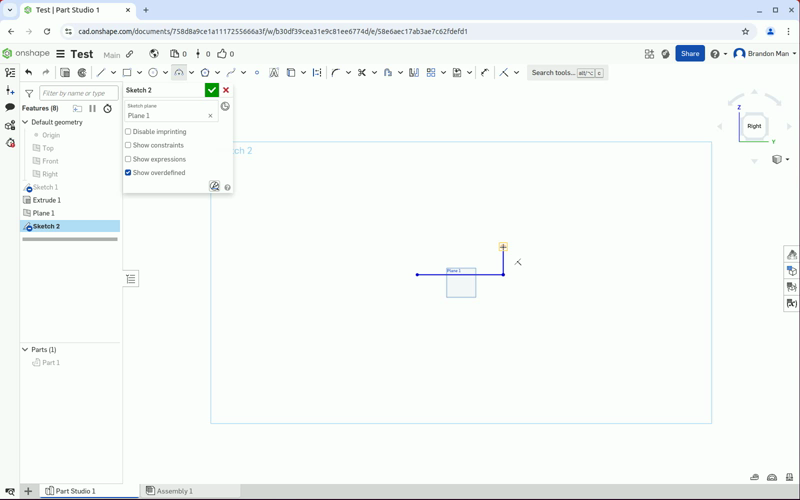
key_down(shift)
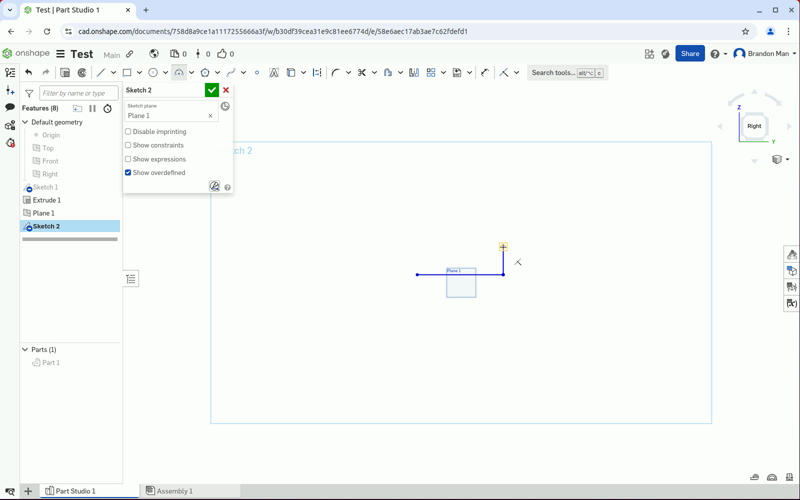
mouse_move(417, 246)
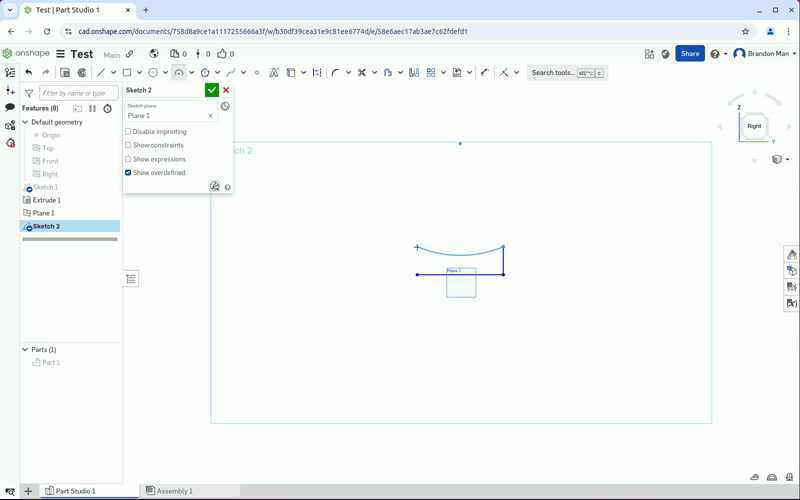
click(417, 246)
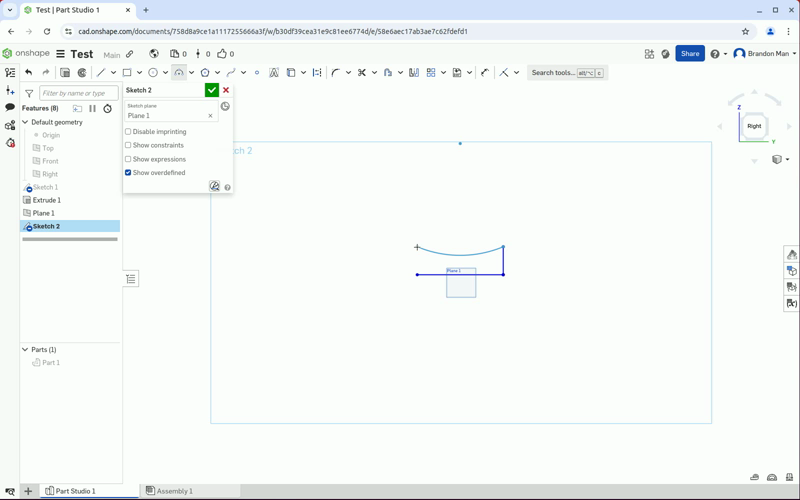
mouse_move(460, 236)
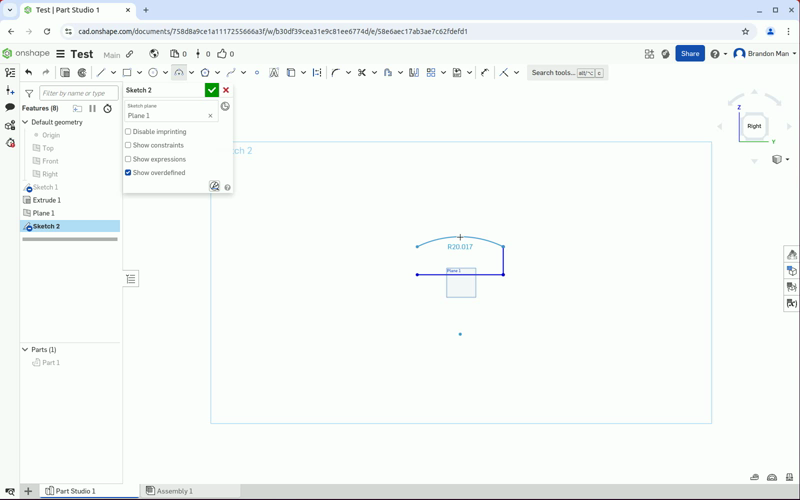
click(460, 236)
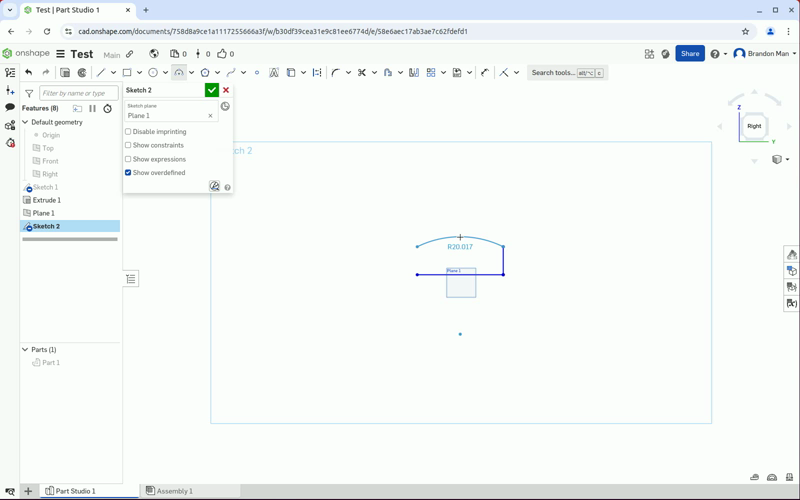
key_up(shift)
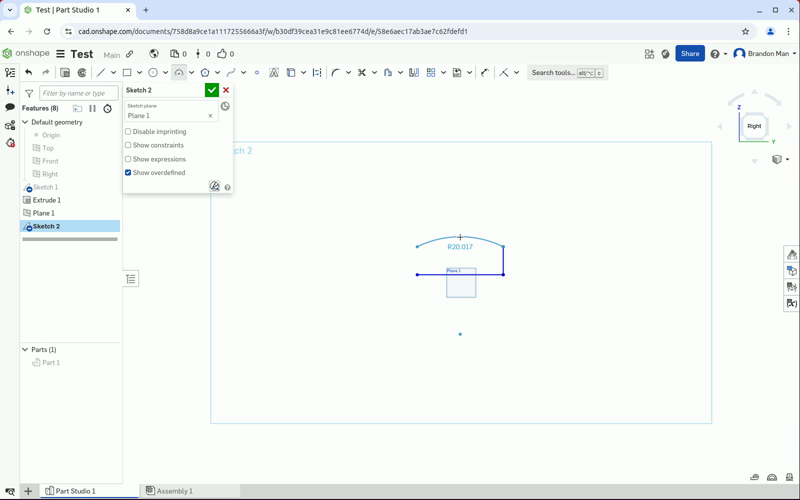
key(esc)
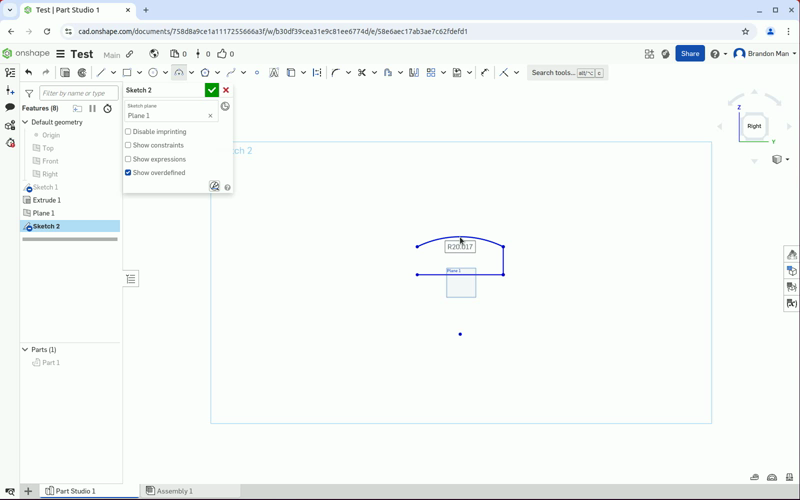
key(l)
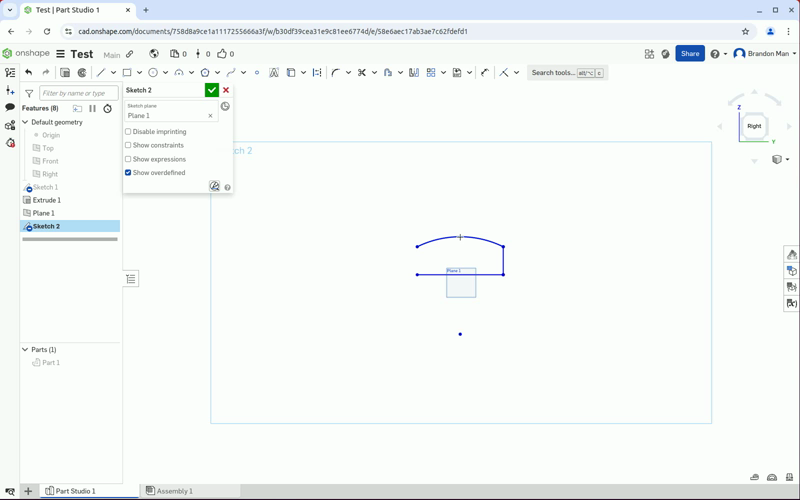
mouse_move(417, 246)
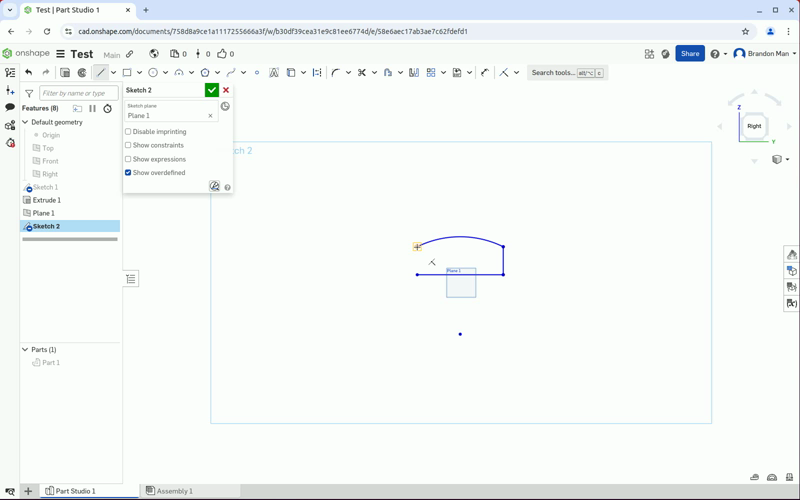
click(417, 246)
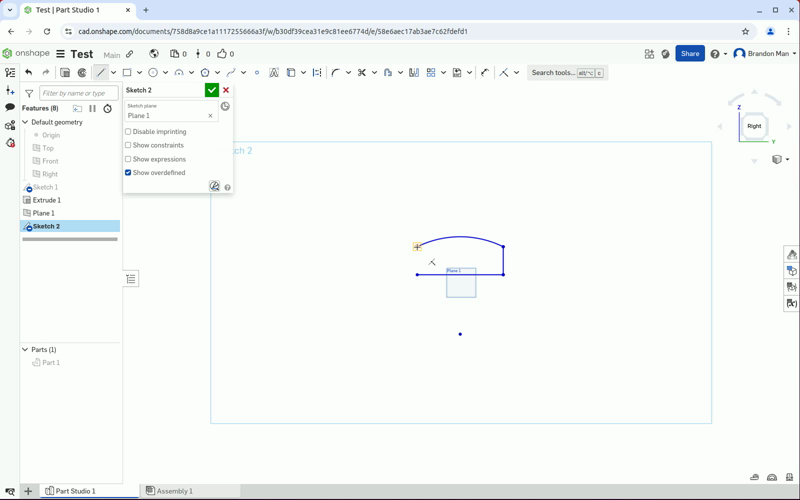
mouse_move(447, 246)
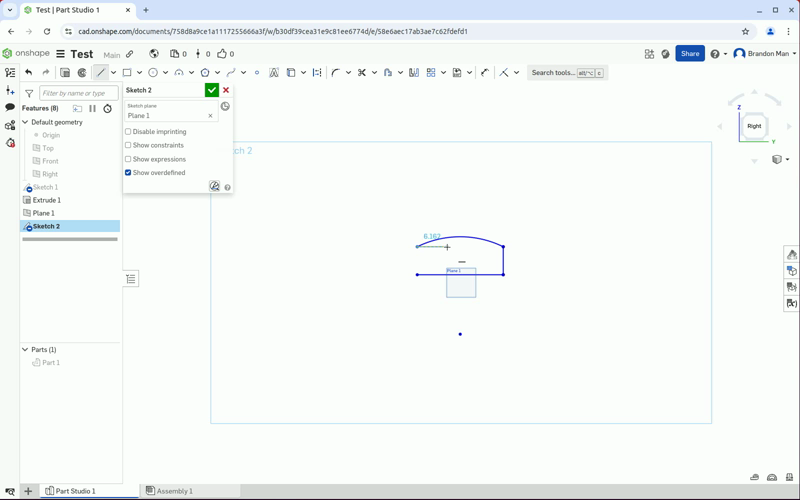
key_down(shift)
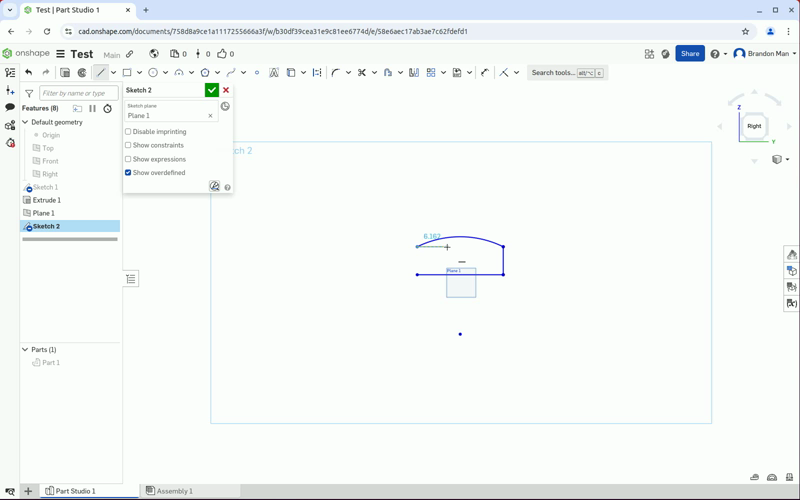
mouse_move(417, 274)
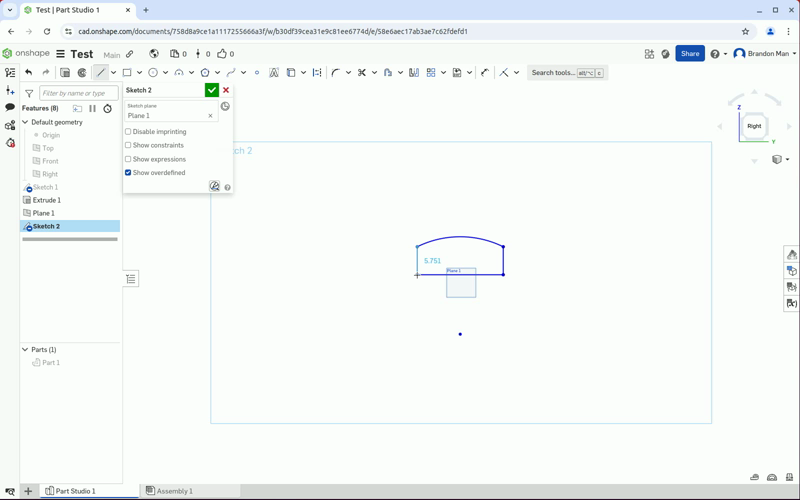
key_up(shift)
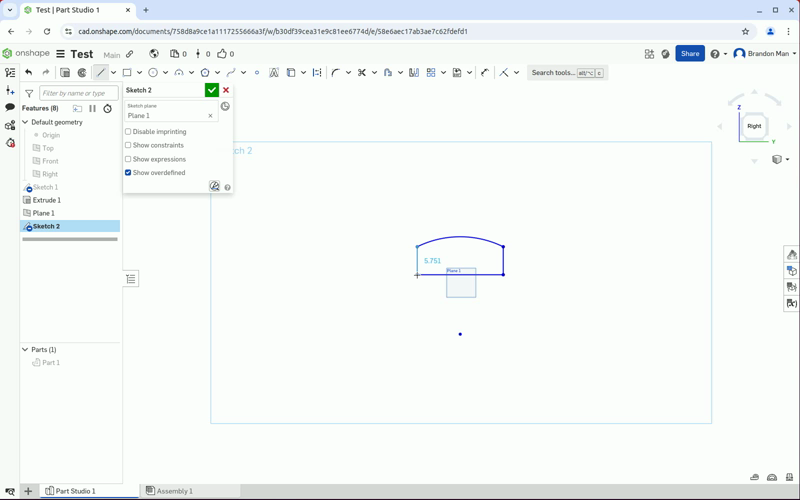
click(417, 274)
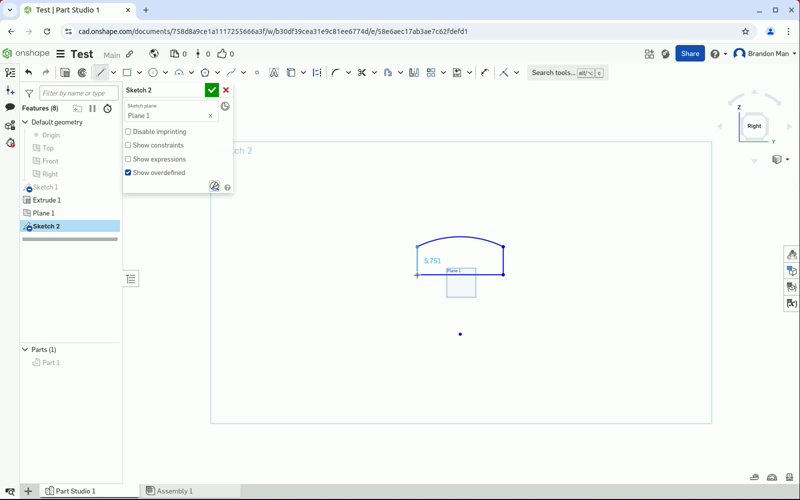
key(esc)
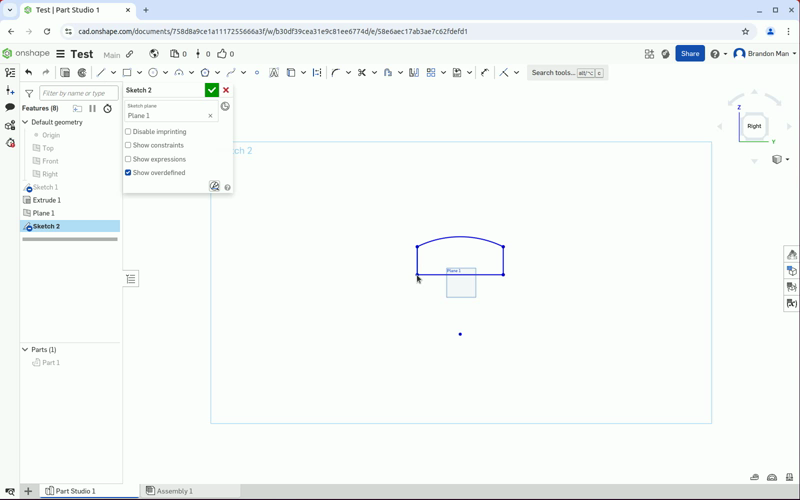
mouse_move(437, 267)
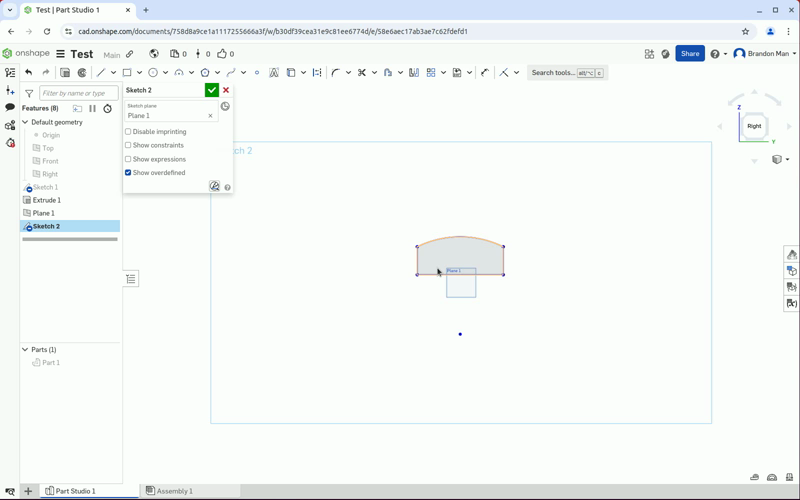
click(437, 267)
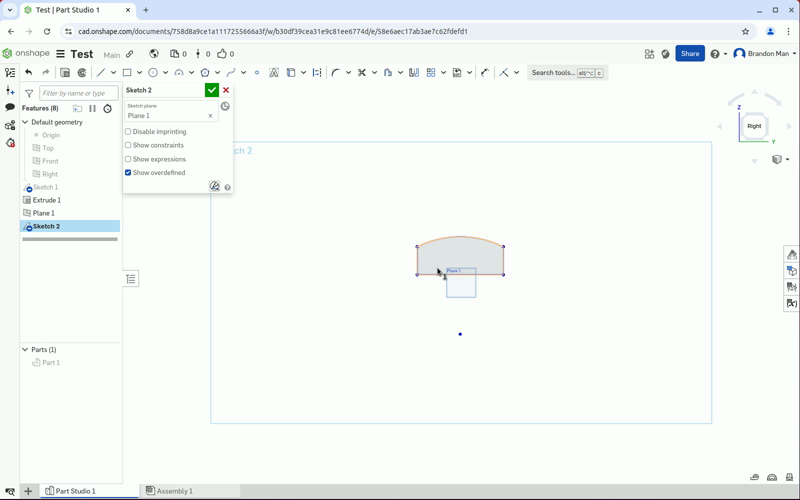
mouse_move(73, 352)
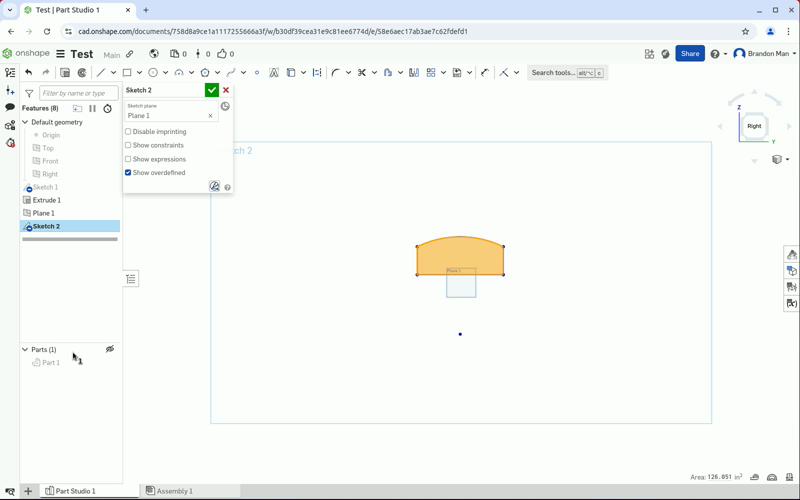
key(shift+y)
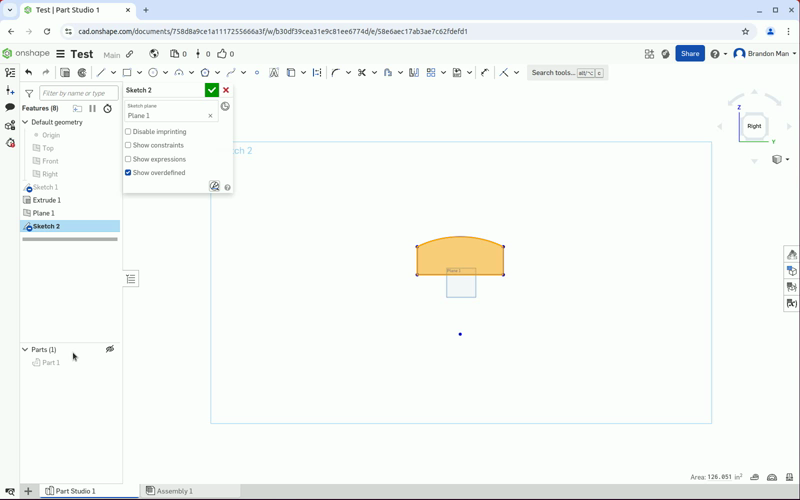
key(shift+e)
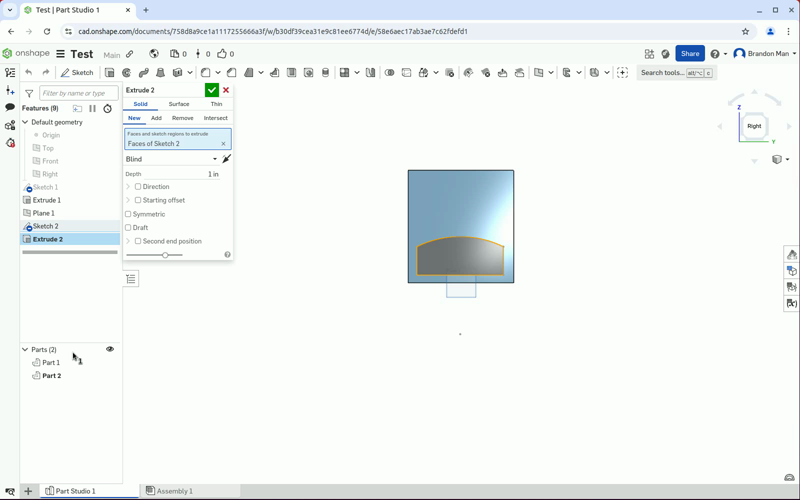
mouse_move(143, 106)
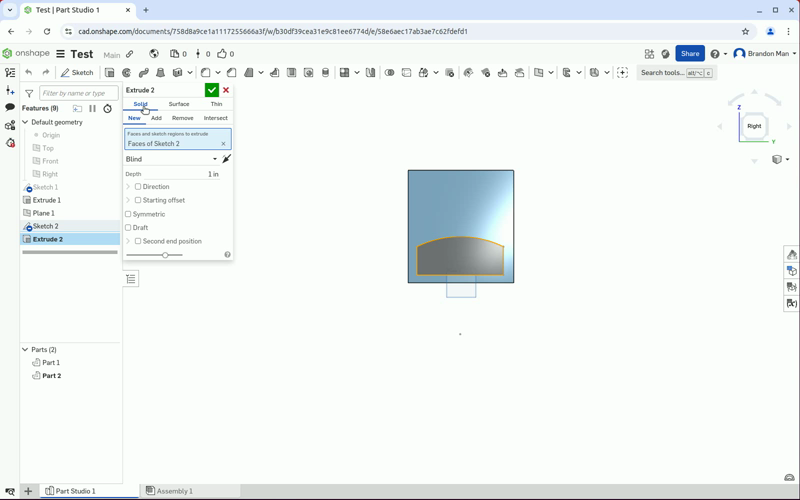
click(143, 106)
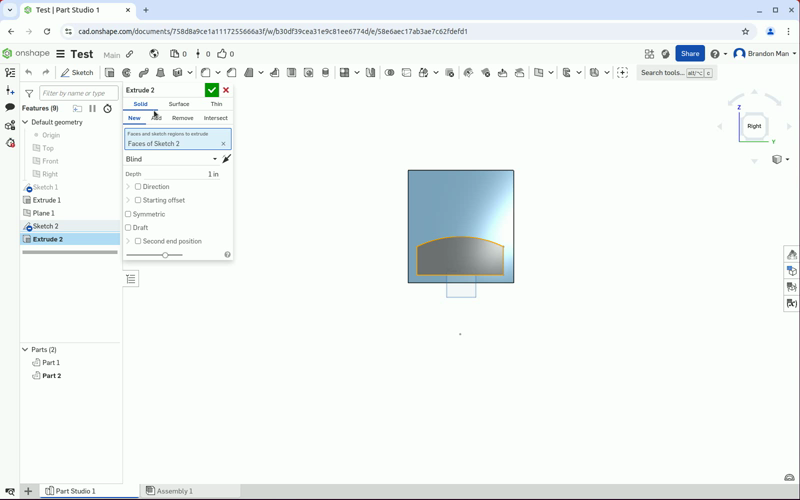
mouse_move(186, 120)
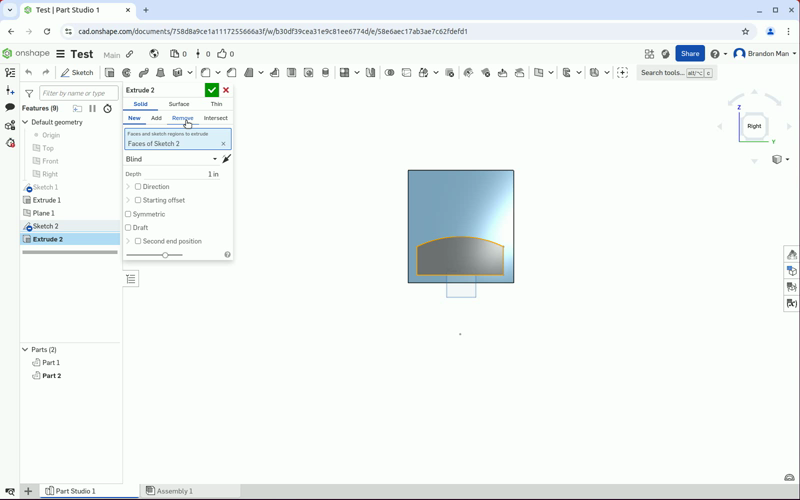
click(186, 120)
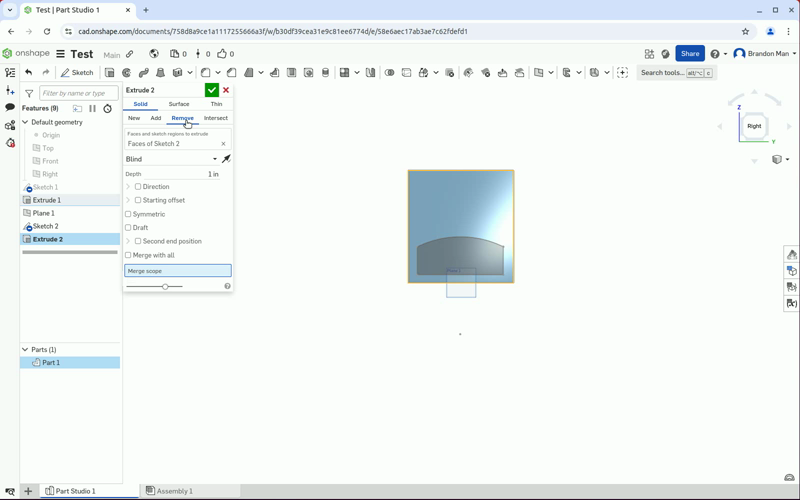
key(tab, 4)
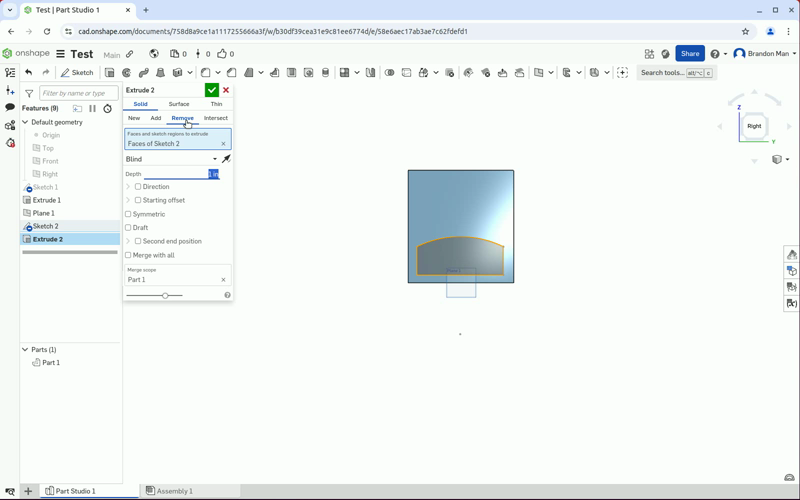
text(22.386)
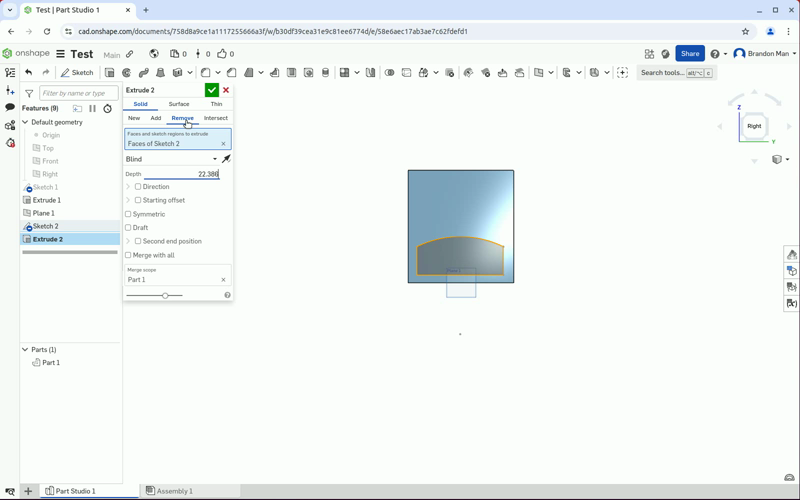
key(tab, 6)
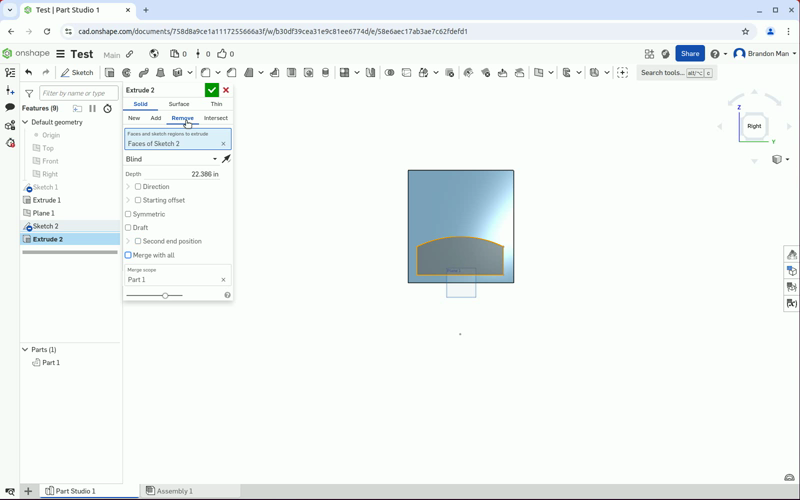
key(space)
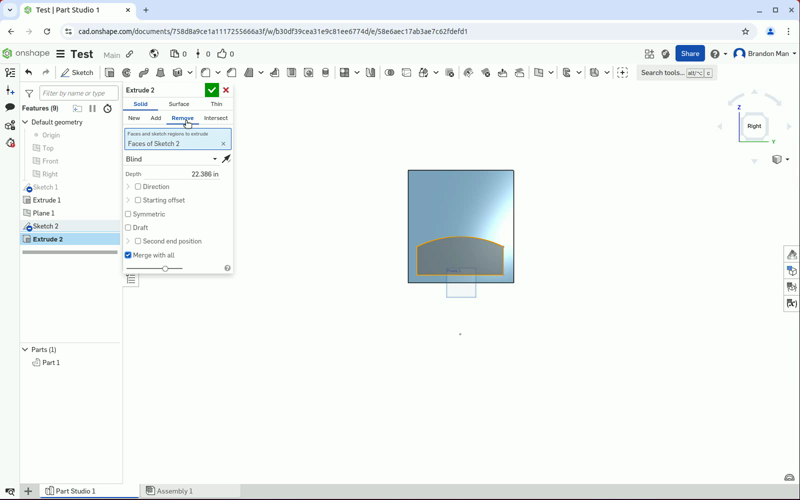
key(enter)
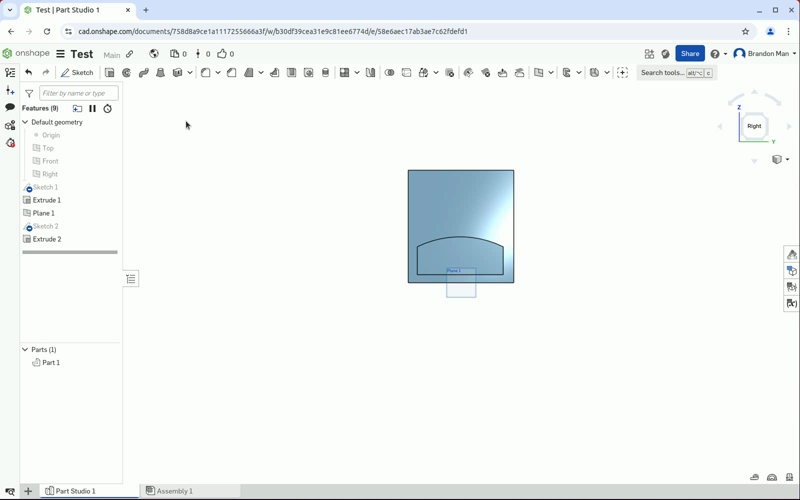
key(shift+h)
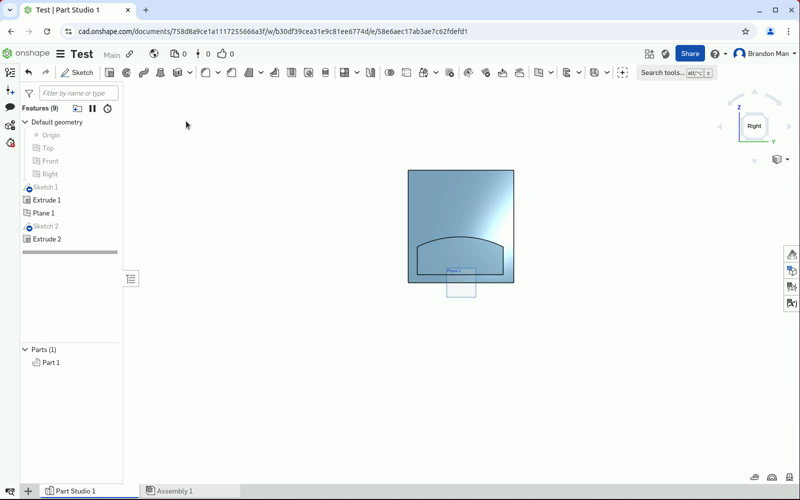
key(shift+h)
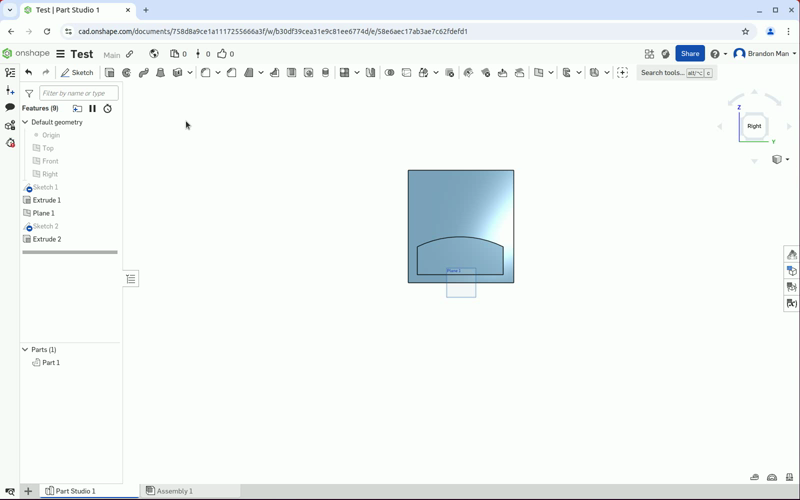
mouse_move(73, 189)
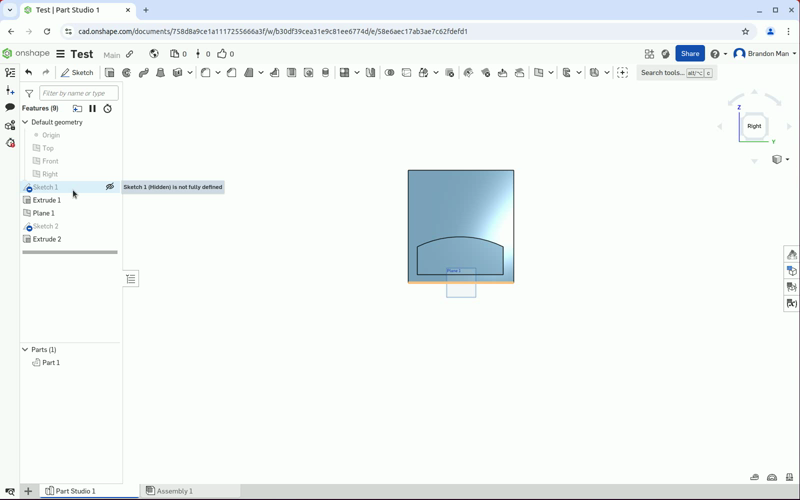
click(73, 189)
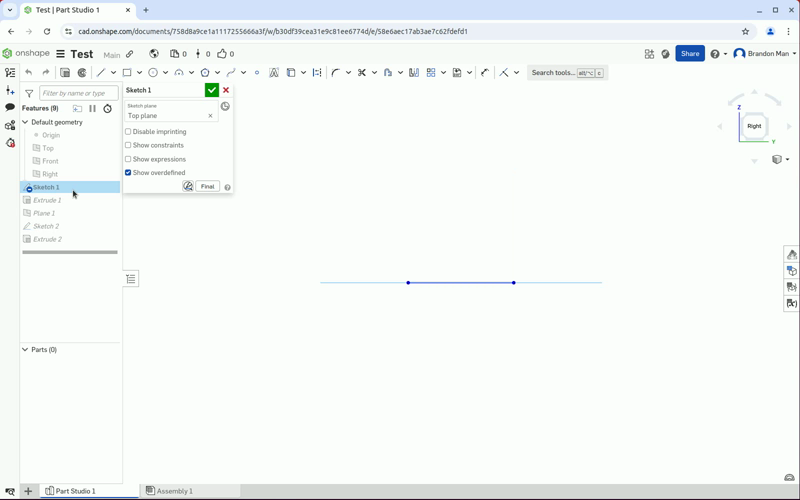
mouse_move(229, 92)
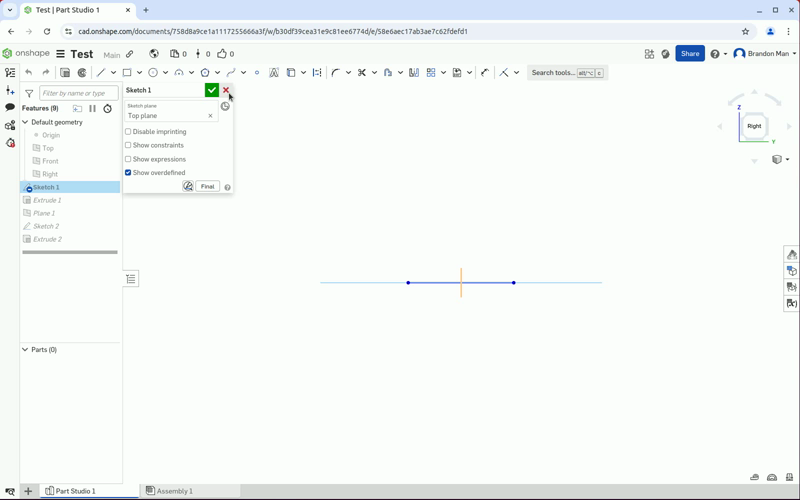
click(229, 92)
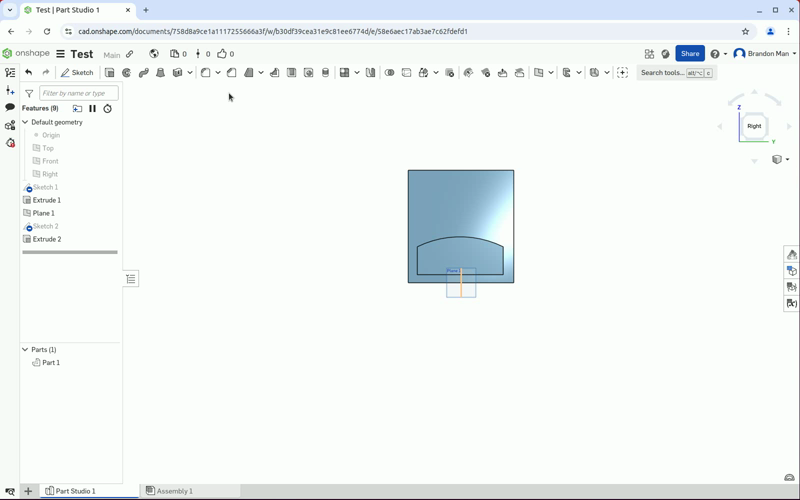
mouse_move(73, 352)
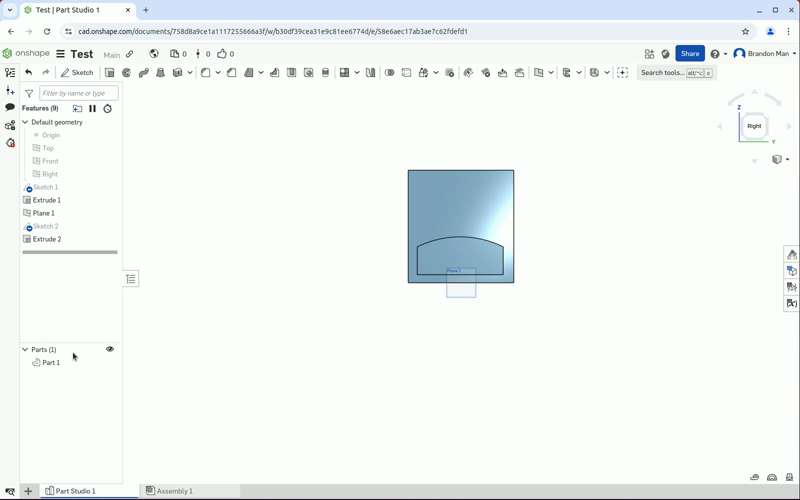
key(y)
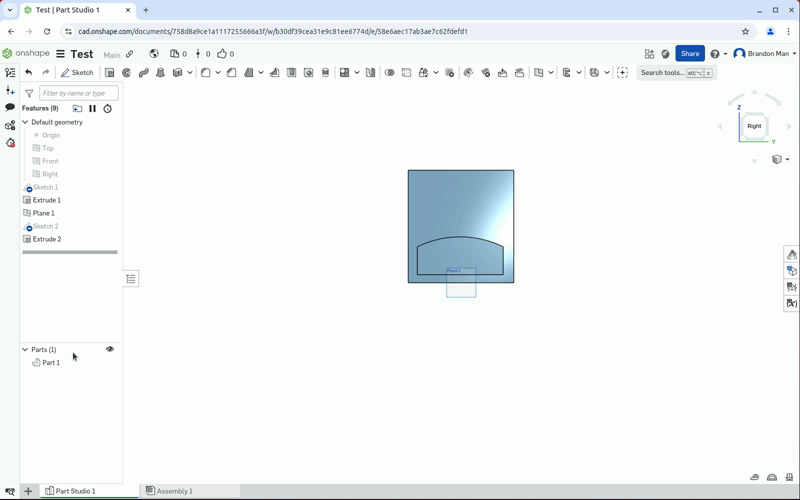
key(shift+p)
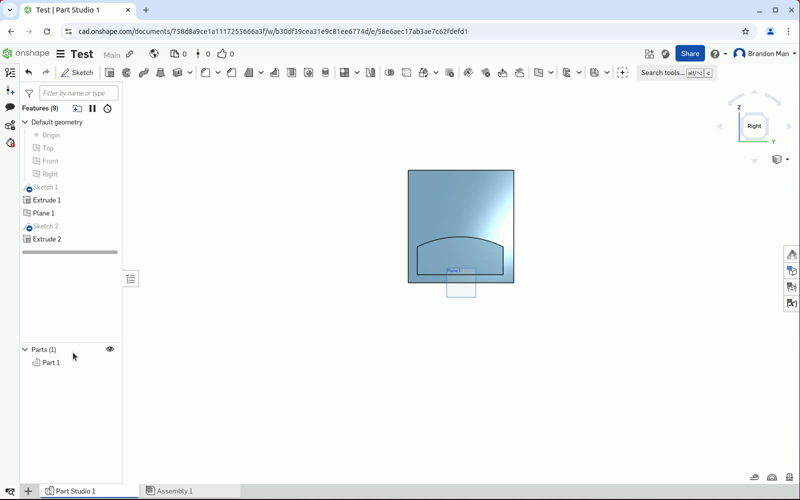
key(space)
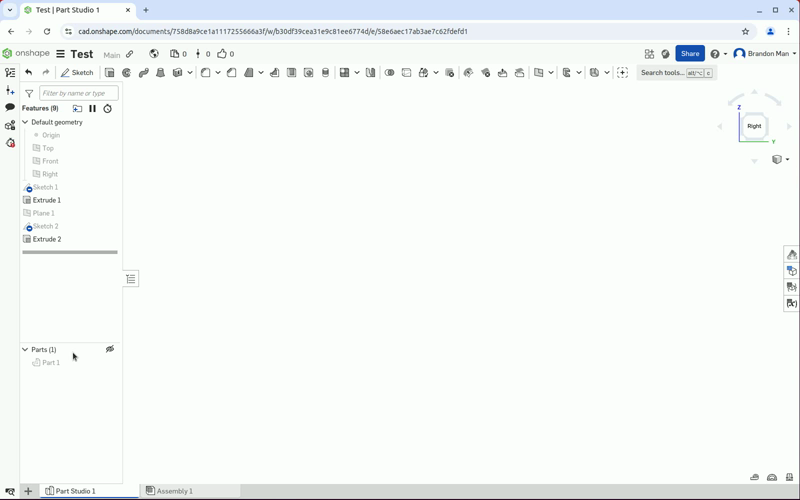
key_down(shift)
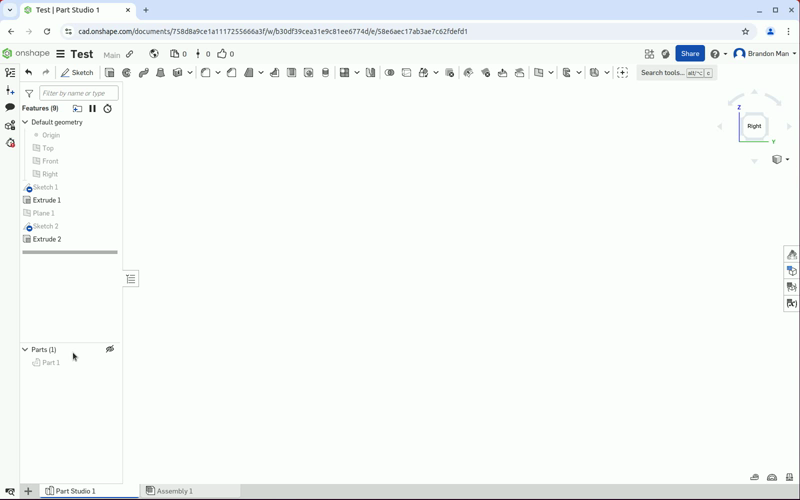
key(right)
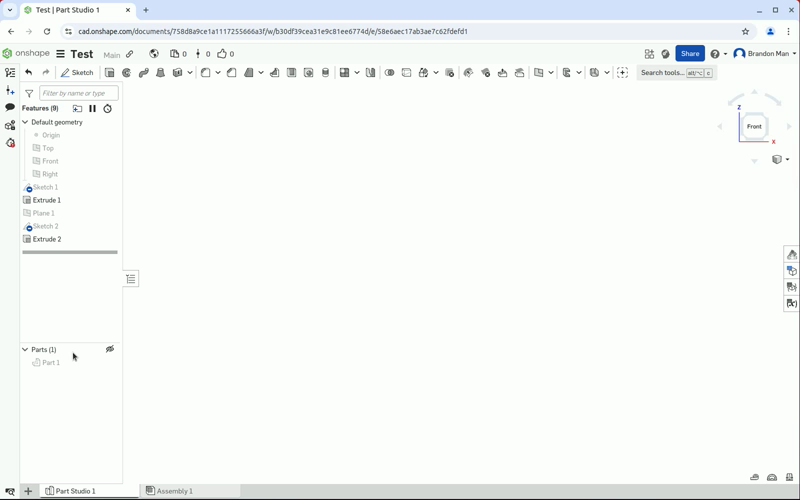
key_up(shift)
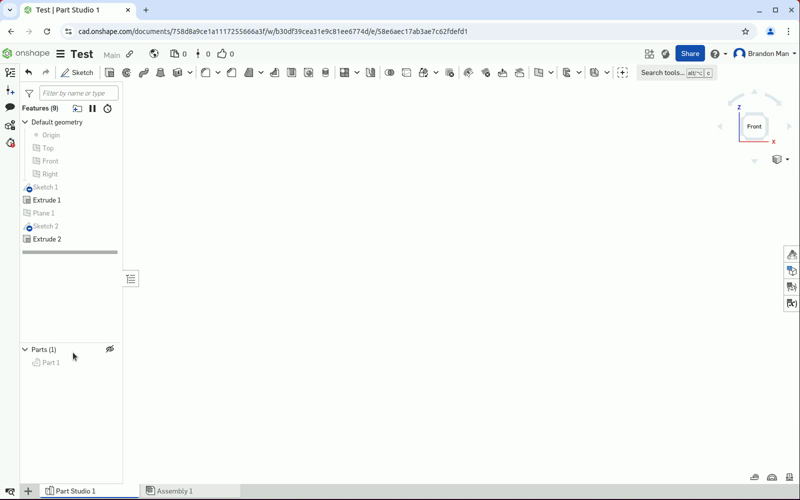
key(space)
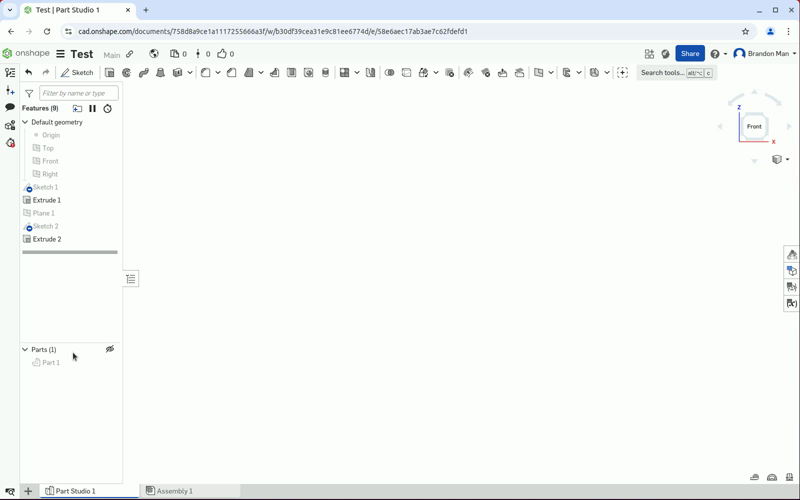
key_down(shift)
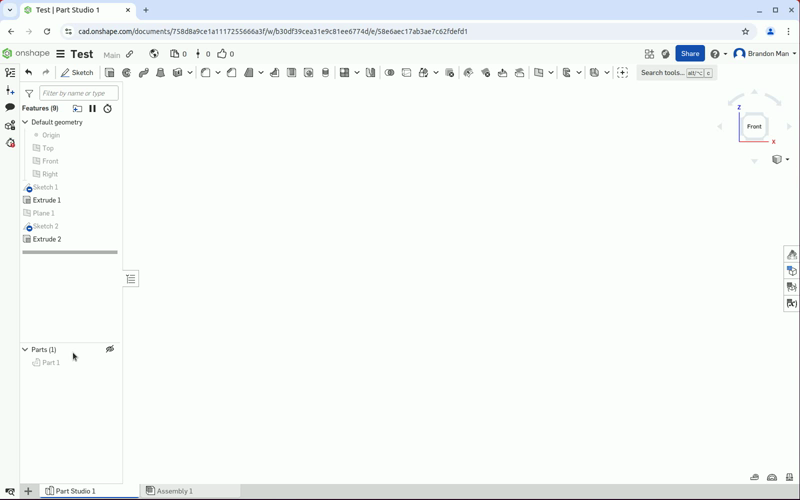
key(down)
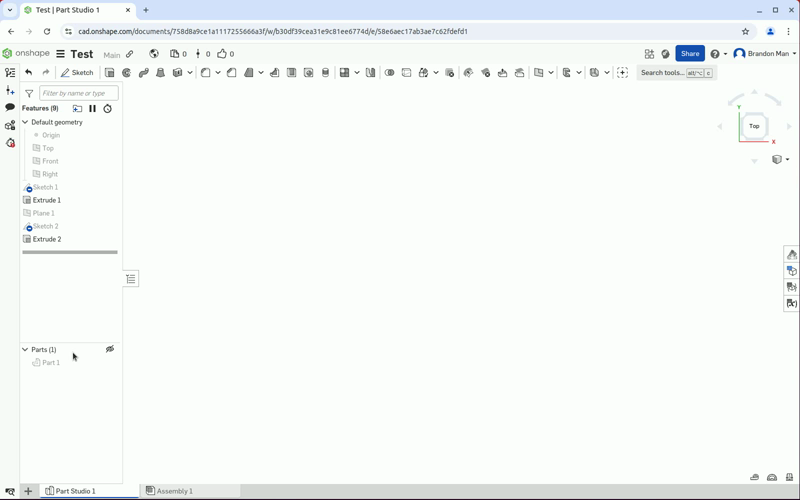
key_up(shift)
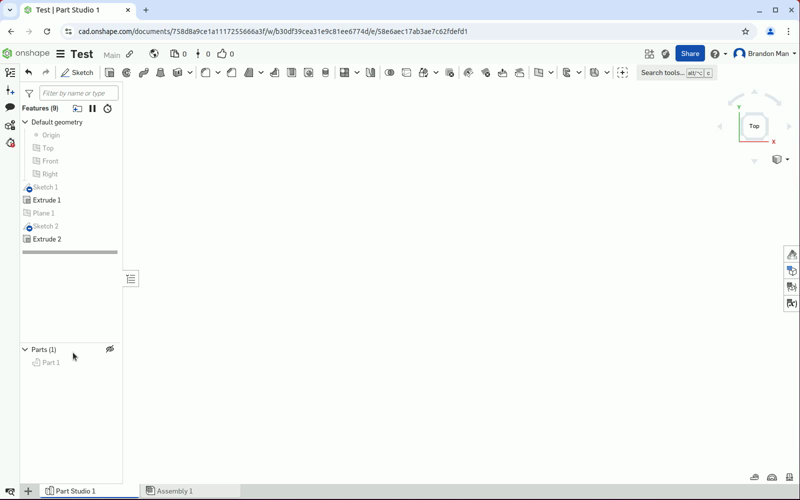
mouse_move(73, 352)
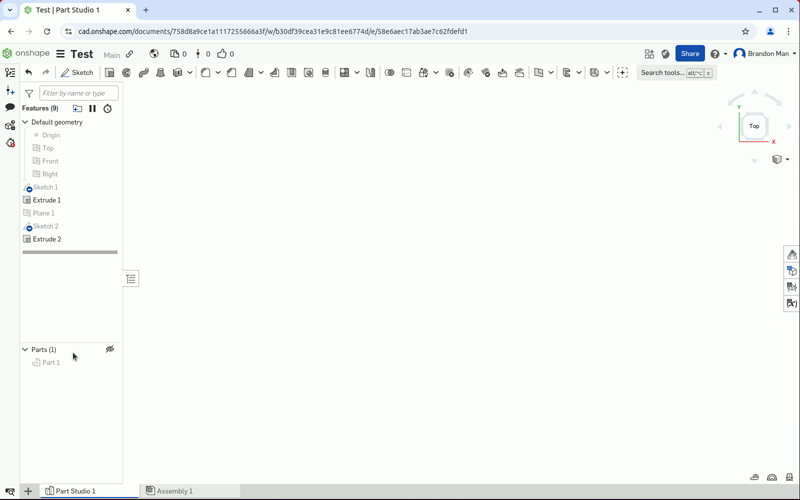
key(shift+y)
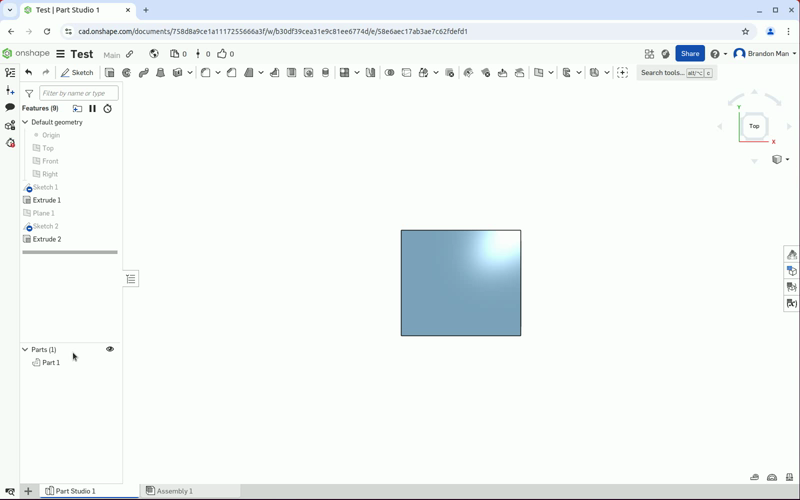
mouse_move(541, 75)
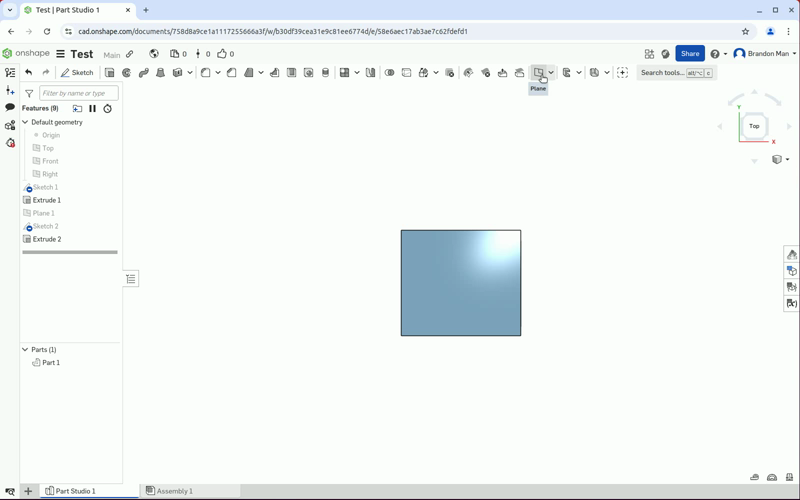
click(541, 75)
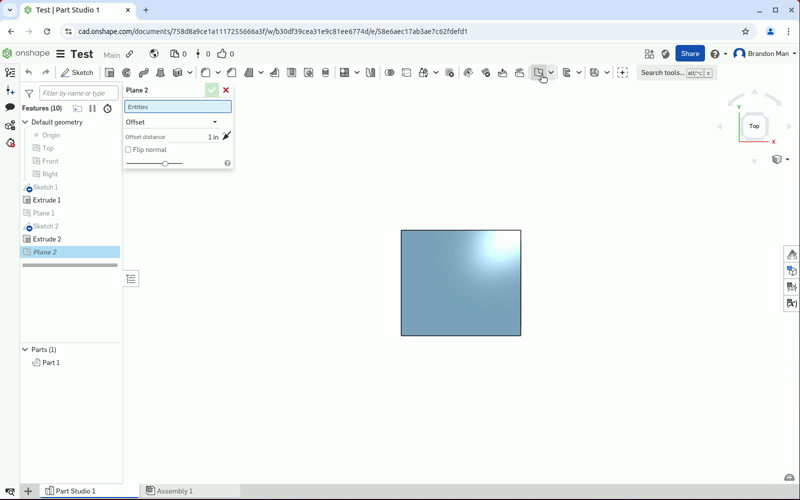
mouse_move(73, 150)
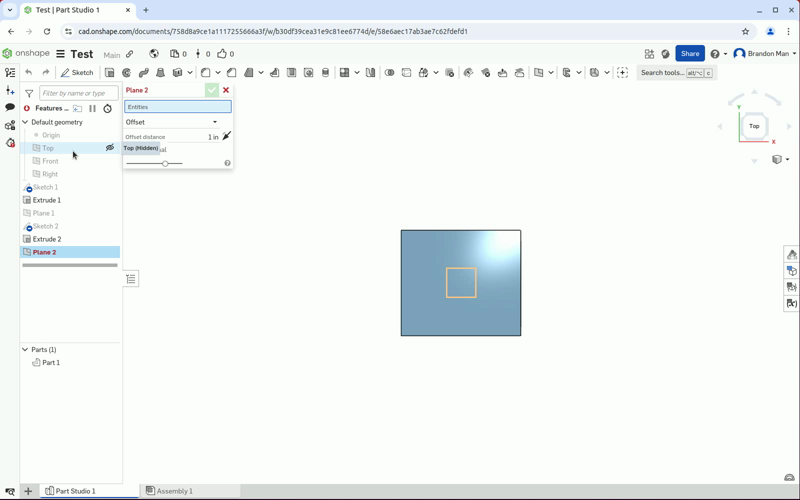
click(73, 150)
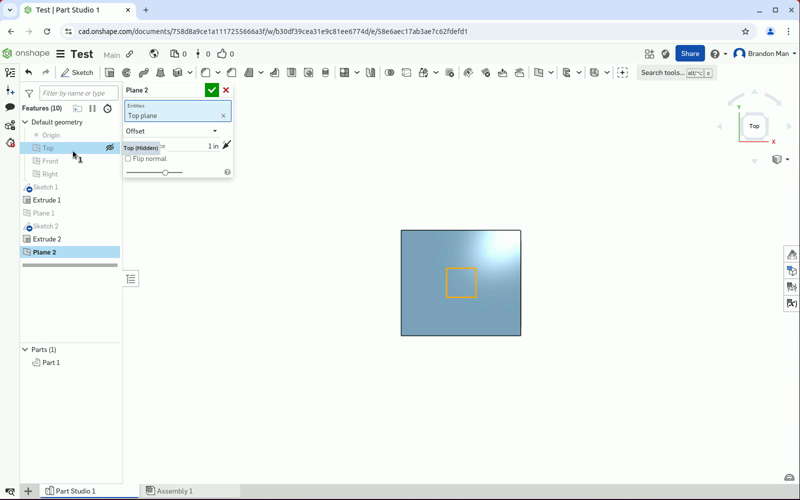
key(tab, 2)
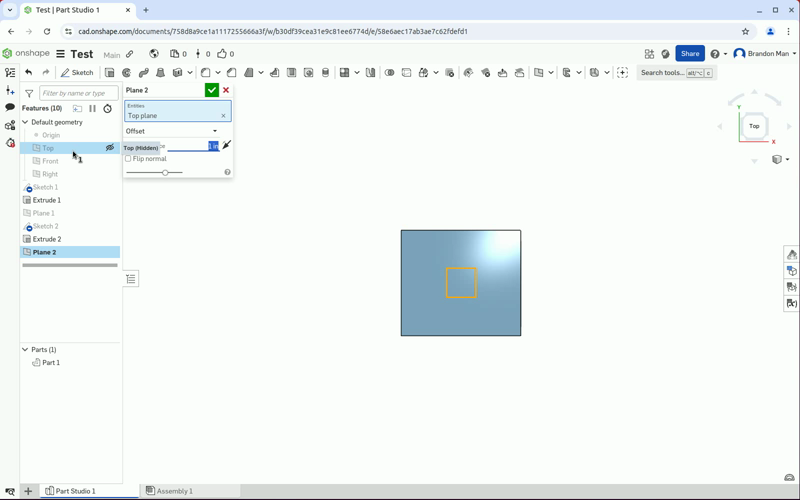
text(23.108)
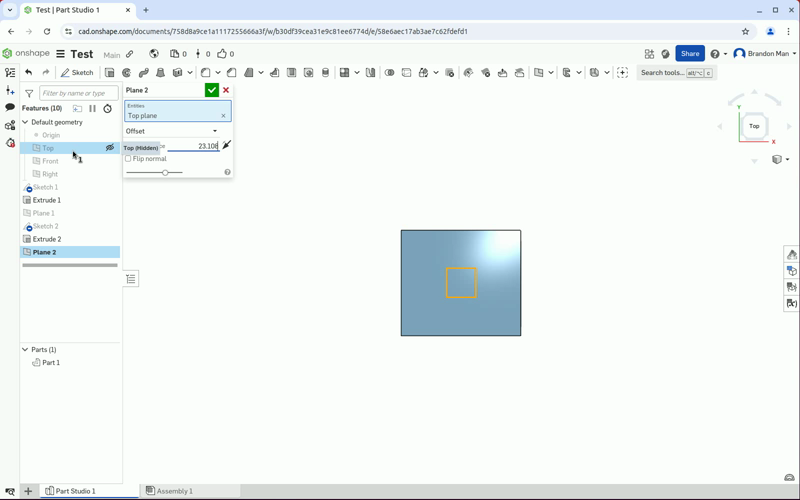
key(enter, 2)
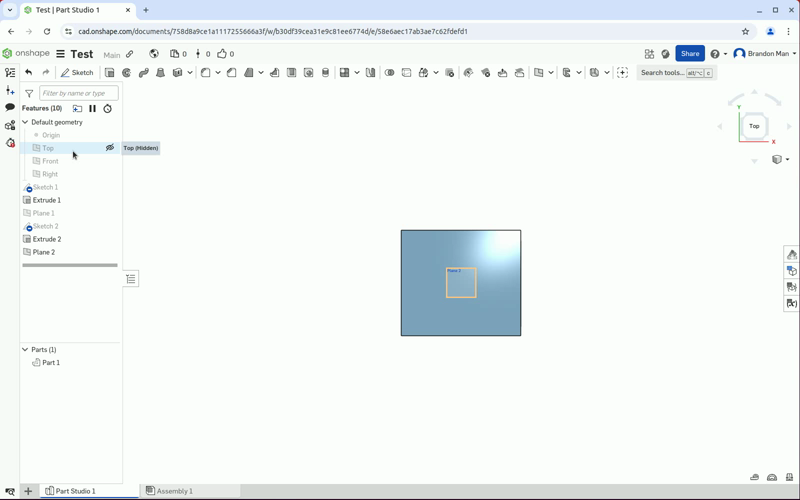
key(shift+s)
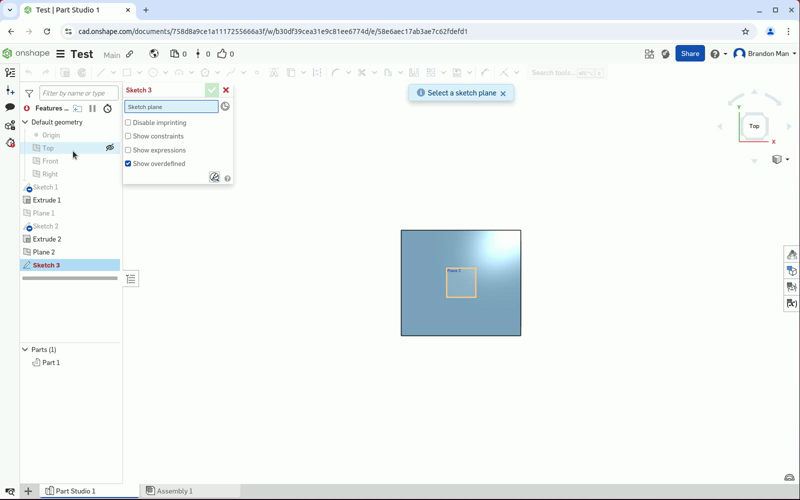
mouse_move(73, 254)
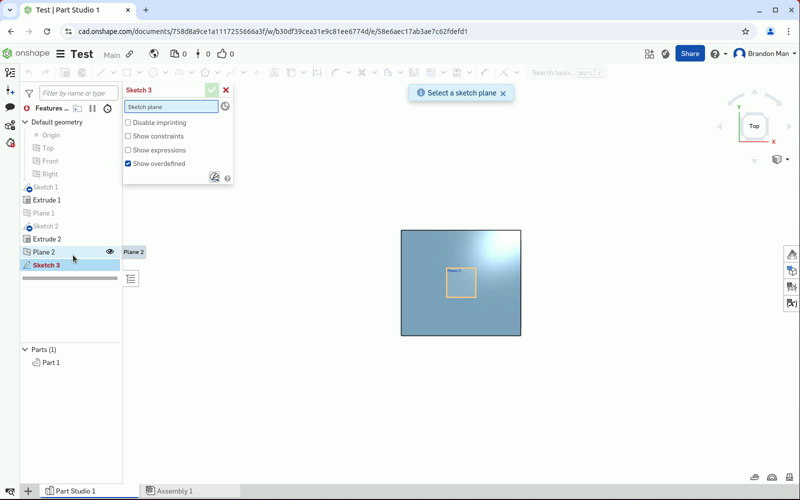
click(73, 254)
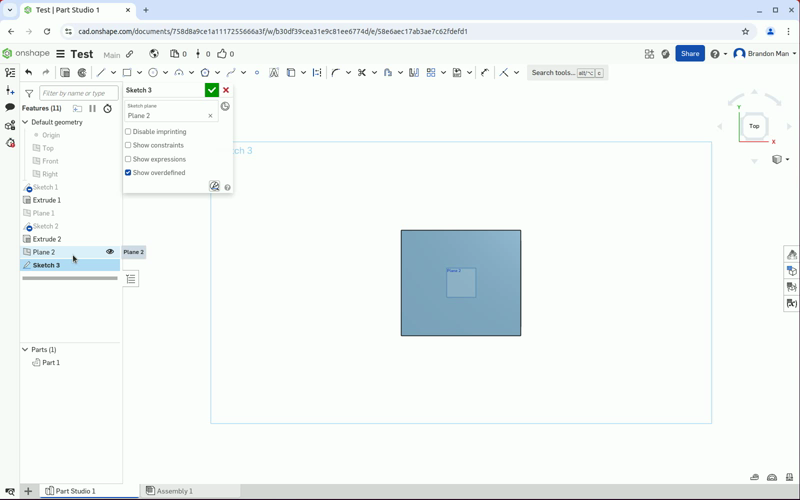
mouse_move(73, 352)
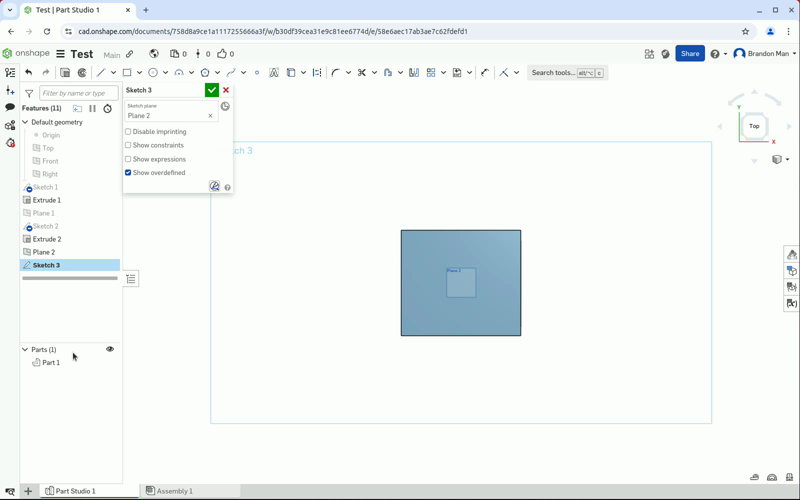
key(y)
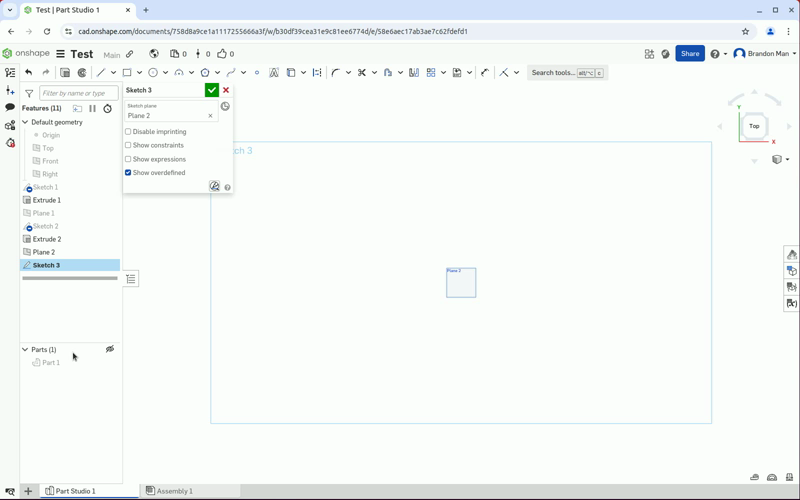
key(l)
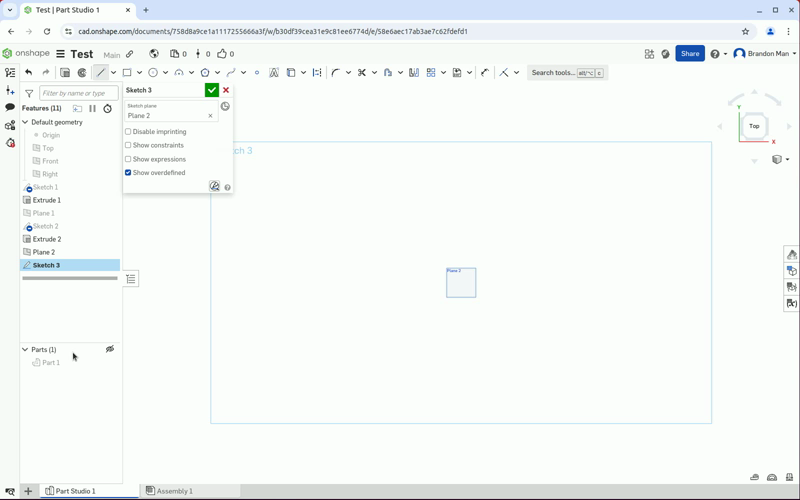
key_down(shift)
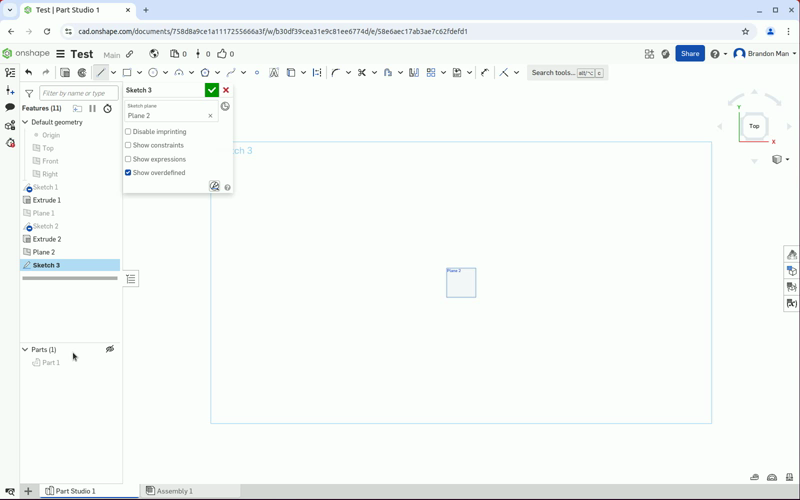
mouse_move(431, 326)
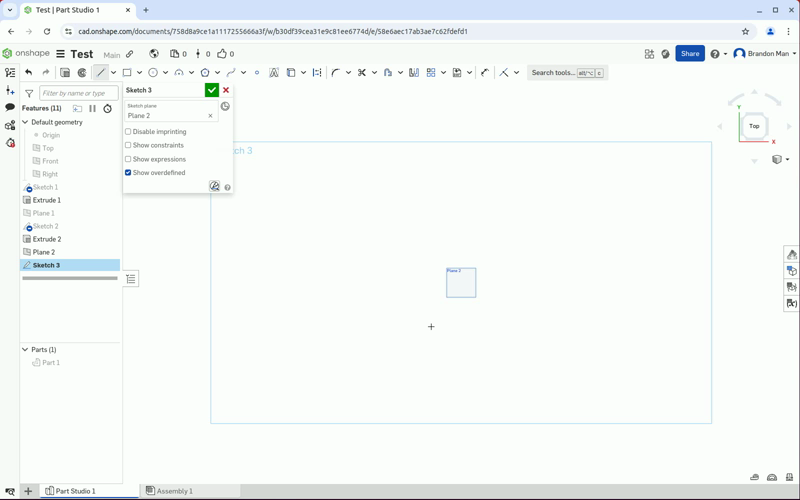
click(431, 326)
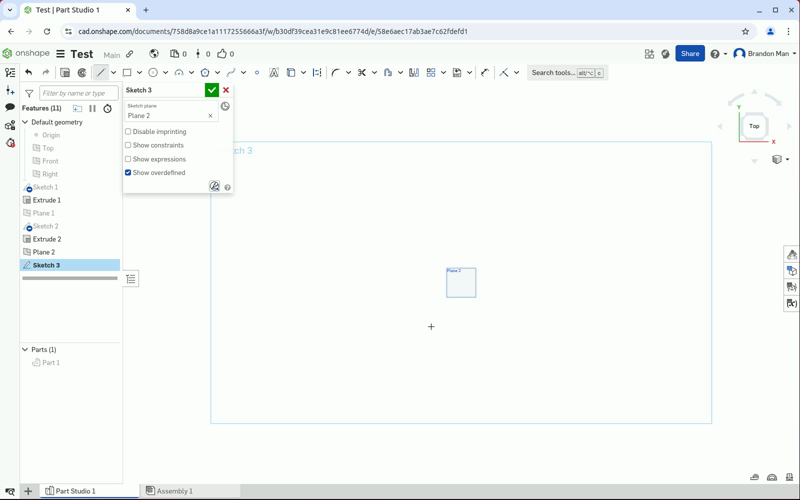
key_up(shift)
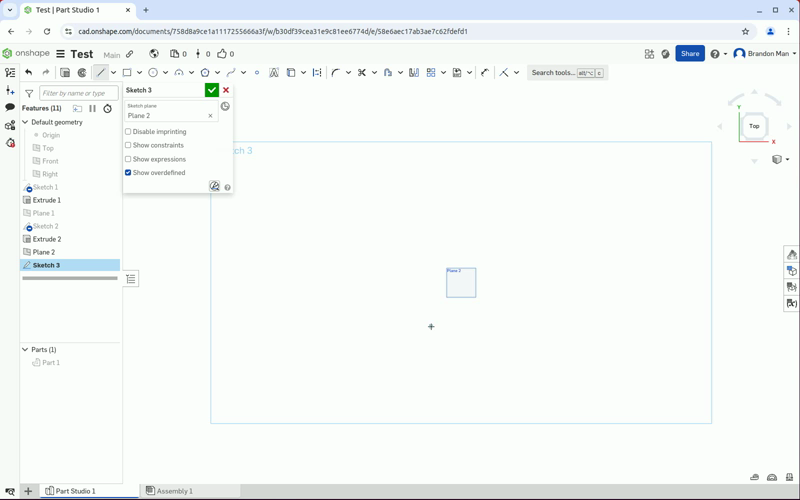
key_down(shift)
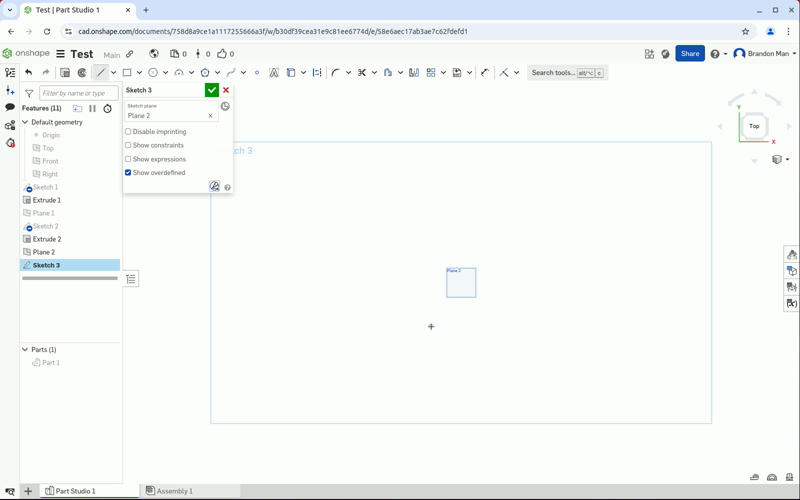
mouse_move(510, 326)
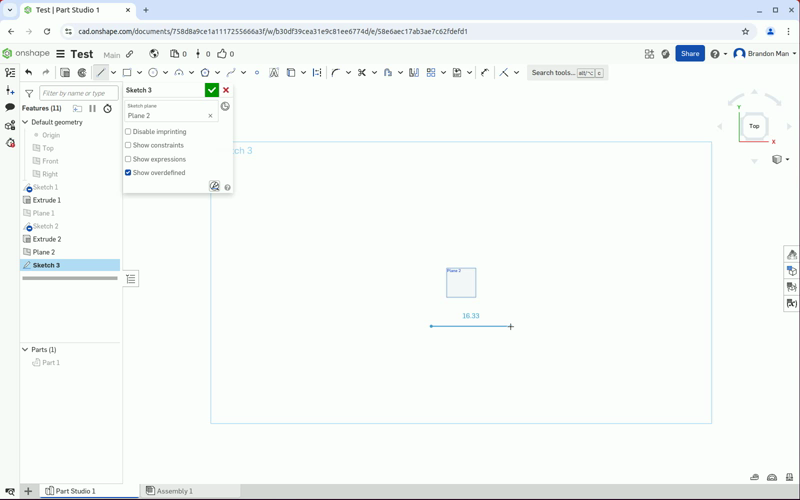
click(510, 326)
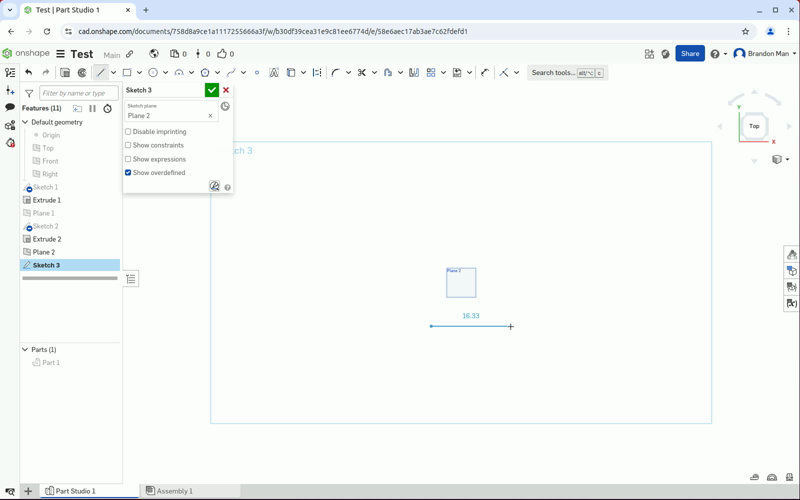
key_up(shift)
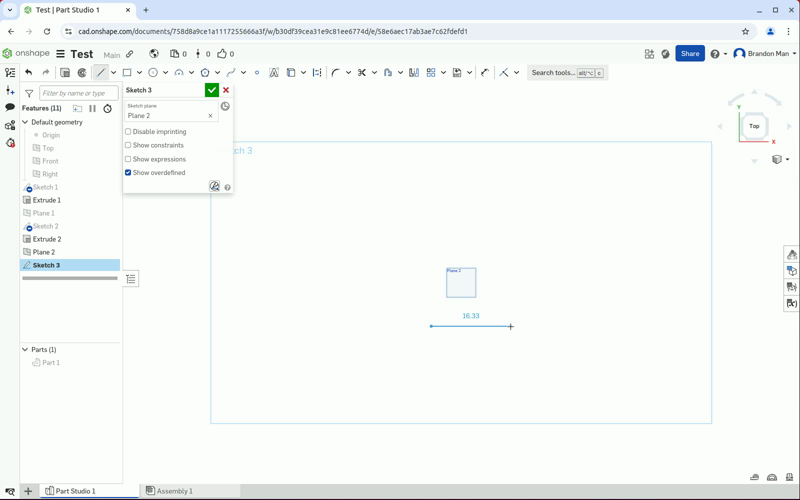
key_down(shift)
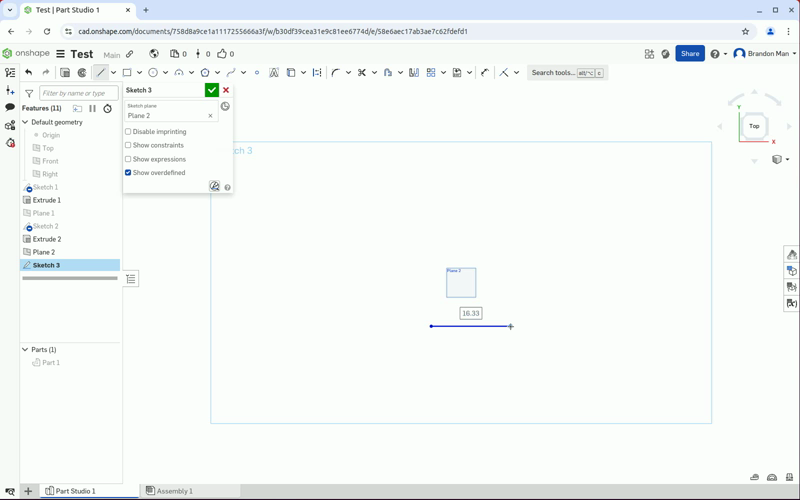
mouse_move(510, 240)
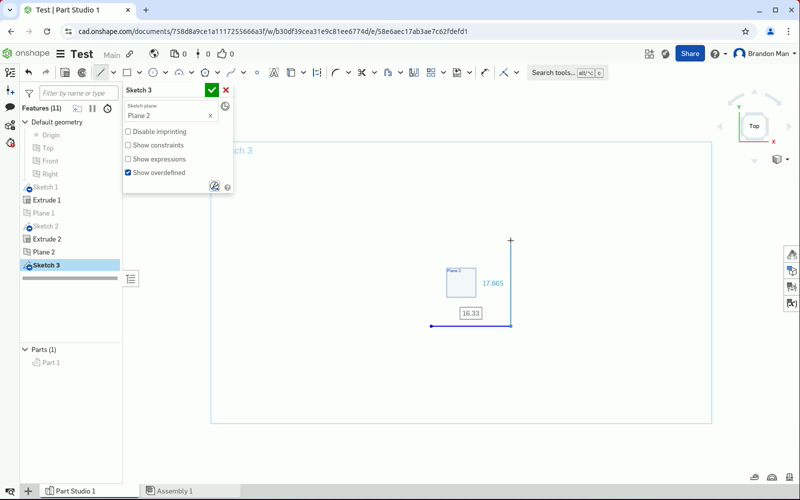
click(510, 240)
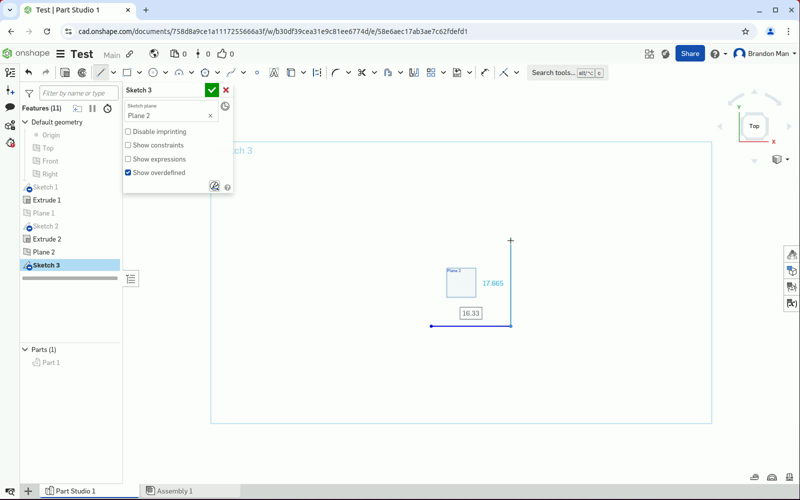
key_up(shift)
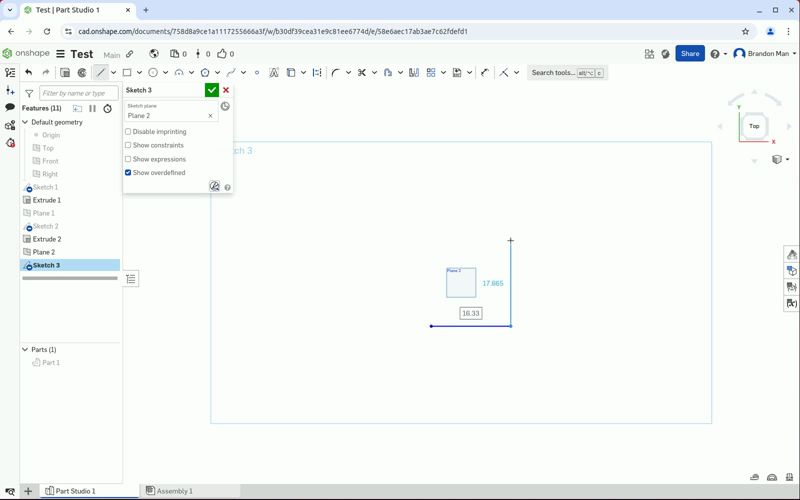
key_down(shift)
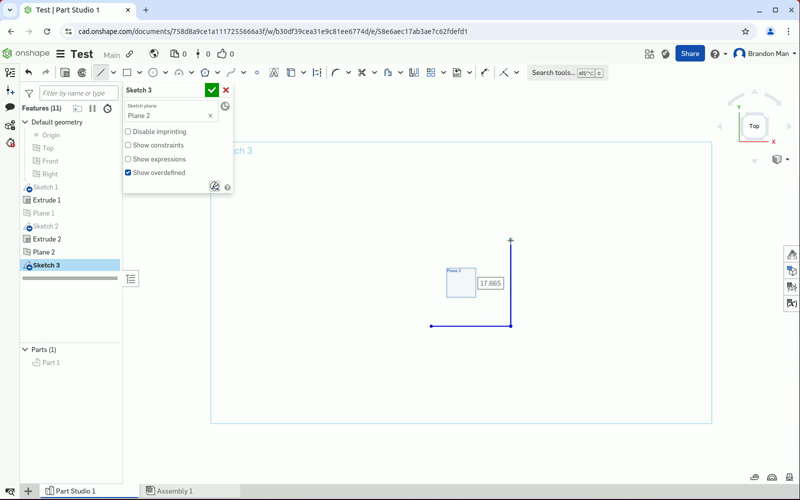
mouse_move(431, 240)
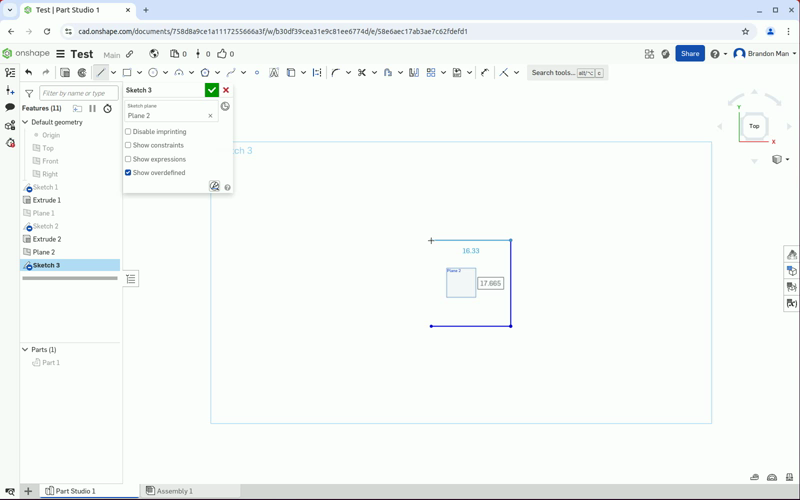
click(431, 240)
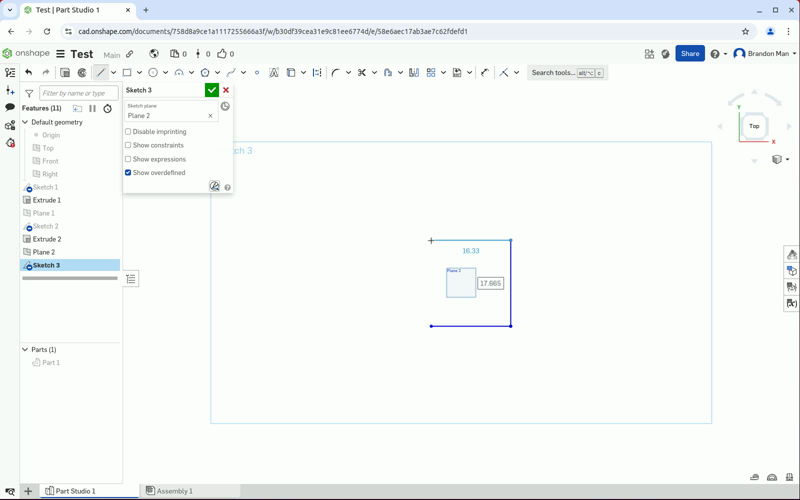
key_up(shift)
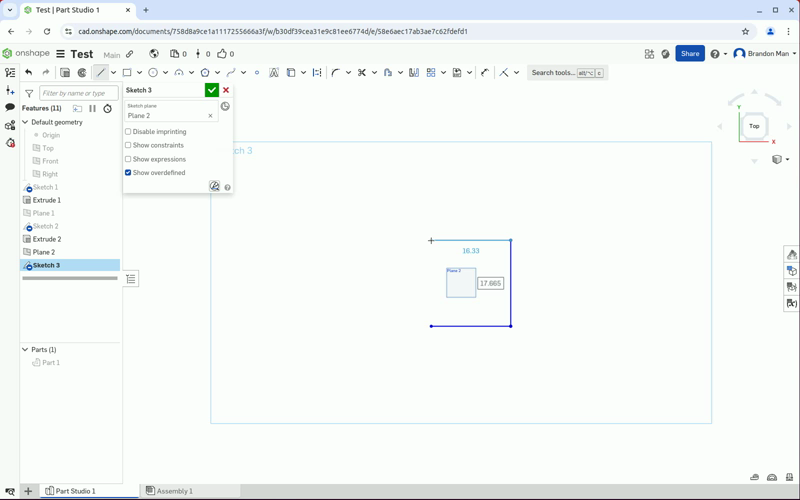
key_down(shift)
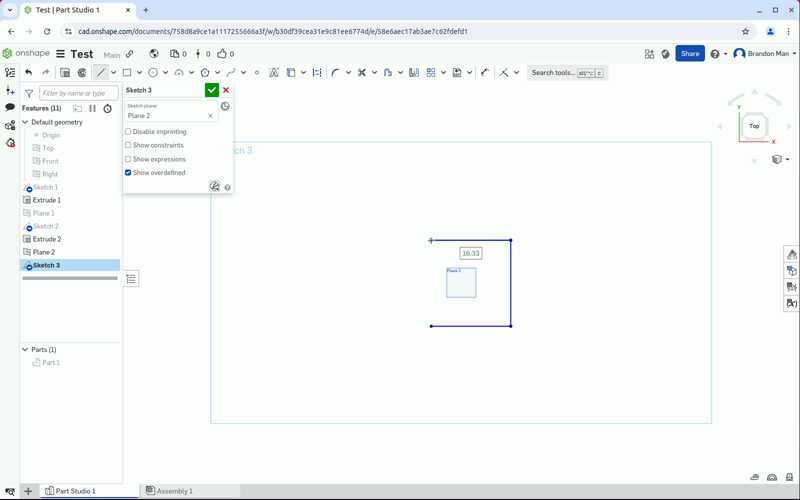
mouse_move(431, 326)
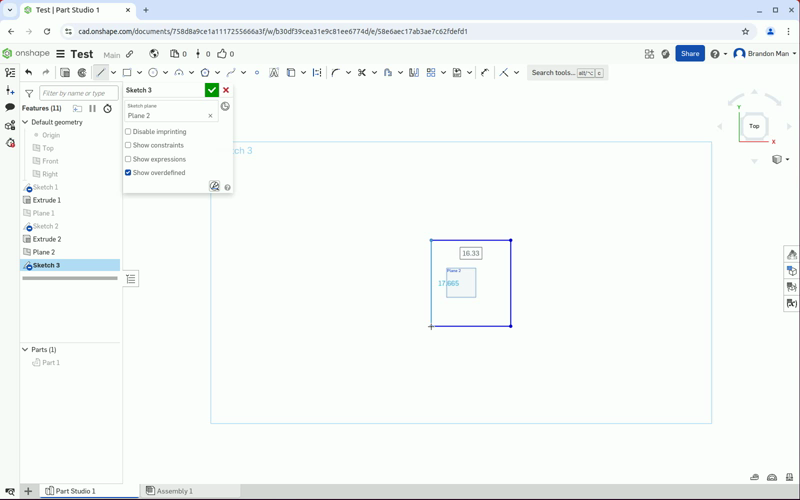
key_up(shift)
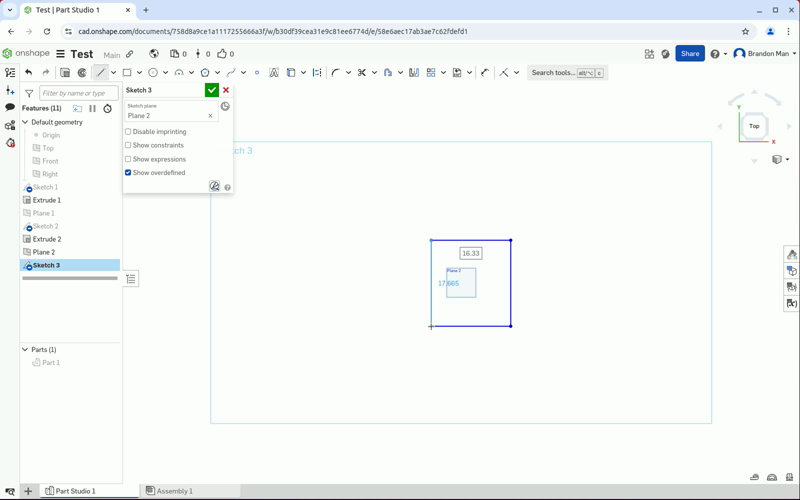
click(431, 326)
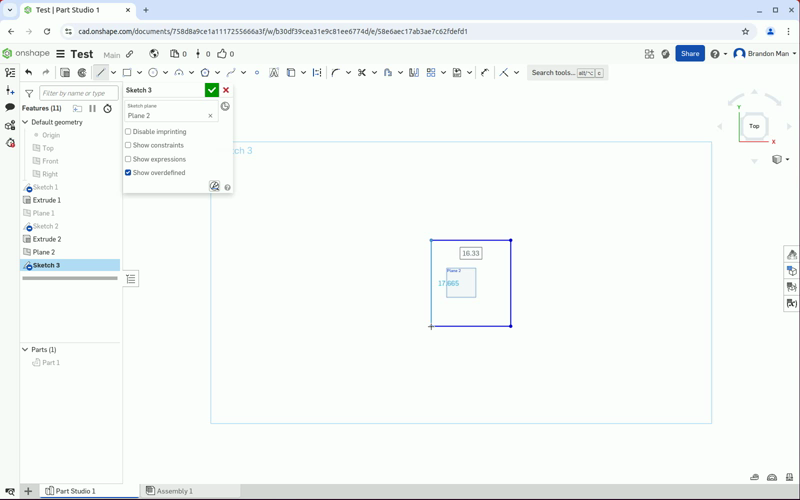
key(esc)
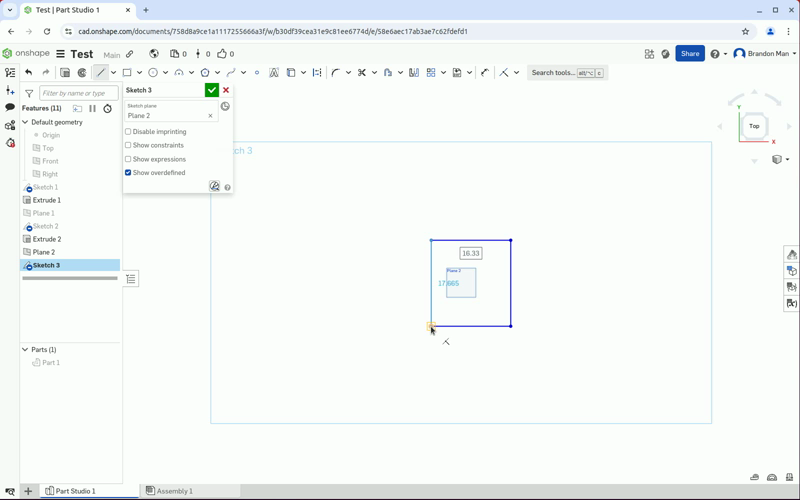
mouse_move(489, 258)
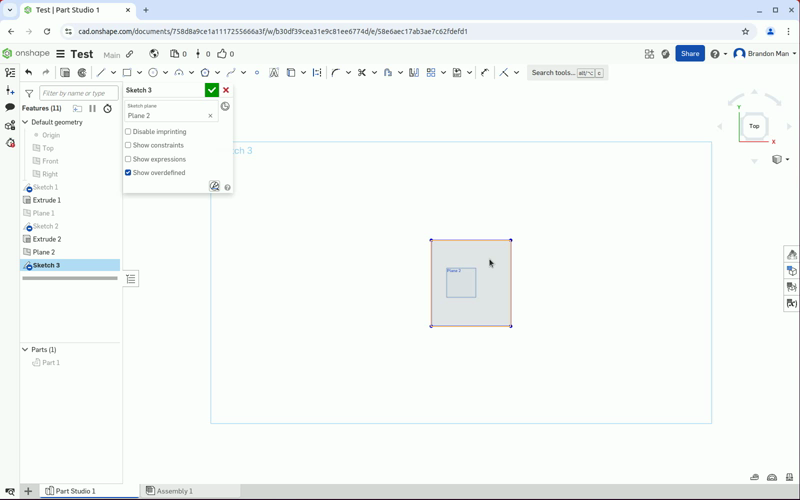
click(489, 258)
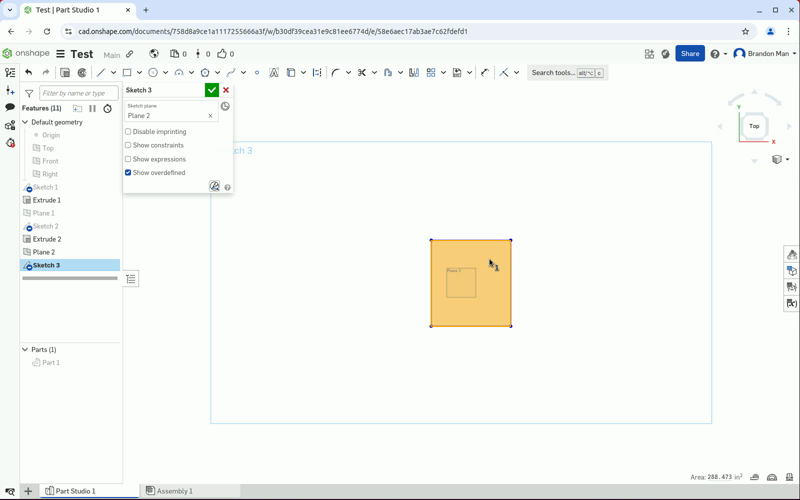
mouse_move(73, 352)
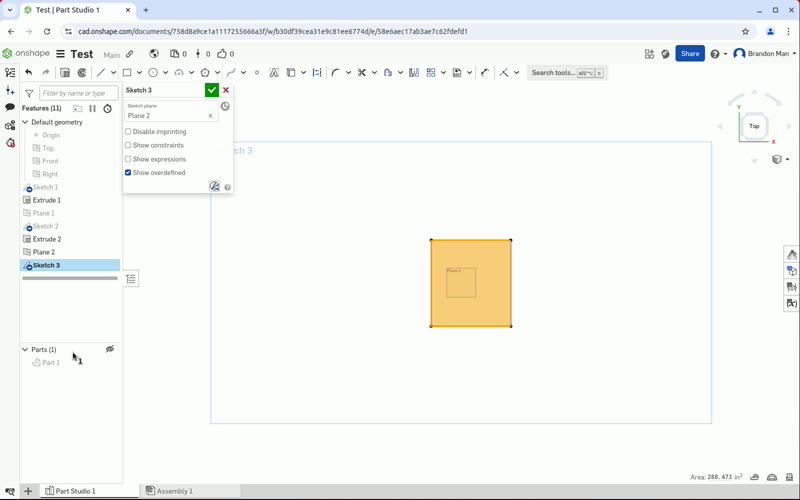
key(shift+y)
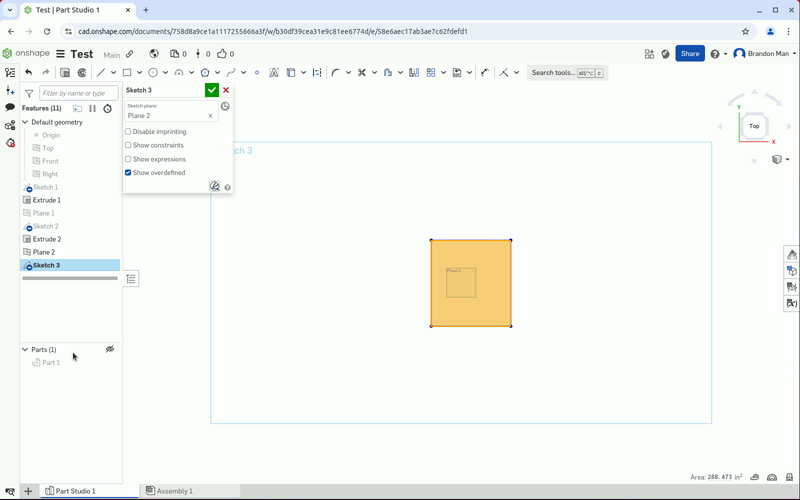
key(shift+e)
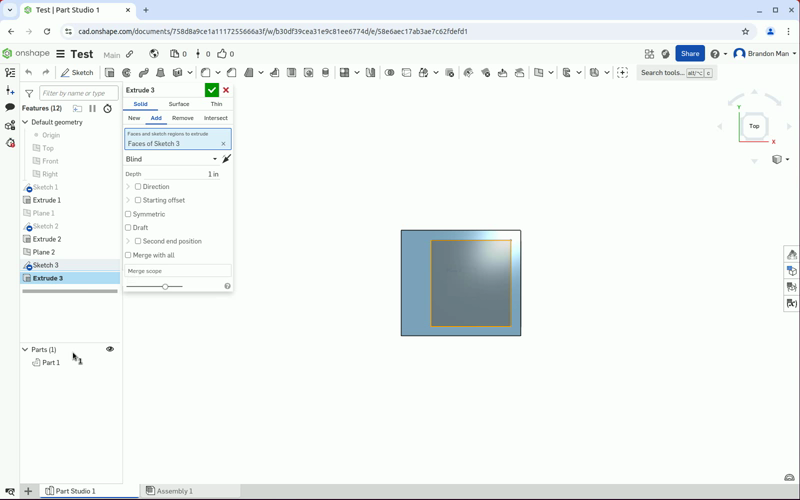
mouse_move(143, 106)
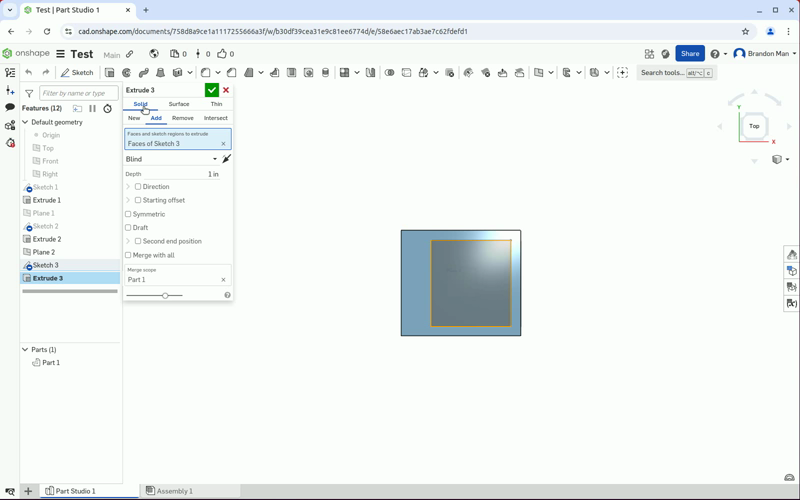
click(143, 106)
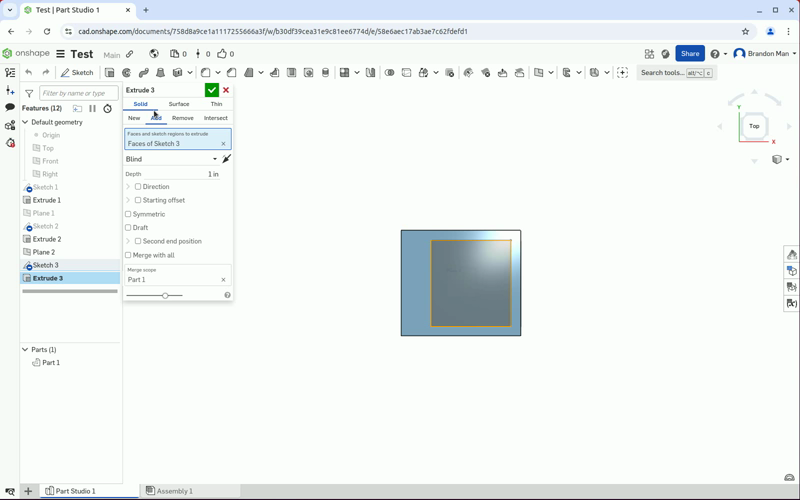
mouse_move(186, 120)
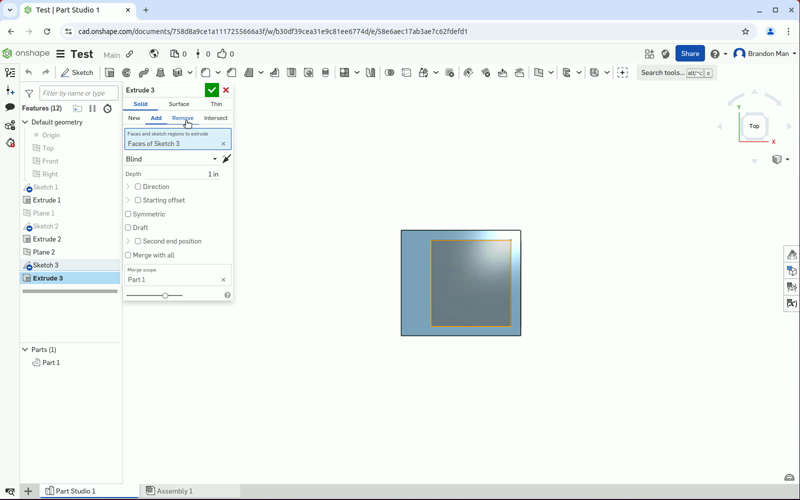
click(186, 120)
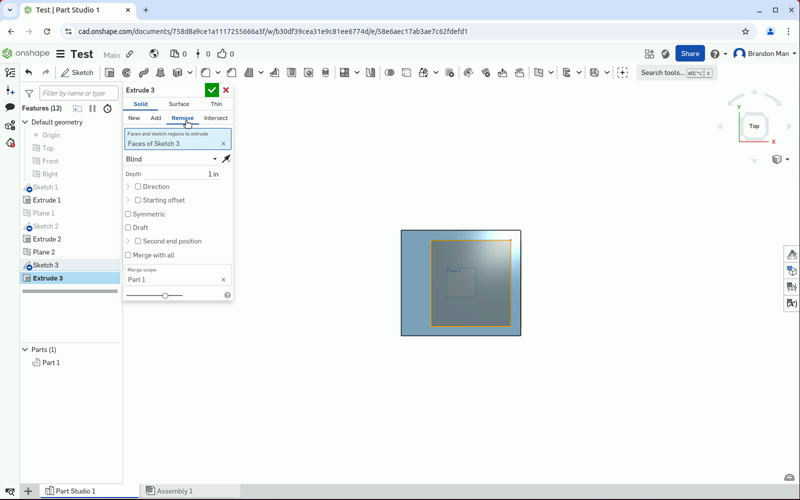
key(tab, 4)
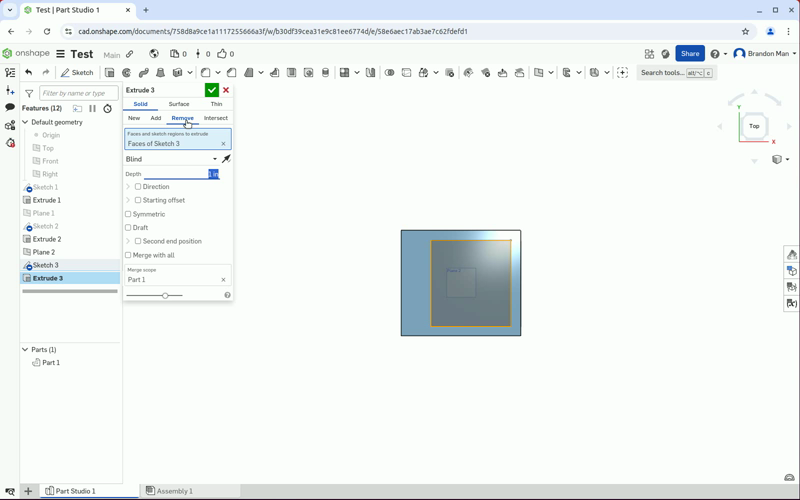
text(12.276)
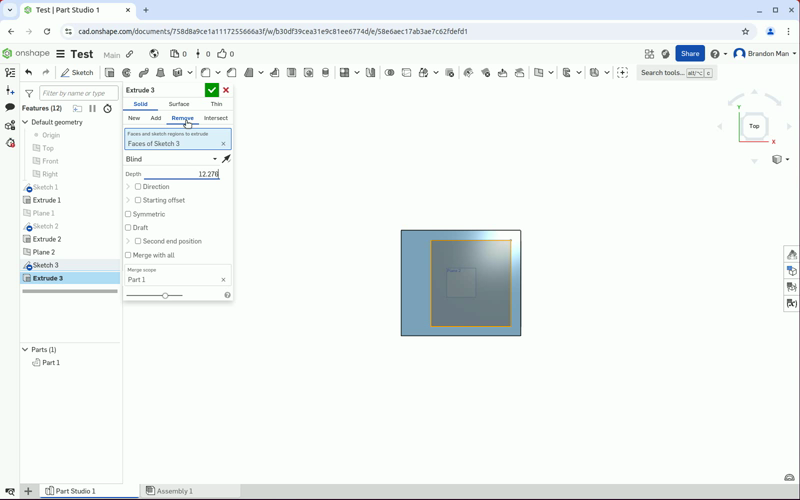
key(tab, 6)
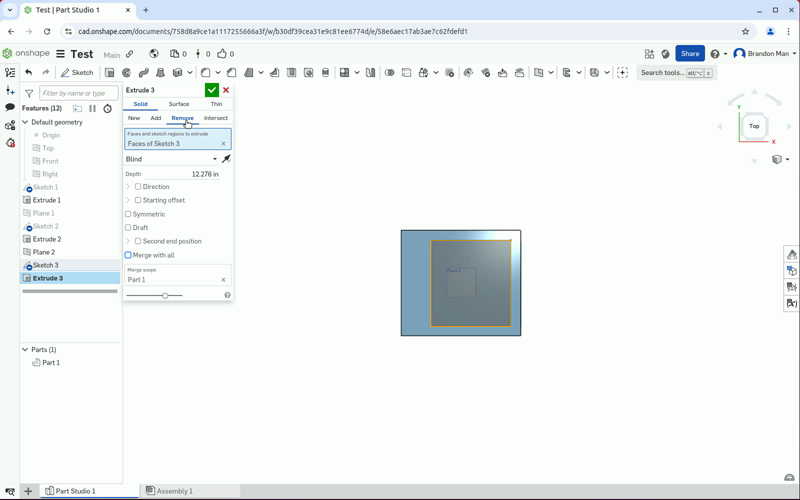
key(space)
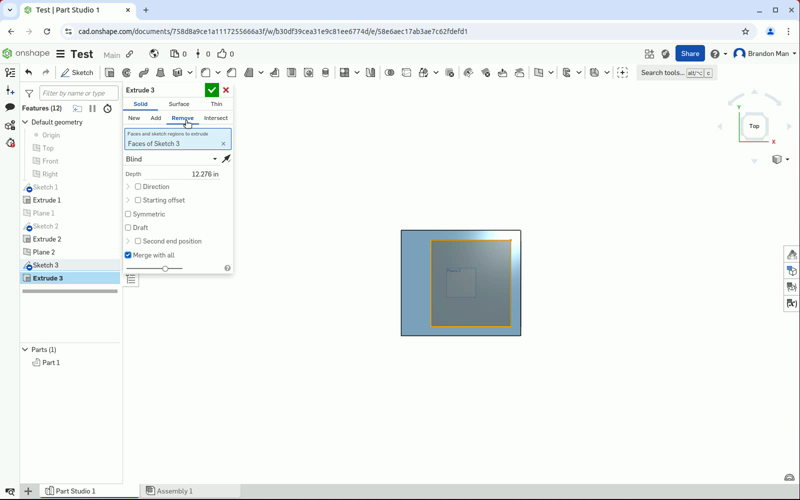
key(enter)
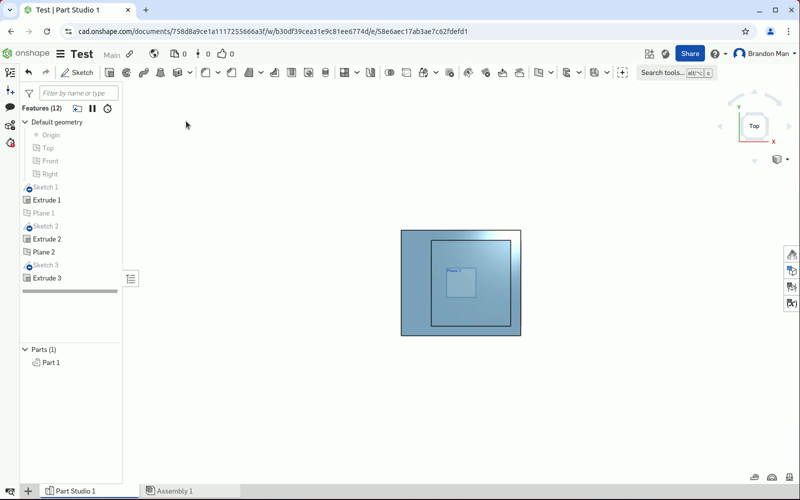
key(shift+h)
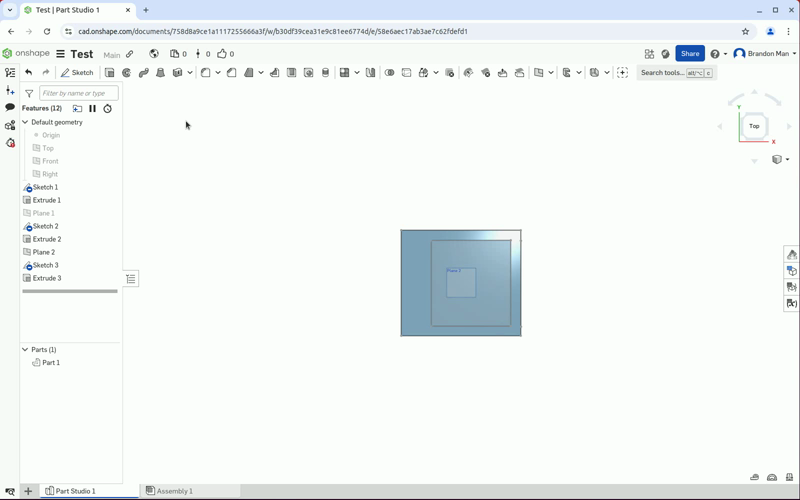
key(shift+h)
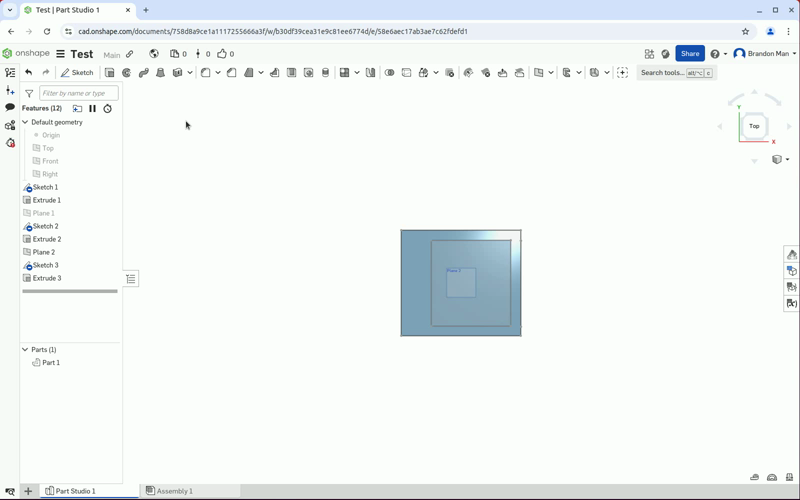
key(shift+7)
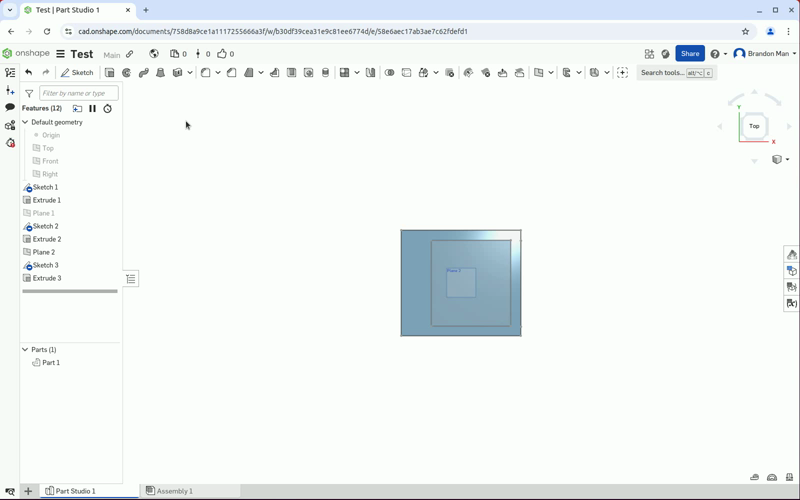
key(up, 3)
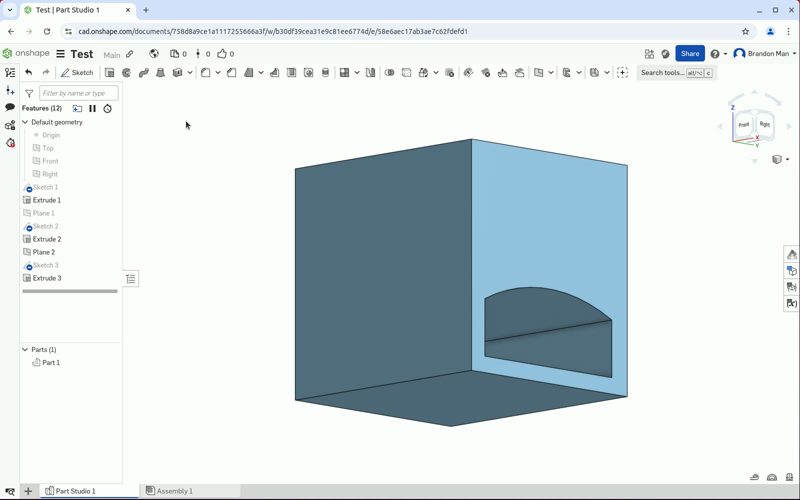
key(left, 3)
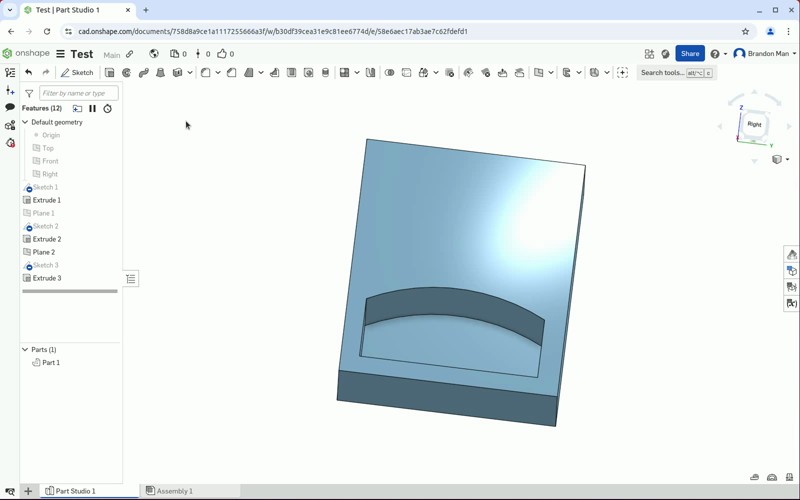
key(right, 3)
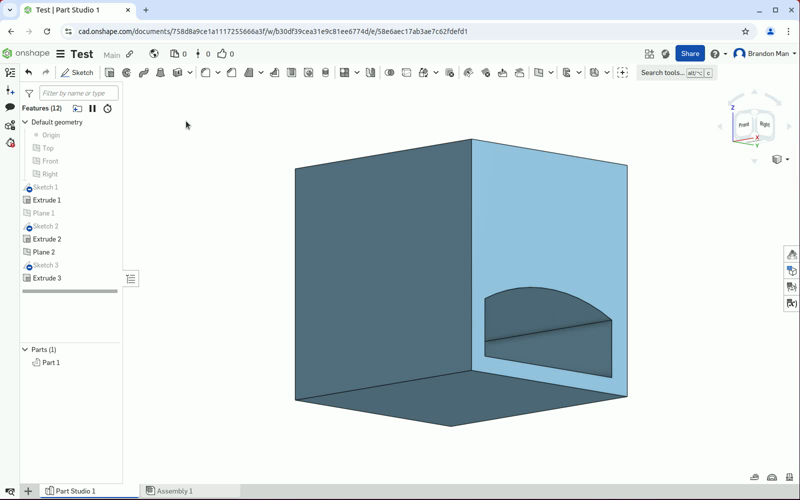
key(down, 3)
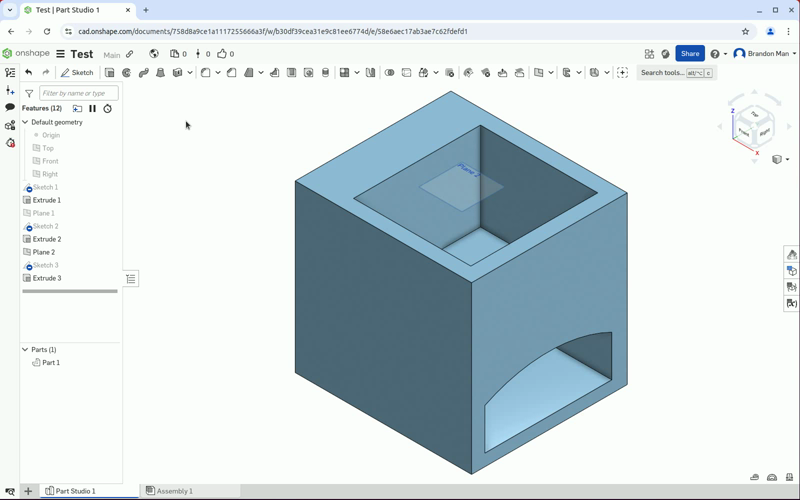
mouse_move(73, 189)
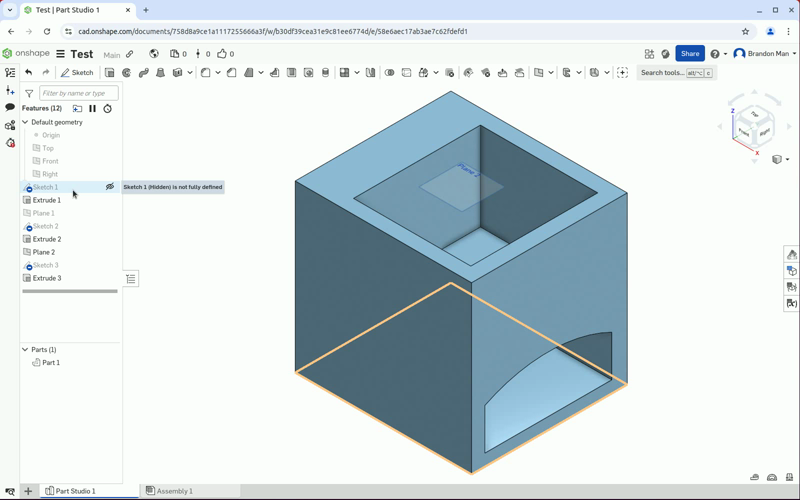
click(73, 189)